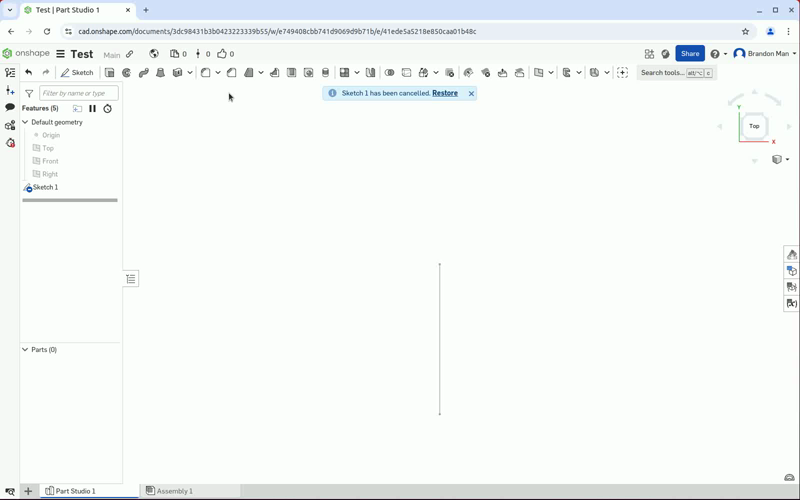
key(shift+h)
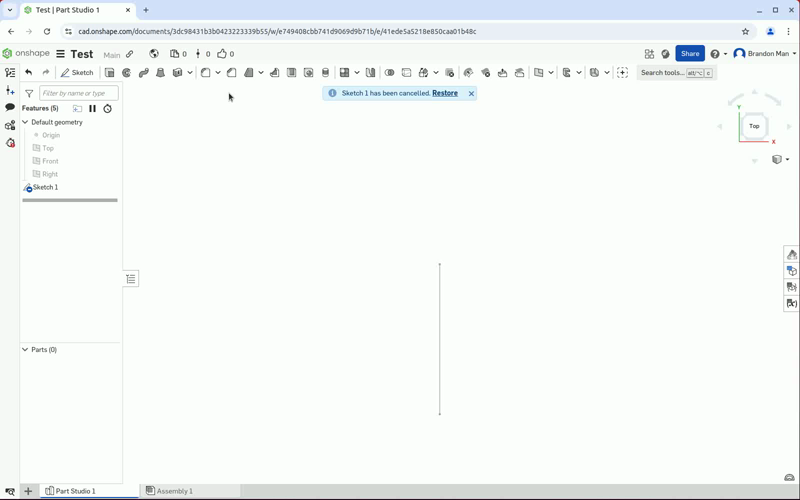
key(shift+s)
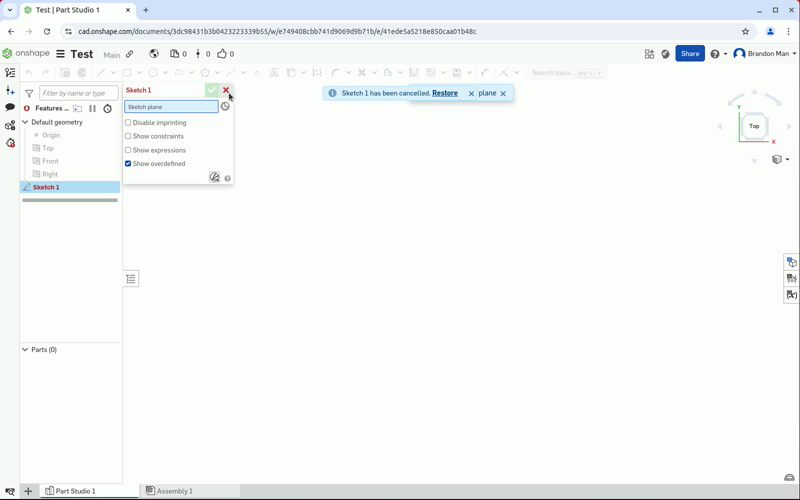
mouse_move(73, 150)
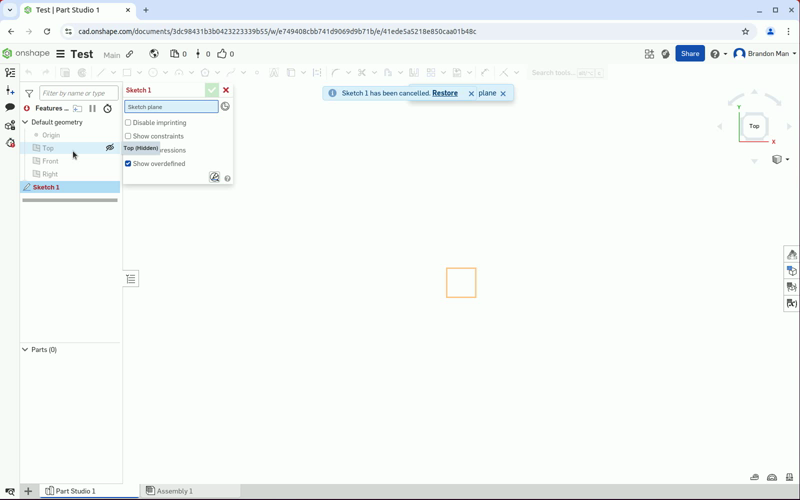
click(73, 150)
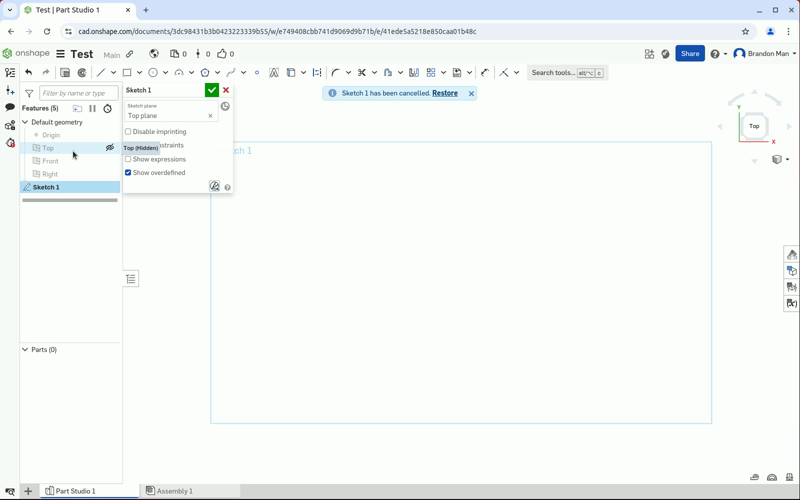
mouse_move(73, 352)
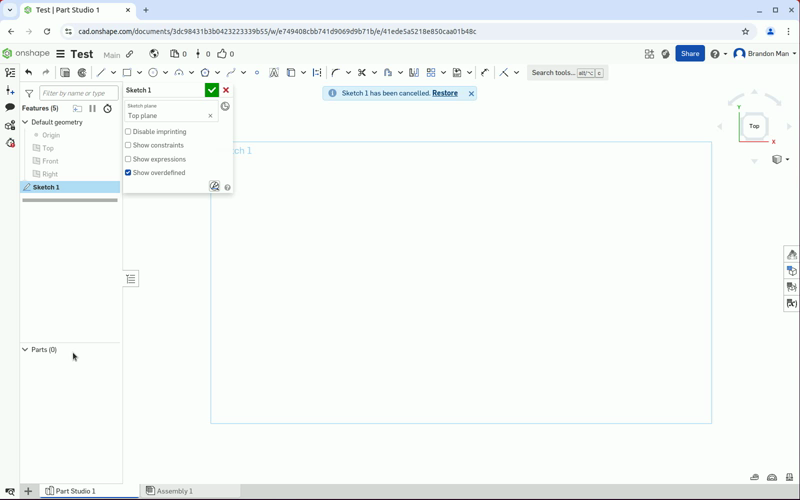
key(y)
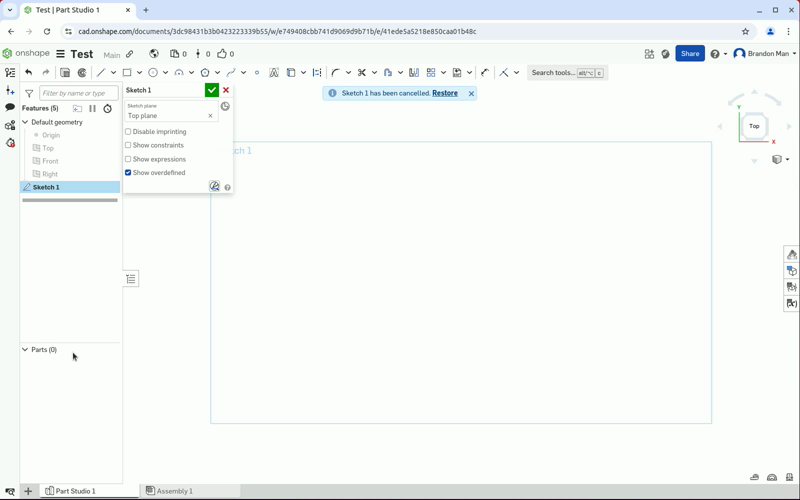
key(l)
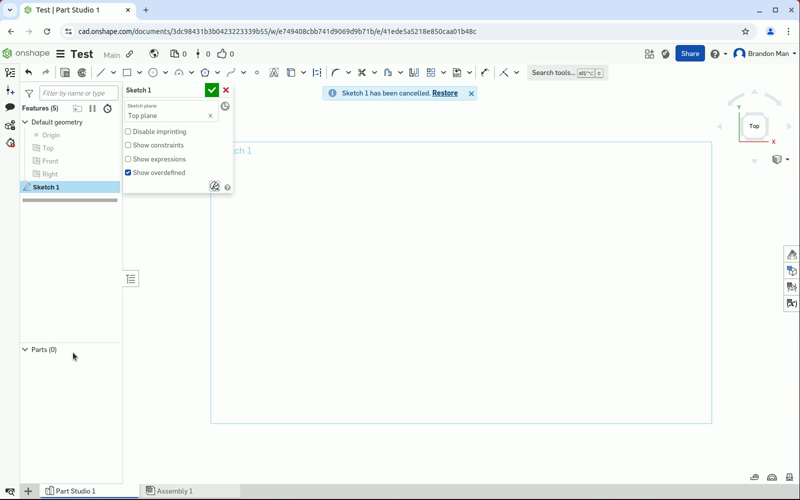
key_down(shift)
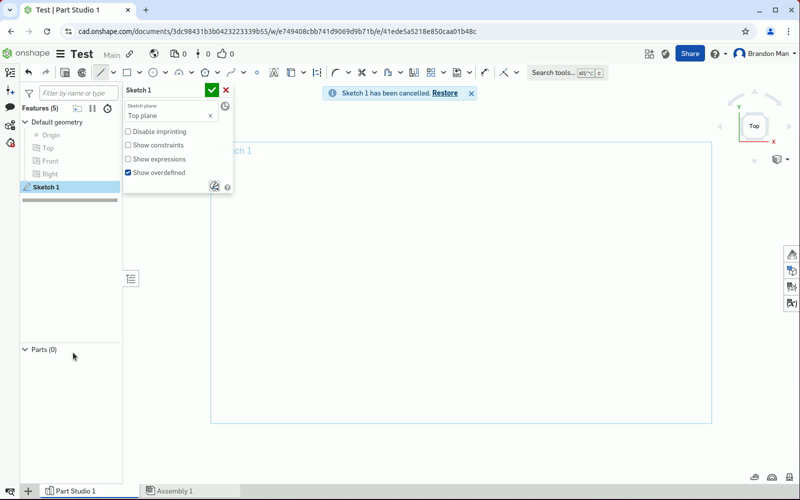
mouse_move(348, 359)
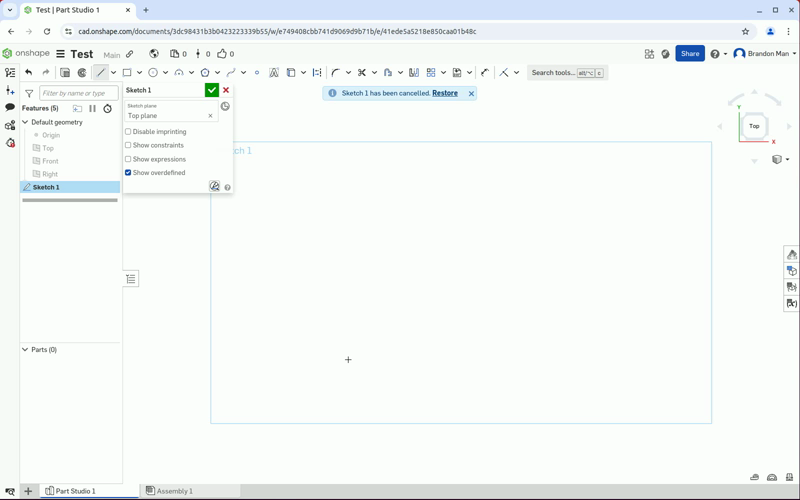
click(348, 359)
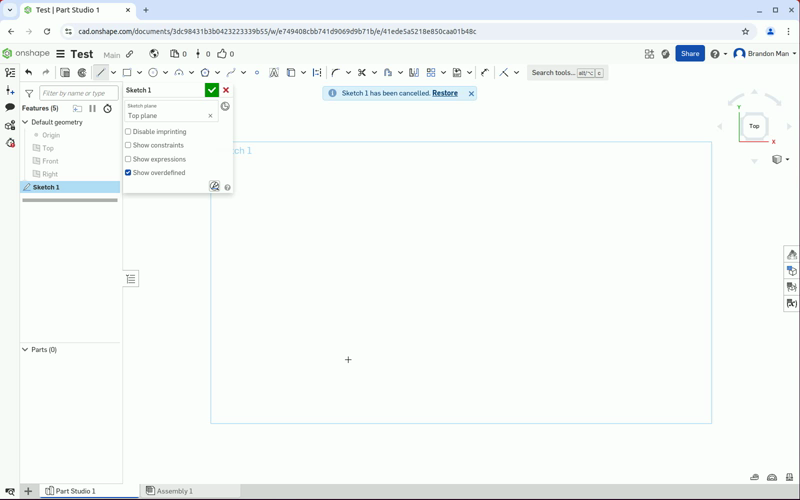
key_up(shift)
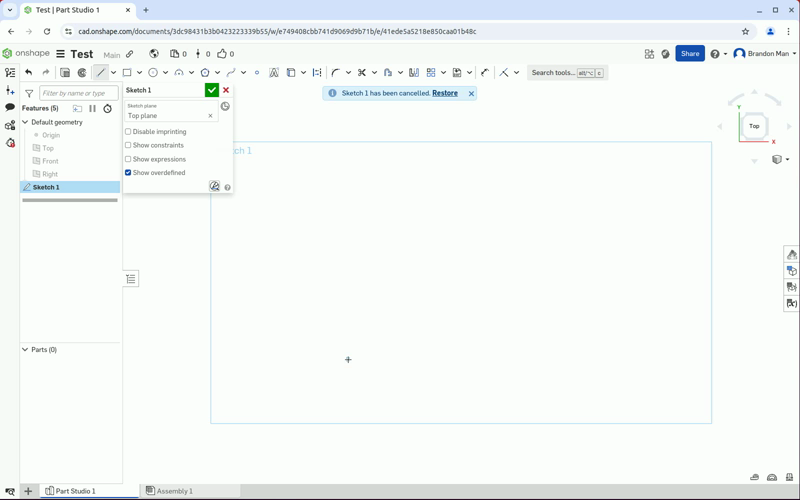
key_down(shift)
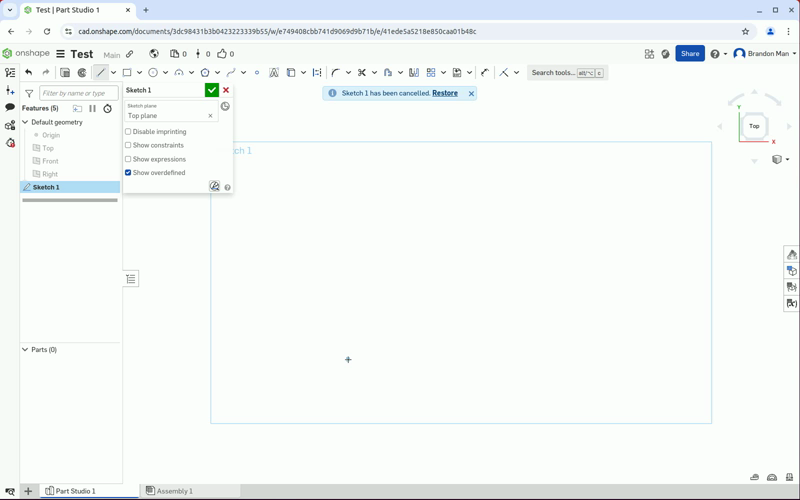
mouse_move(463, 359)
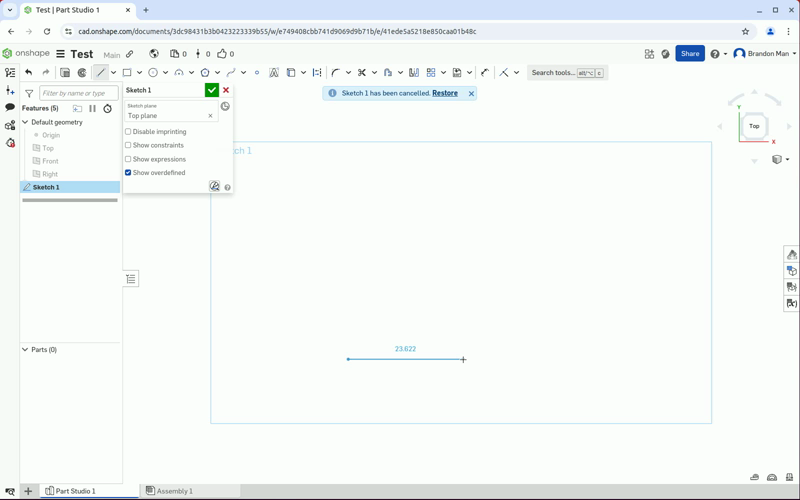
click(463, 359)
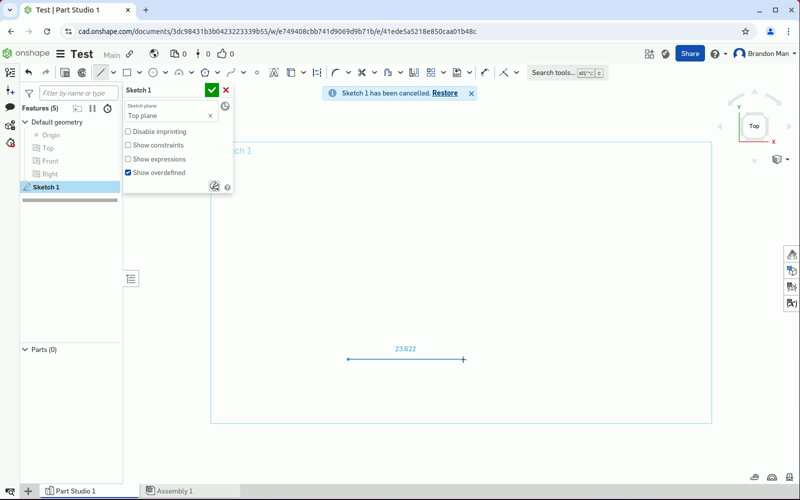
key_up(shift)
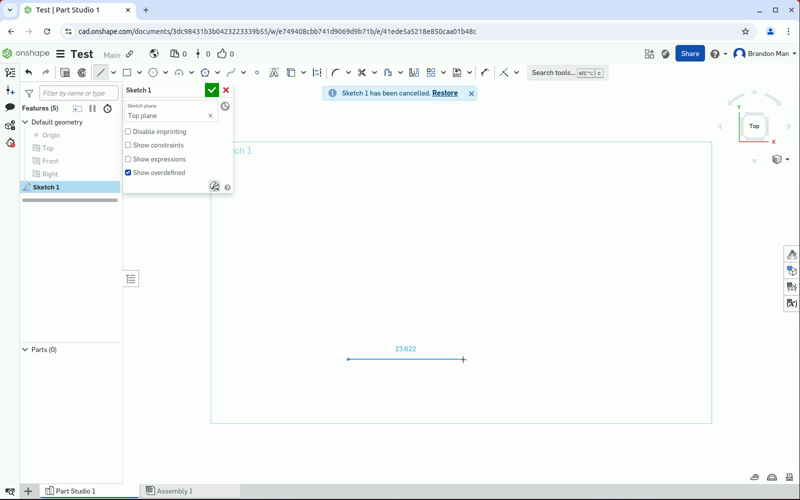
key_down(shift)
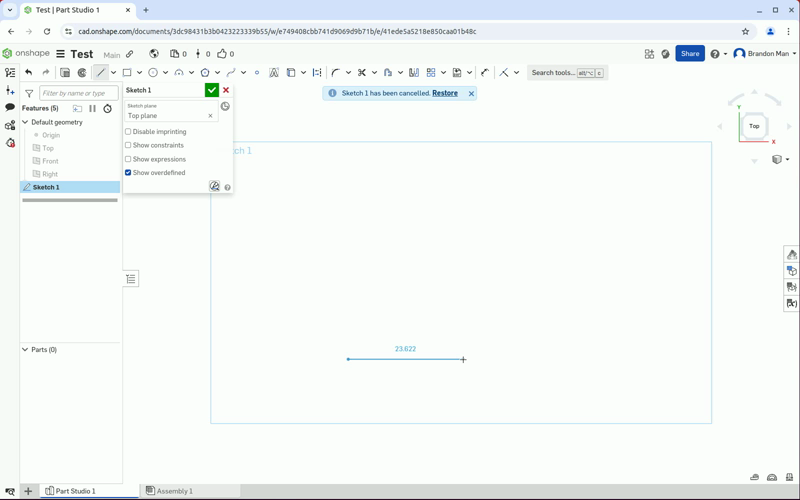
mouse_move(493, 359)
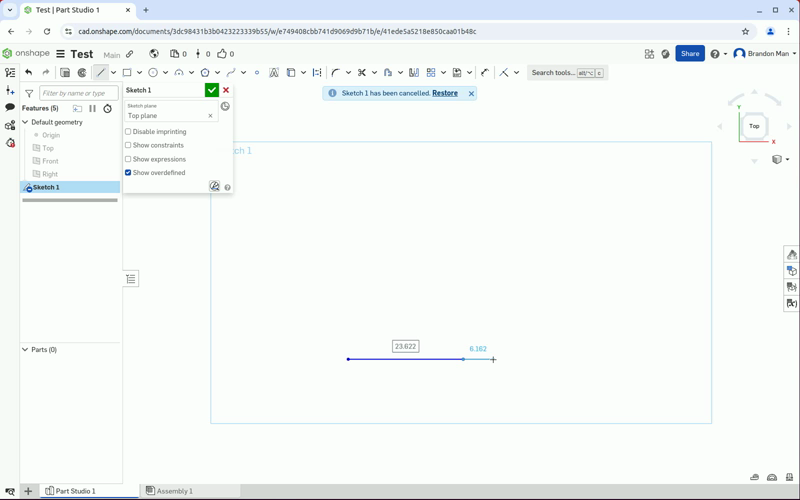
mouse_move(463, 306)
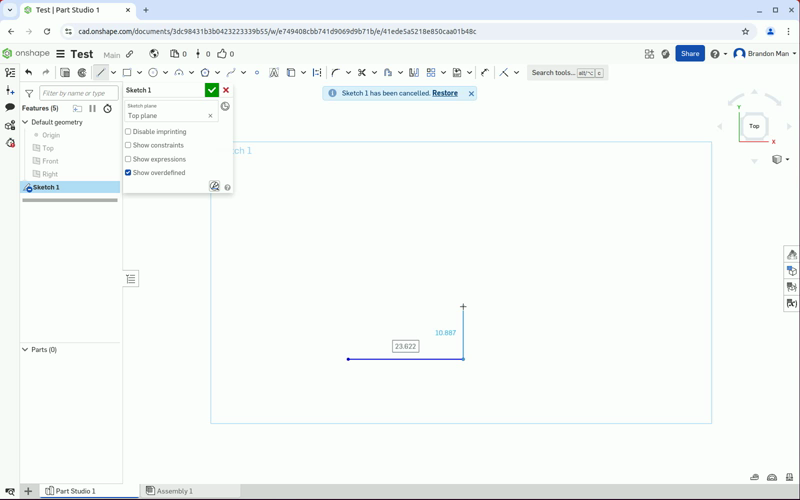
click(463, 306)
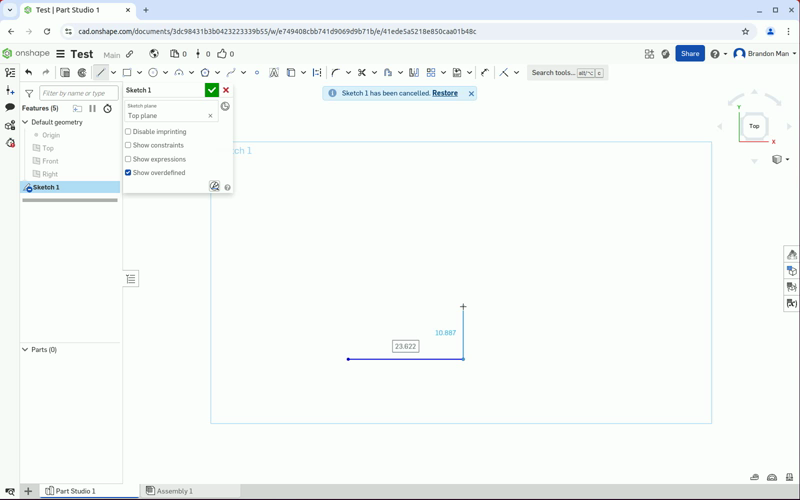
key_up(shift)
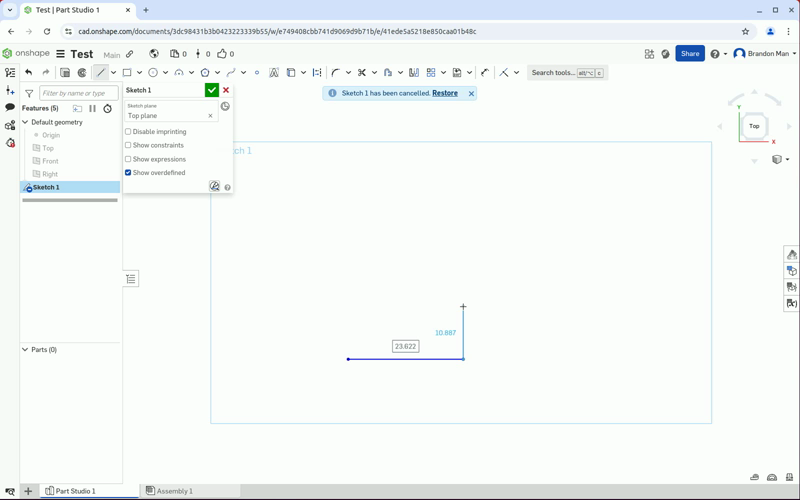
key_down(shift)
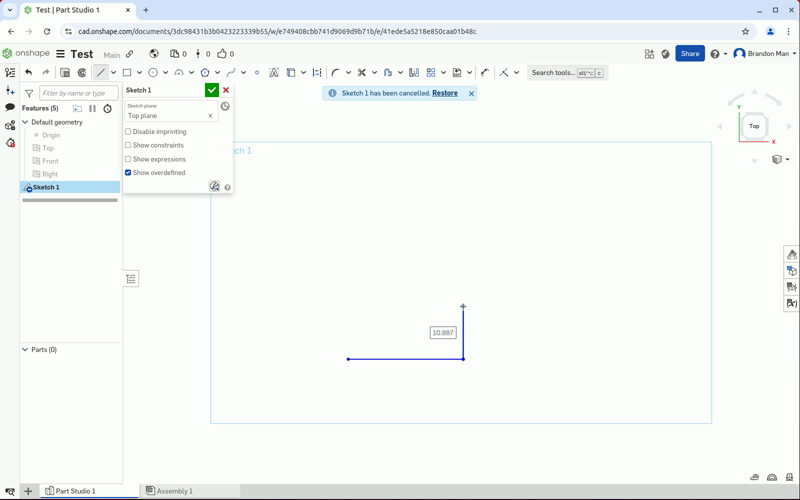
mouse_move(348, 306)
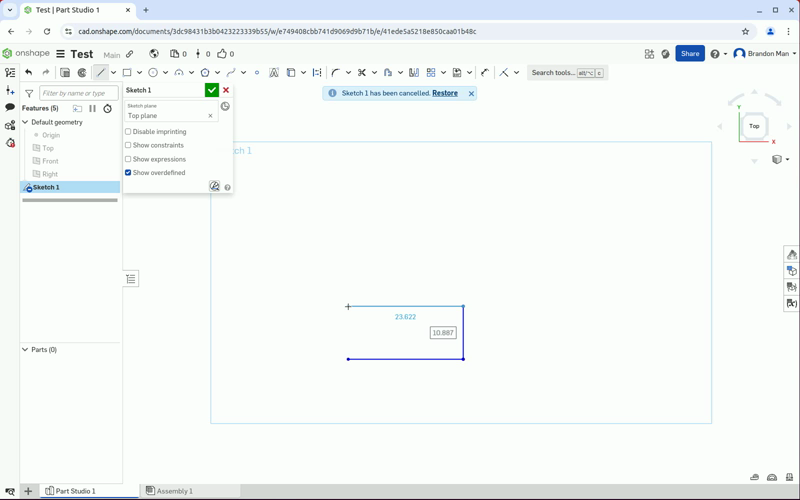
click(348, 306)
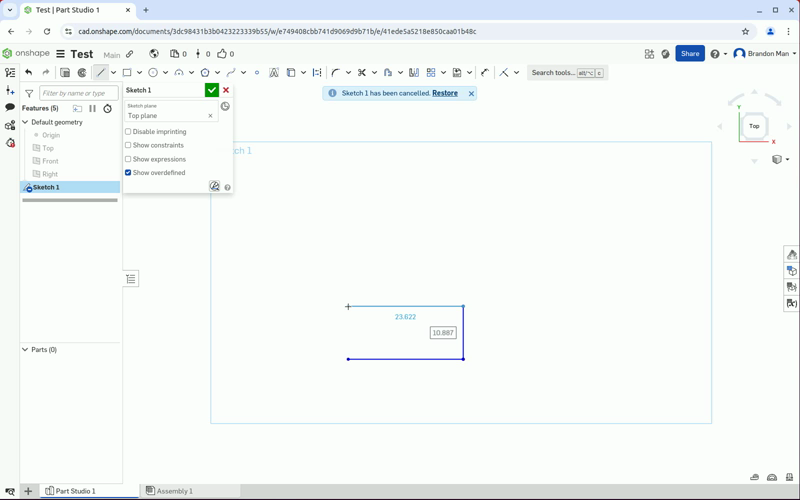
key_up(shift)
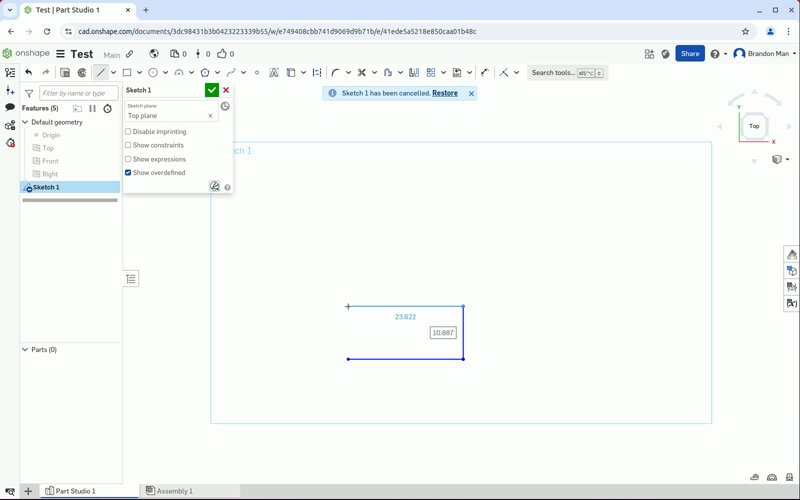
mouse_move(378, 306)
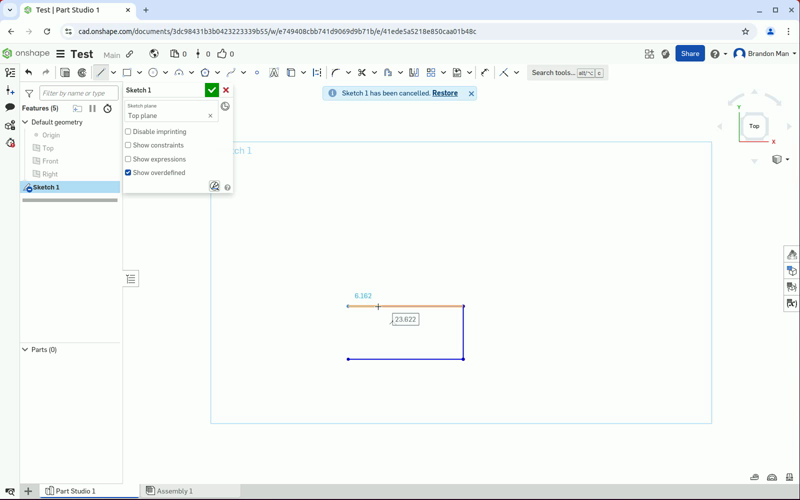
key_down(shift)
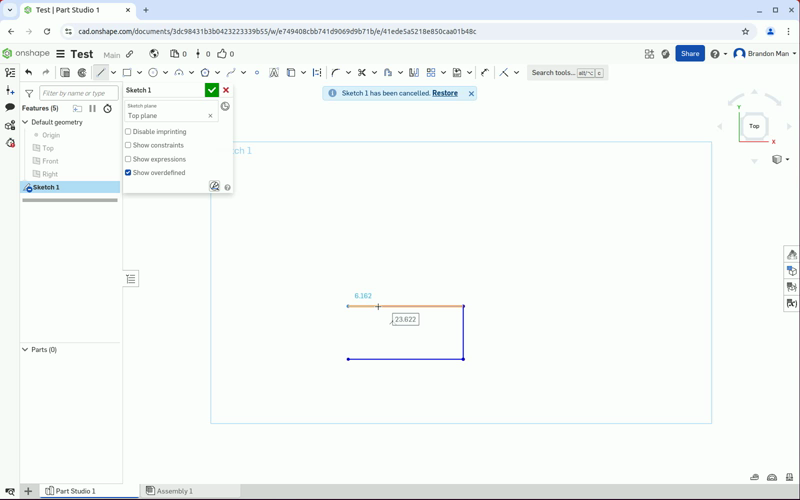
mouse_move(348, 359)
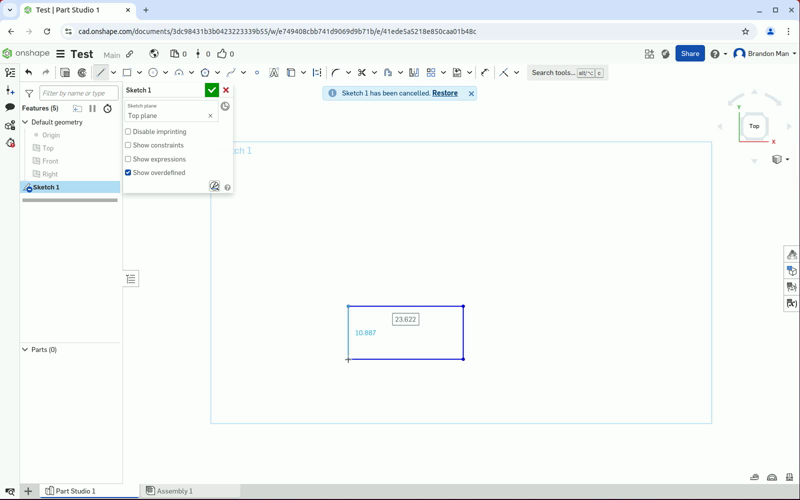
key_up(shift)
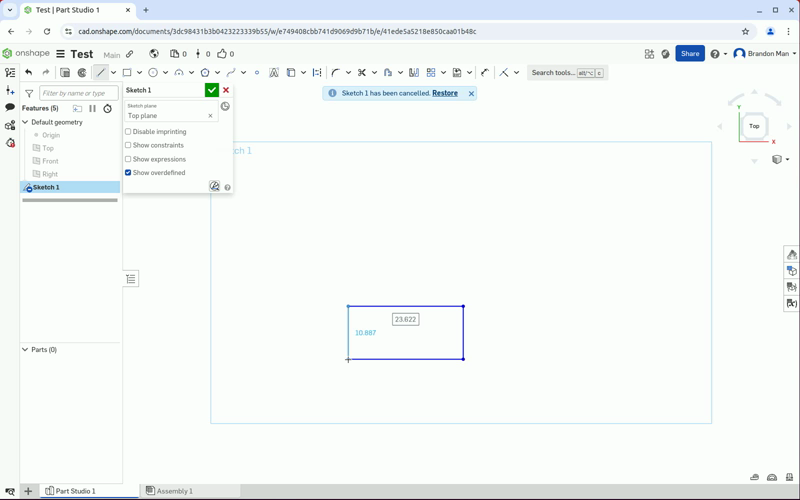
click(348, 359)
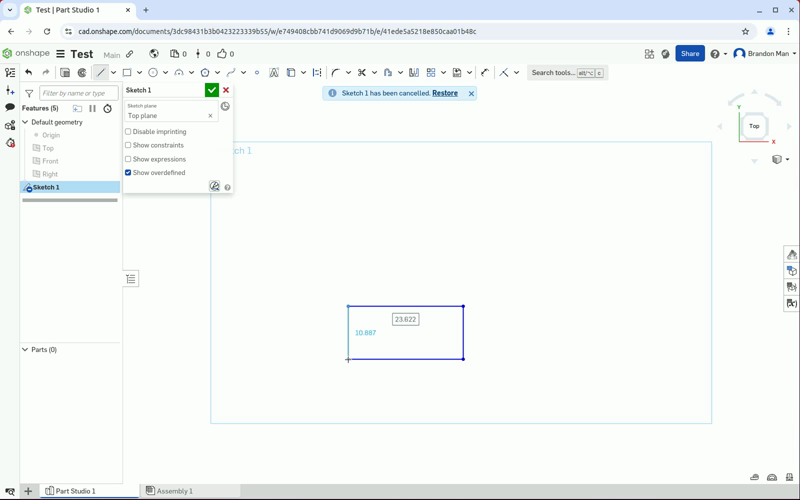
key(esc)
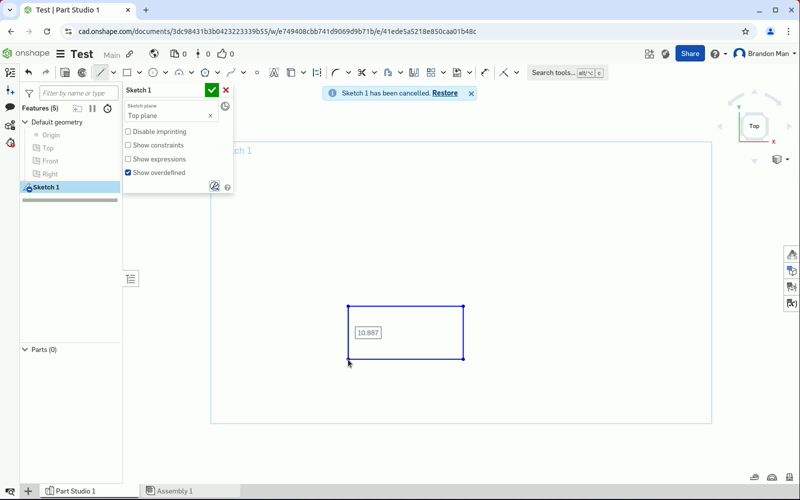
mouse_move(382, 313)
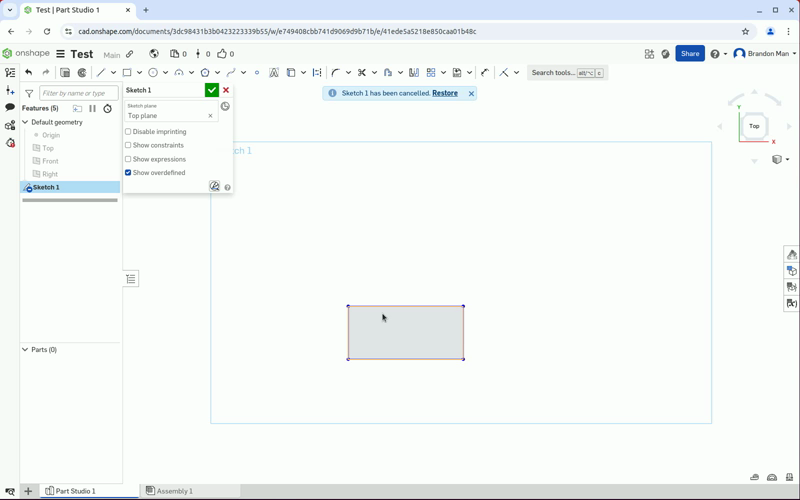
click(382, 313)
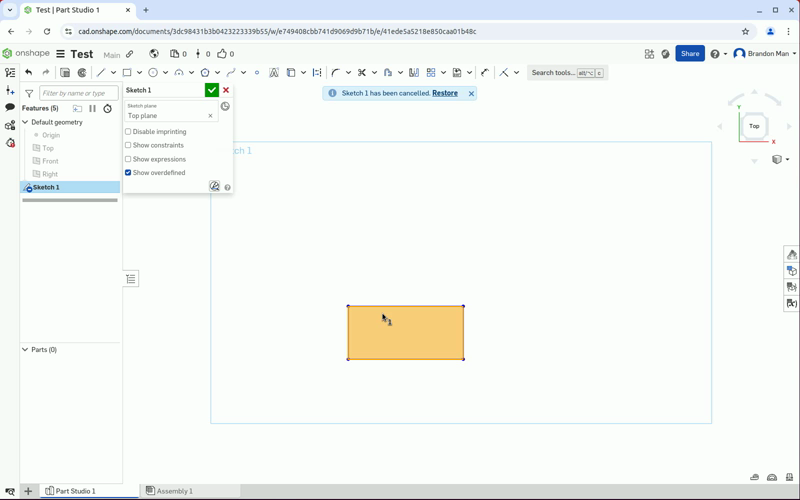
mouse_move(73, 352)
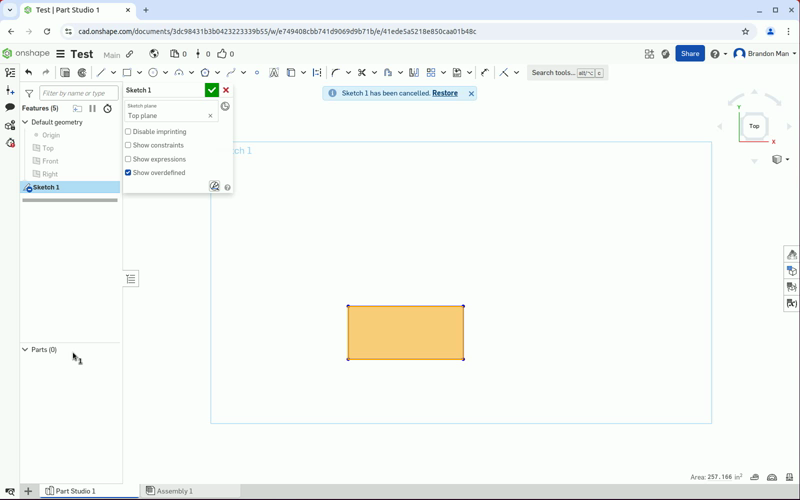
key(shift+y)
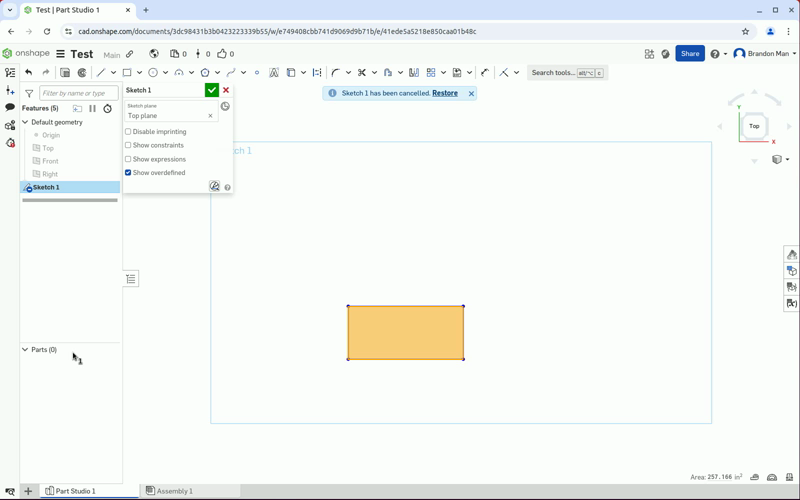
key(shift+e)
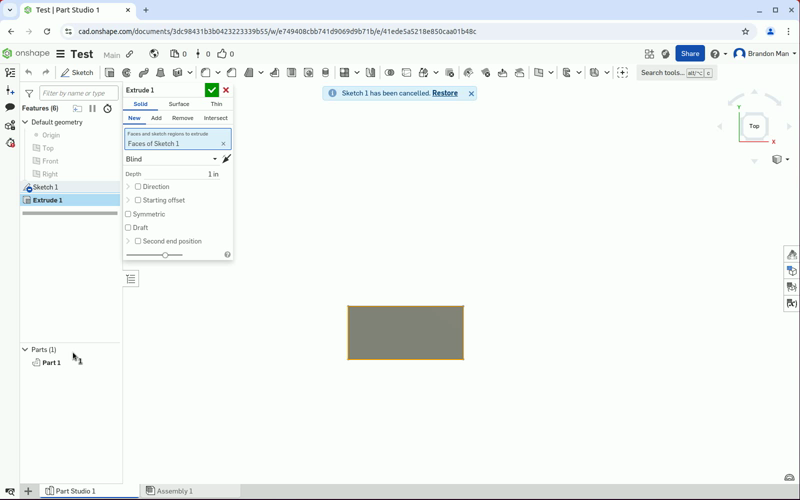
mouse_move(143, 106)
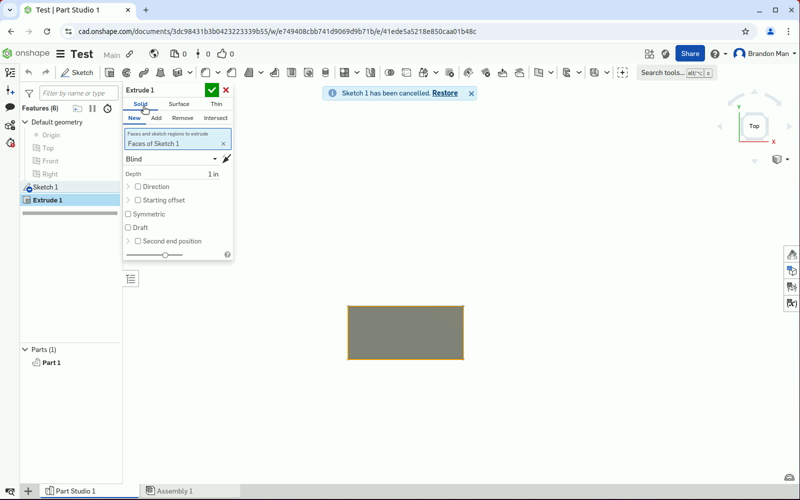
click(143, 106)
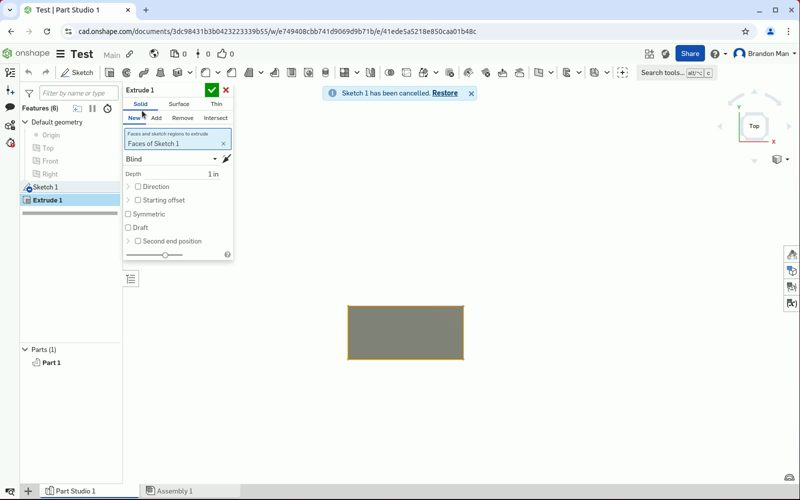
mouse_move(137, 120)
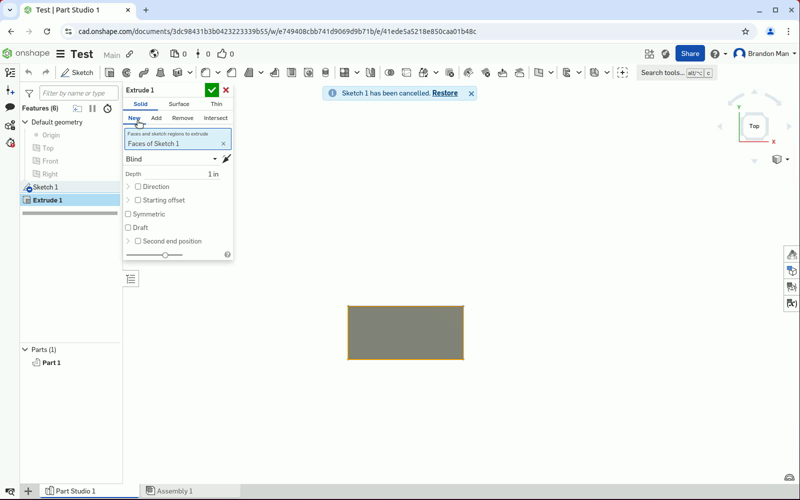
click(137, 120)
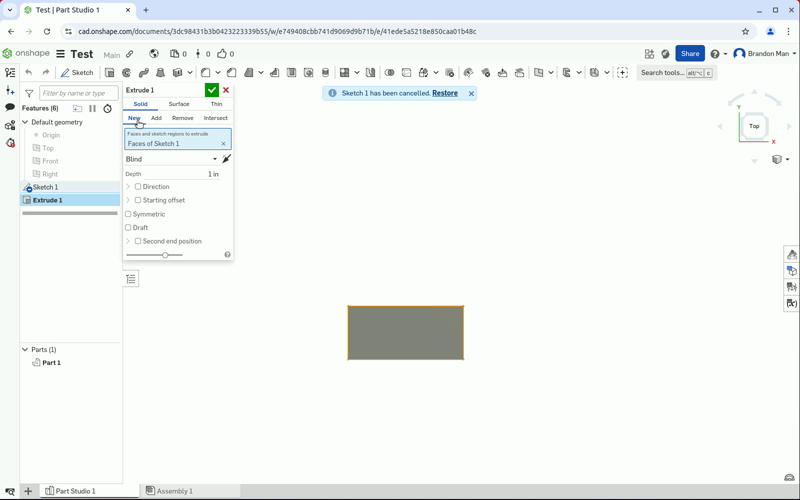
key(tab, 4)
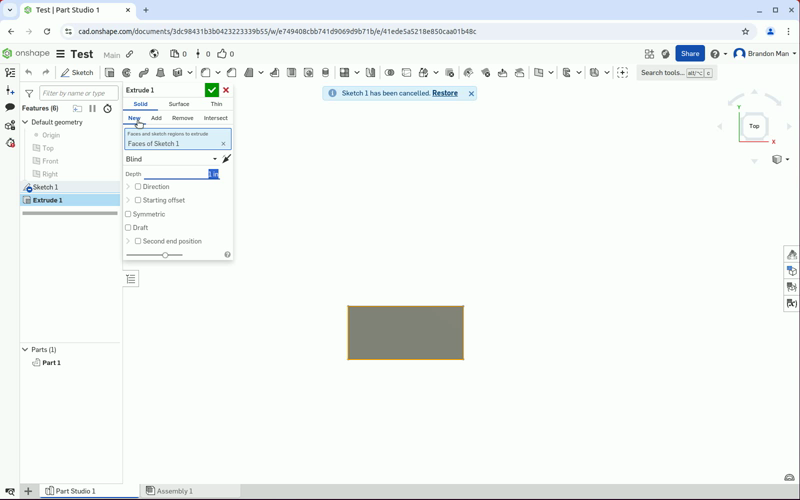
text(15.887)
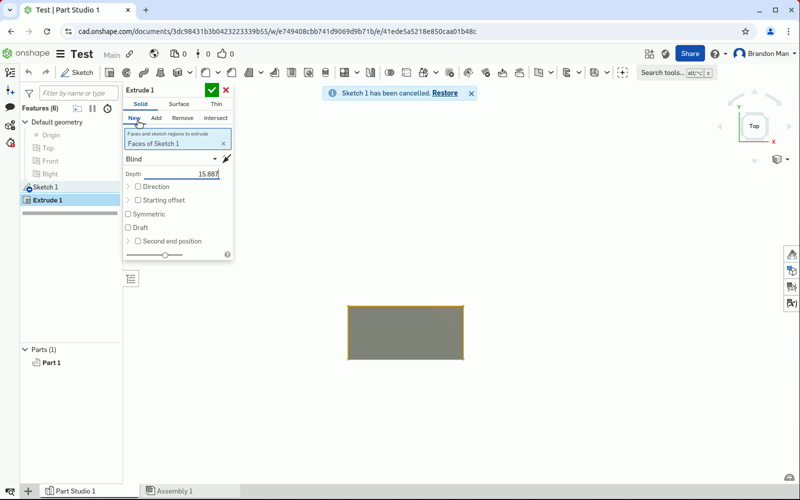
key(enter)
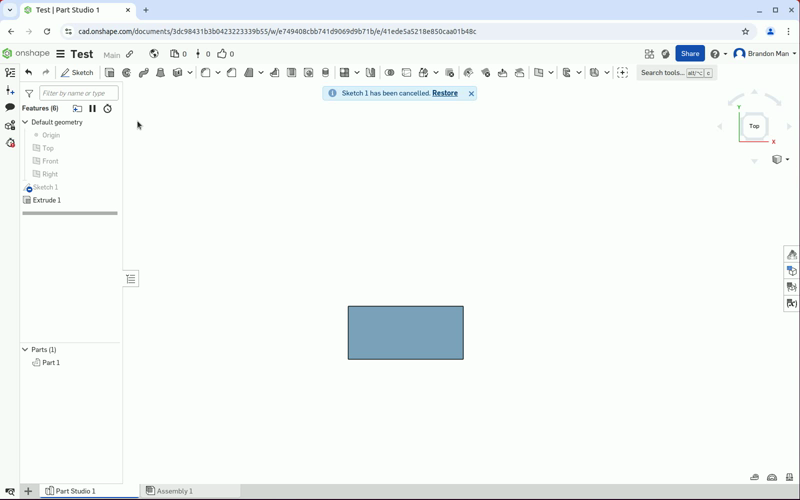
key(shift+h)
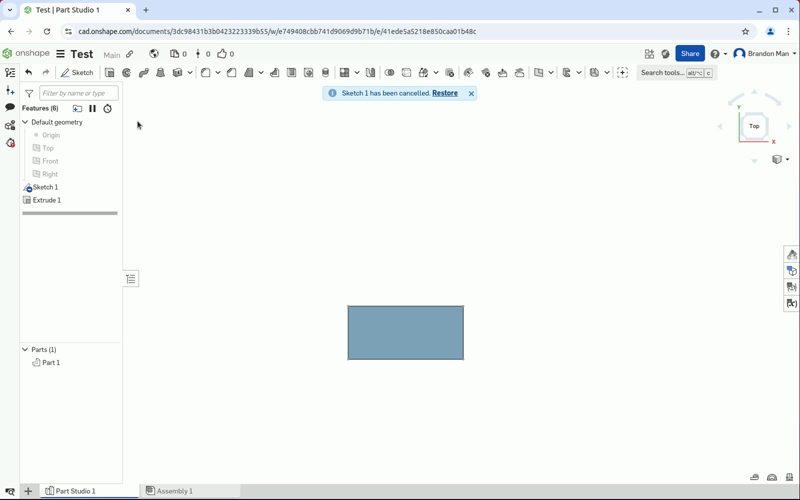
key(shift+h)
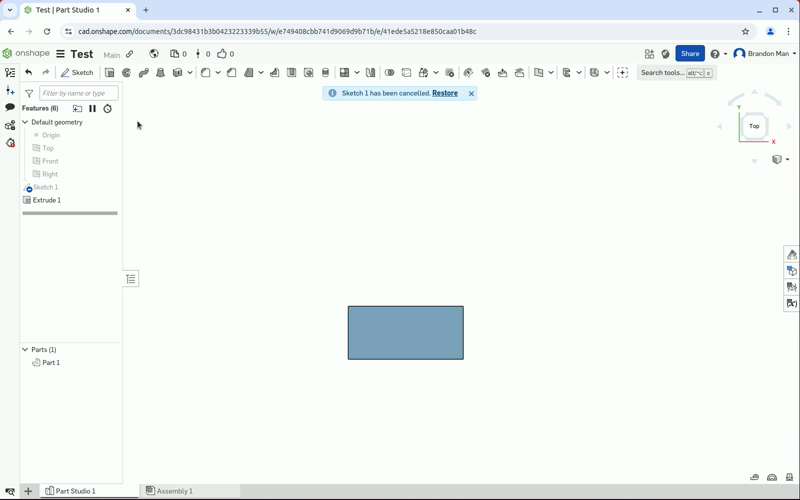
mouse_move(73, 189)
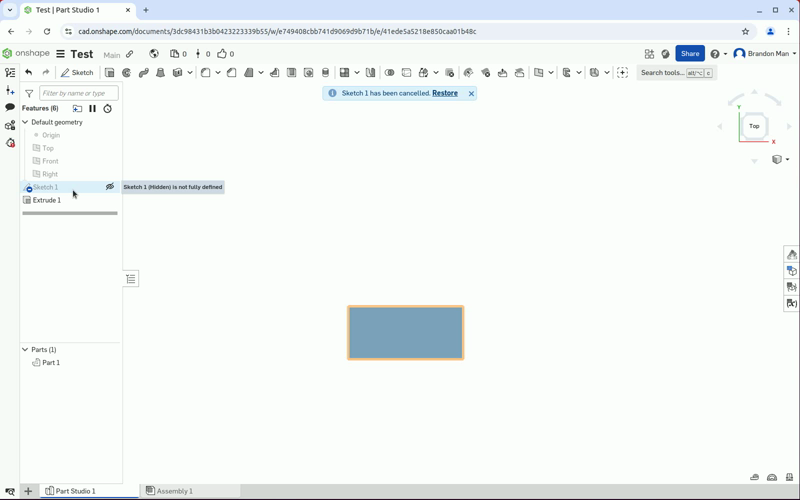
click(73, 189)
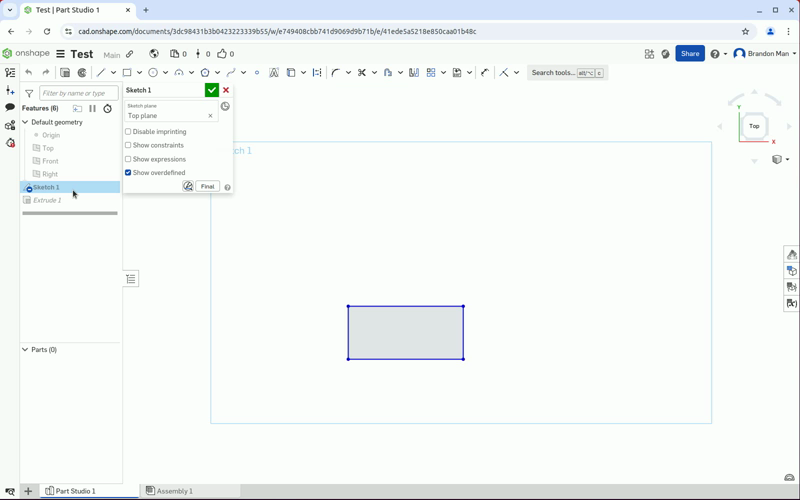
mouse_move(229, 92)
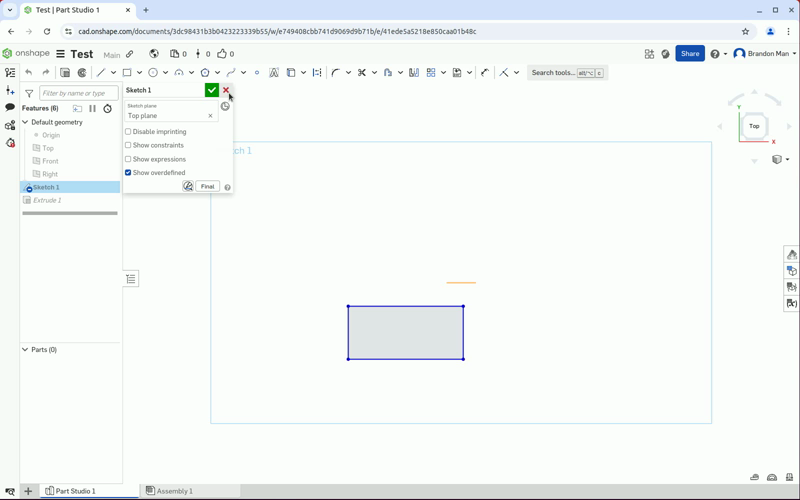
click(229, 92)
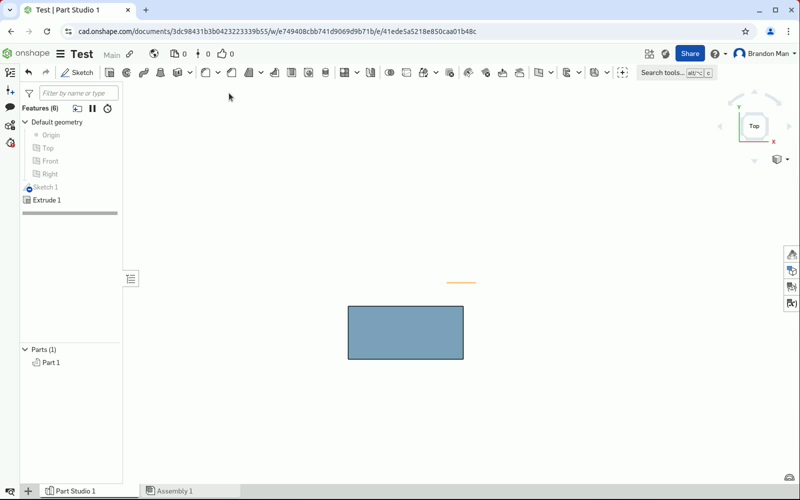
mouse_move(541, 75)
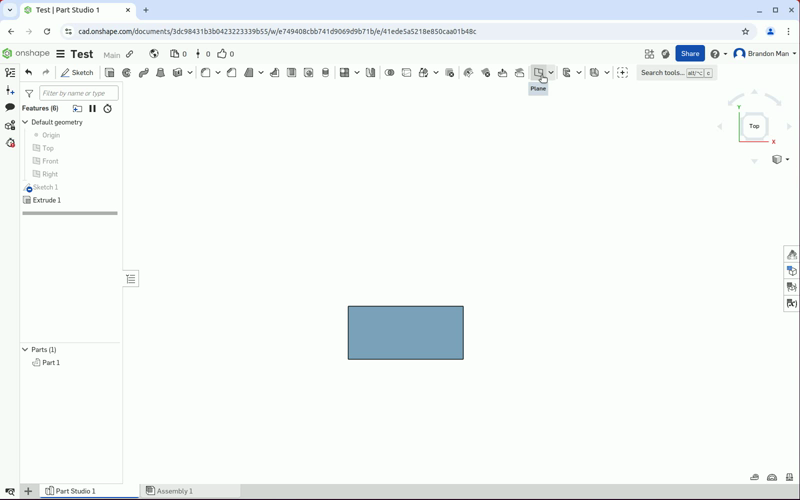
click(541, 75)
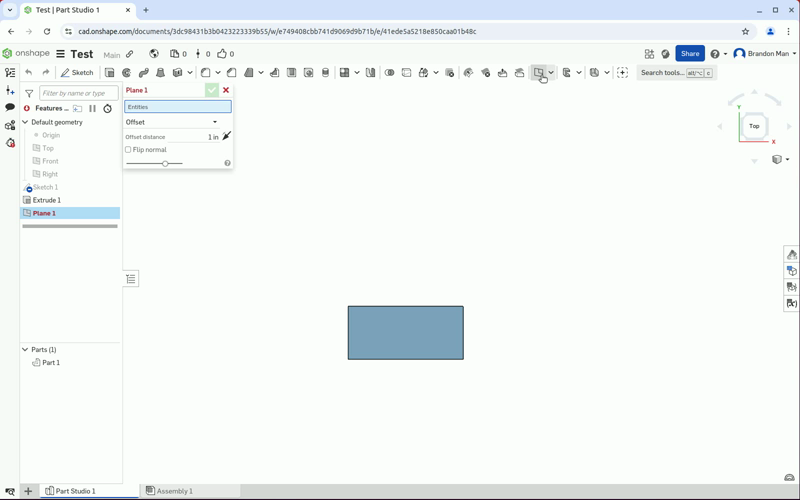
mouse_move(73, 150)
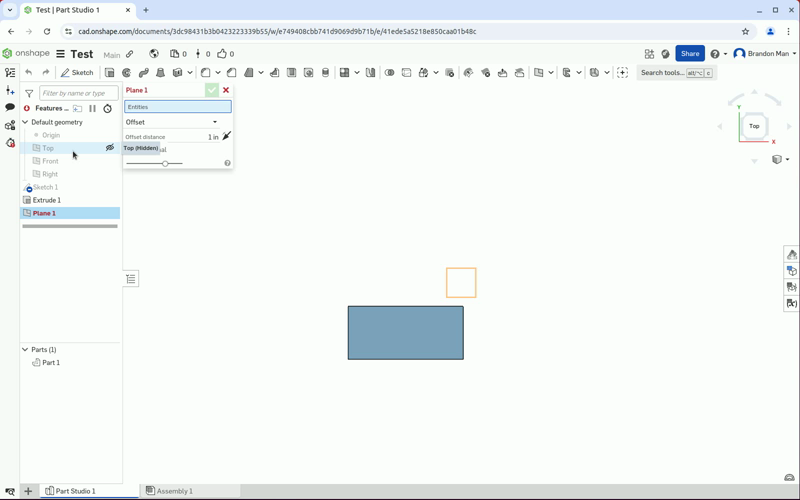
click(73, 150)
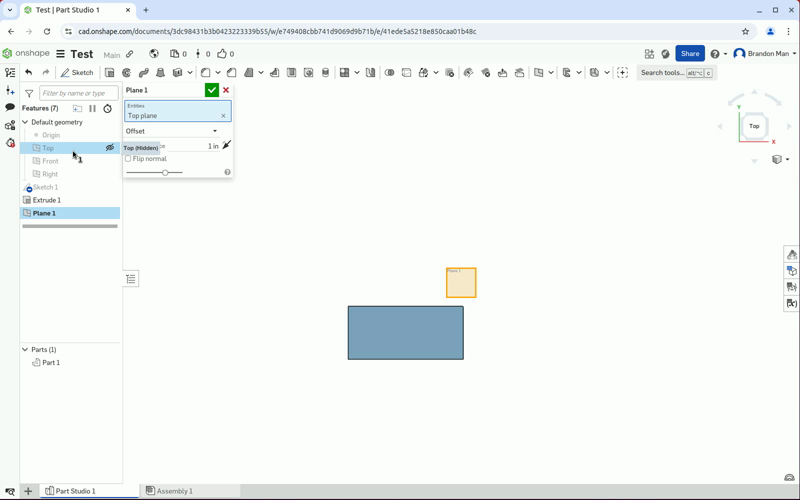
key(tab, 2)
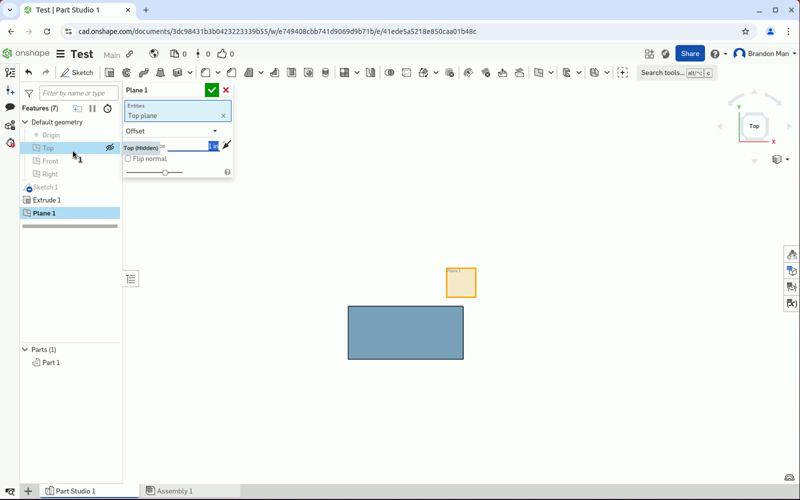
text(15.898)
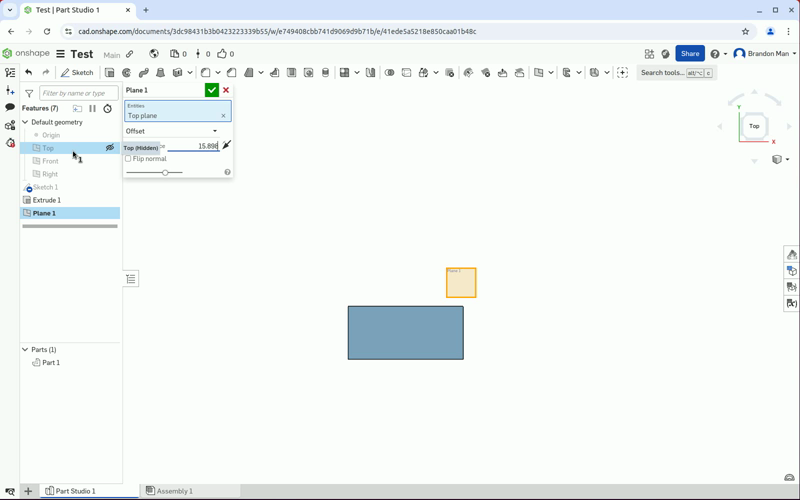
key(enter, 2)
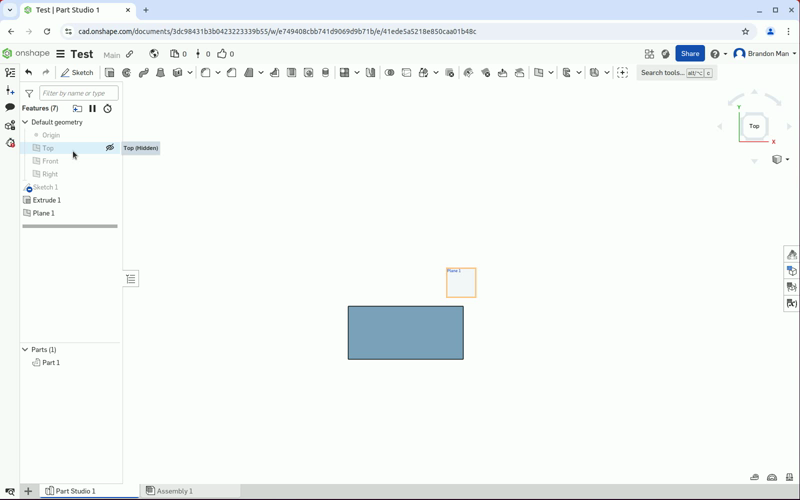
key(shift+s)
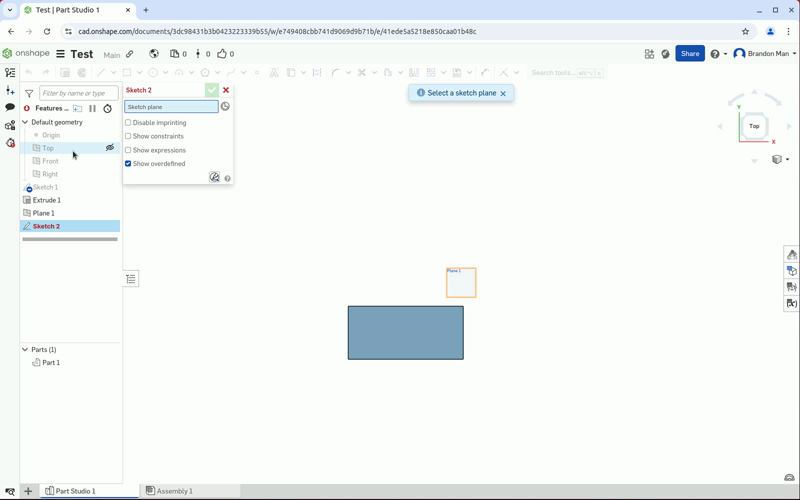
mouse_move(73, 215)
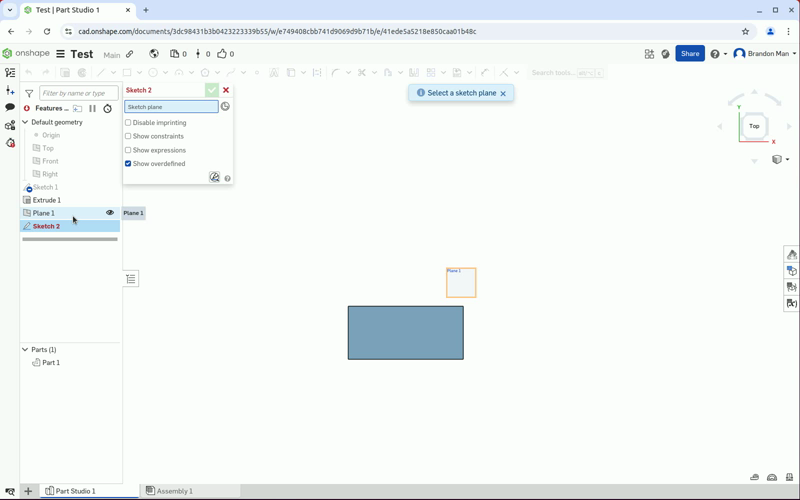
click(73, 215)
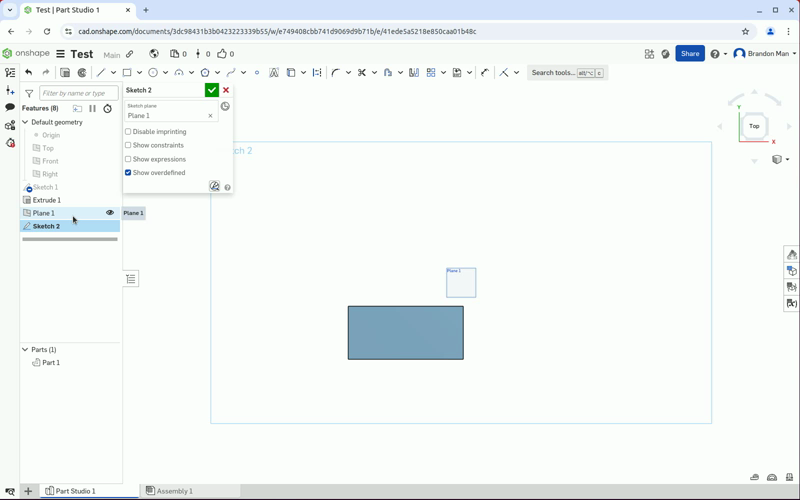
mouse_move(73, 352)
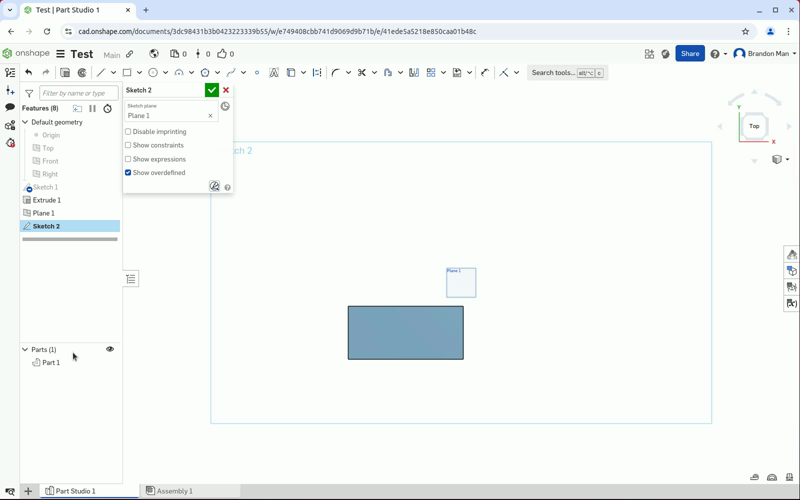
key(y)
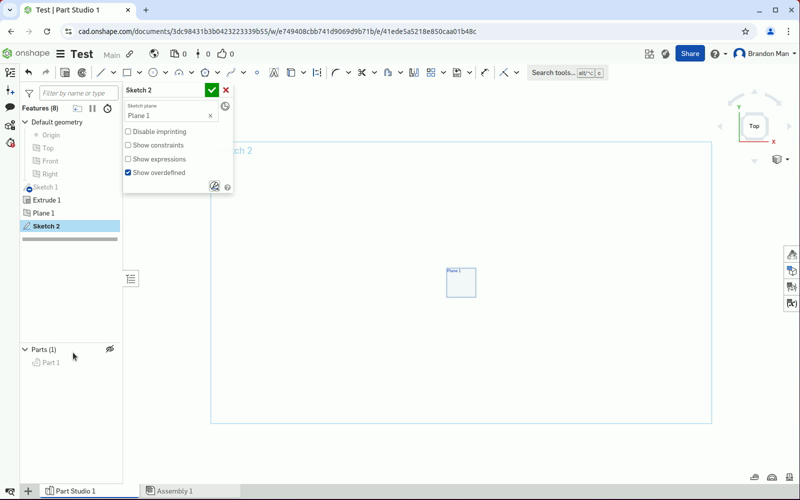
key(l)
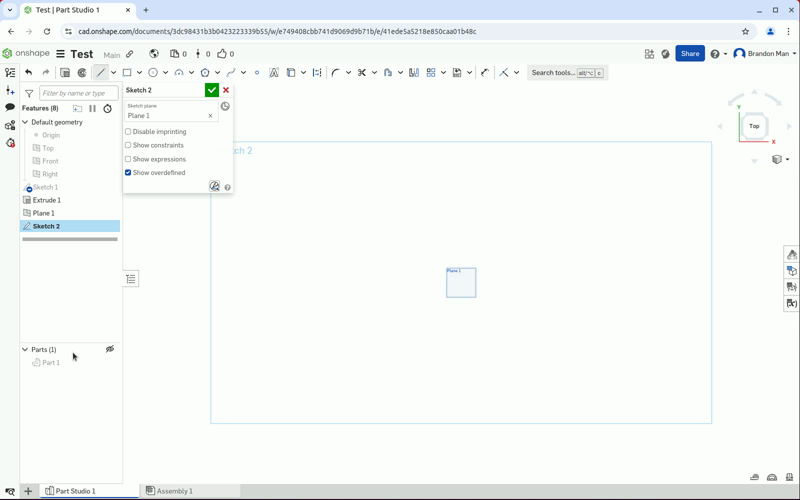
key_down(shift)
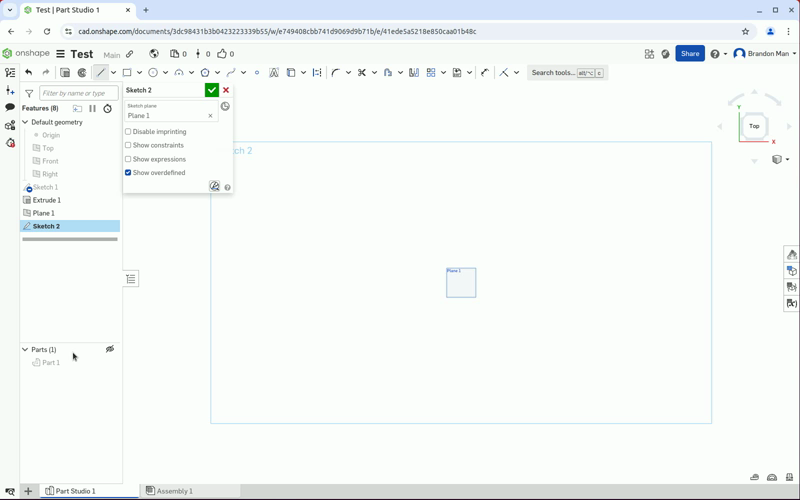
mouse_move(383, 359)
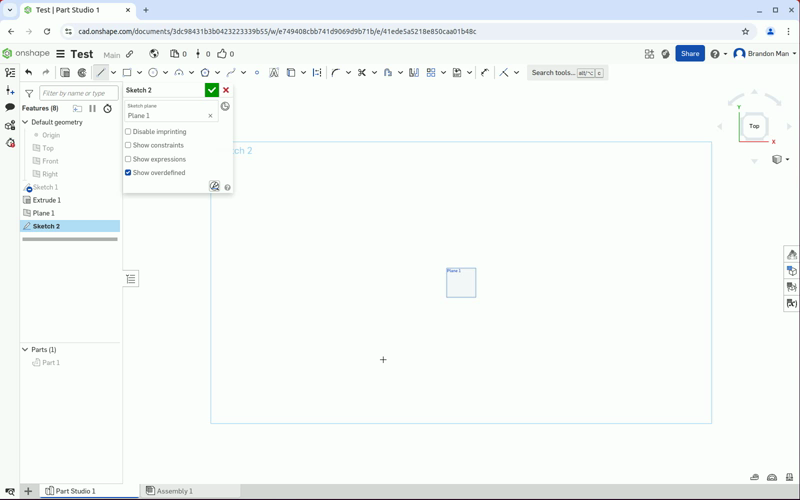
click(383, 359)
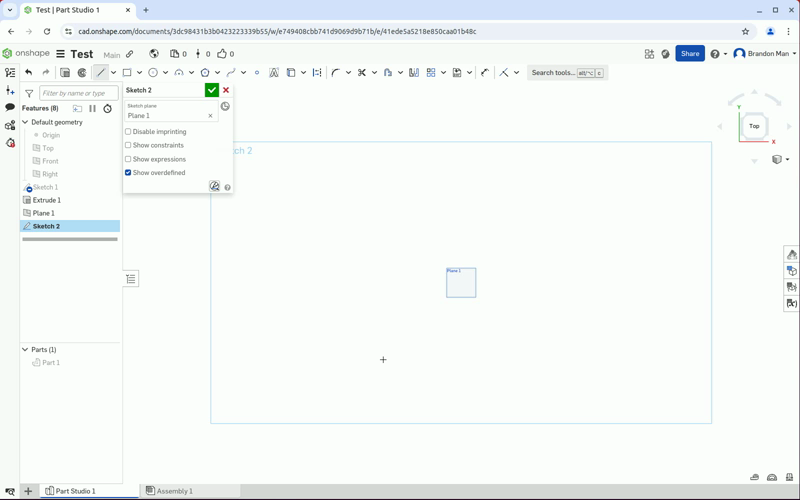
key_up(shift)
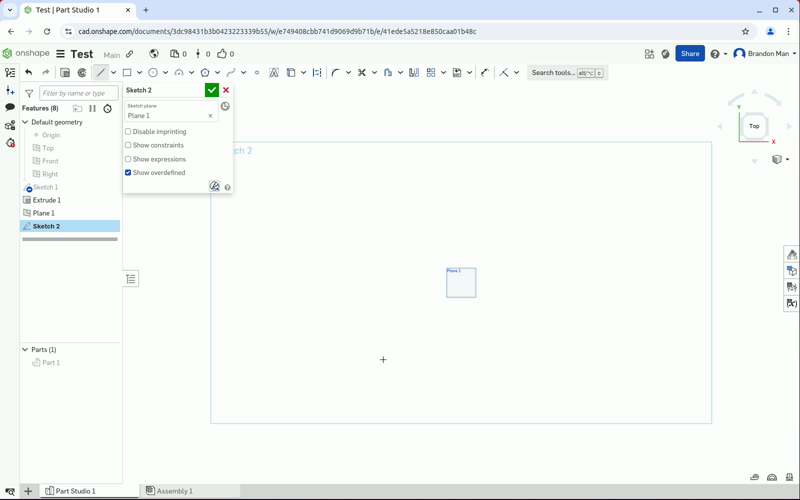
key_down(shift)
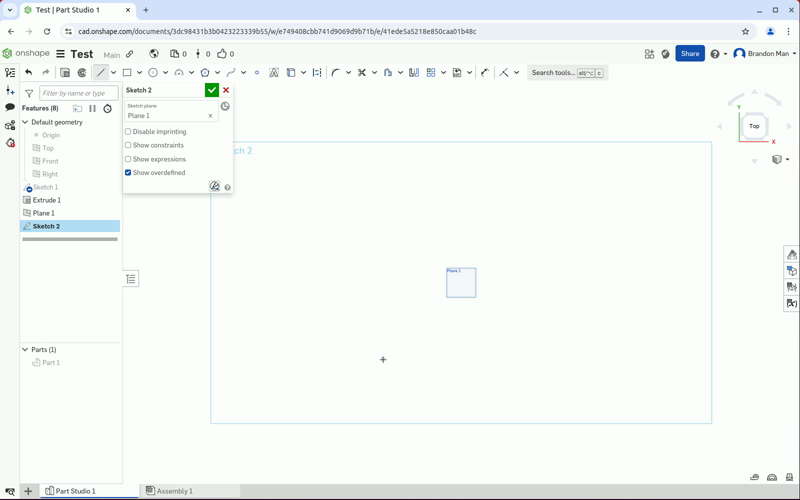
mouse_move(464, 359)
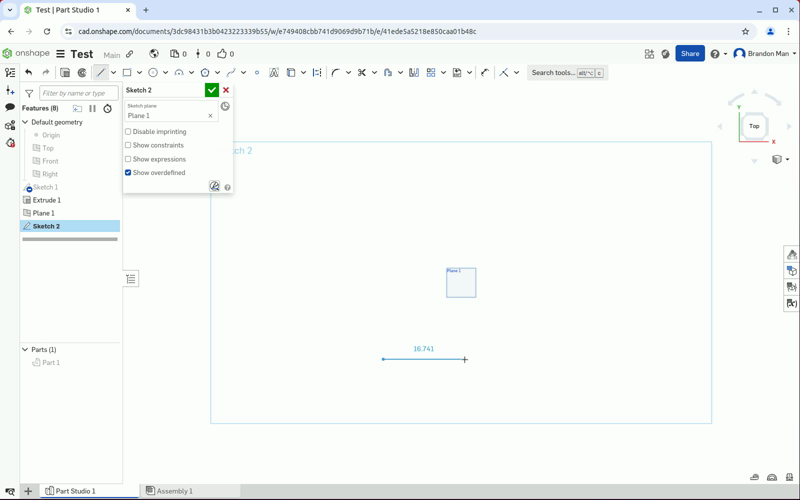
click(464, 359)
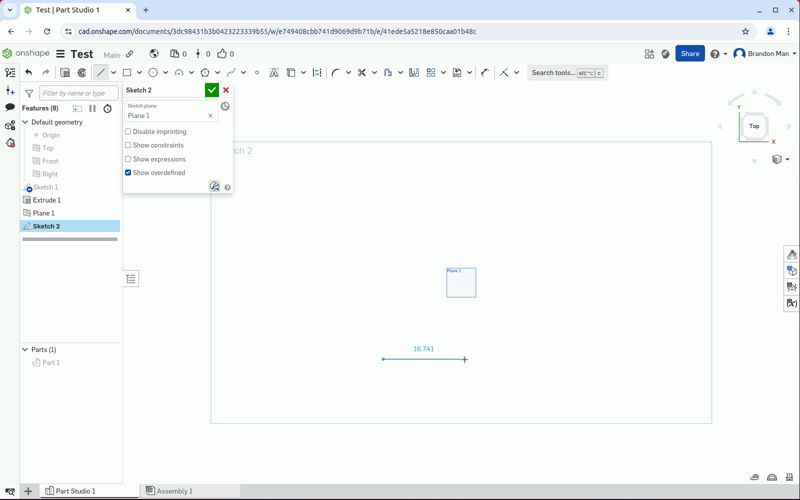
key_up(shift)
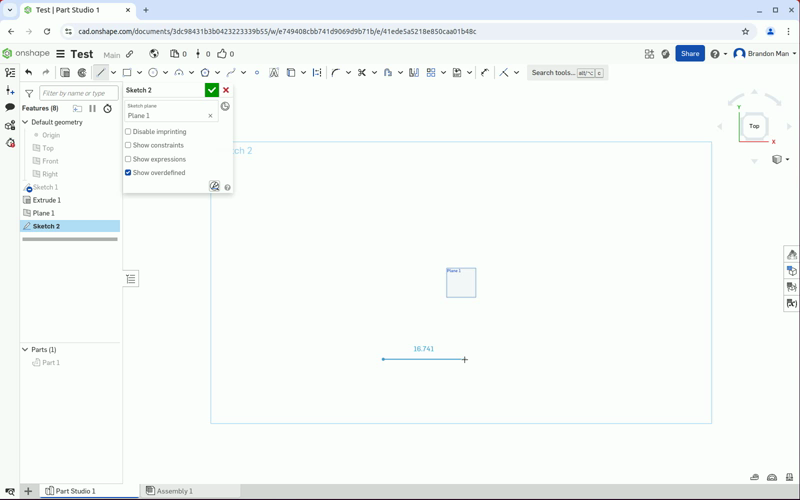
key_down(shift)
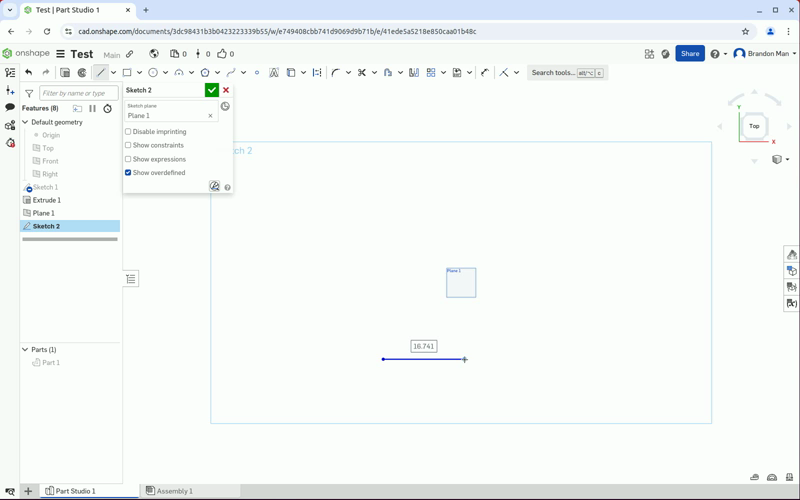
mouse_move(494, 359)
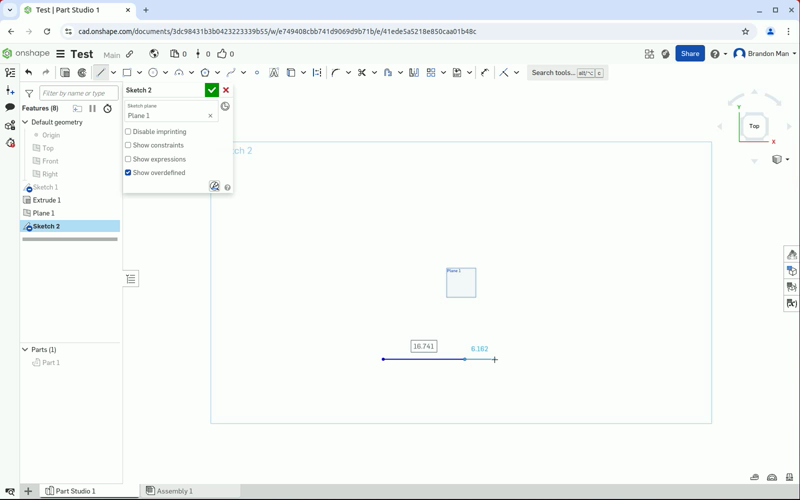
mouse_move(464, 305)
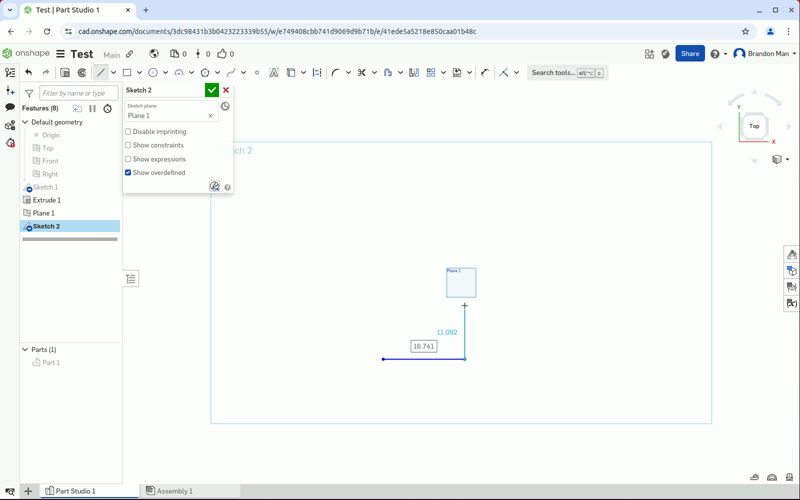
click(464, 305)
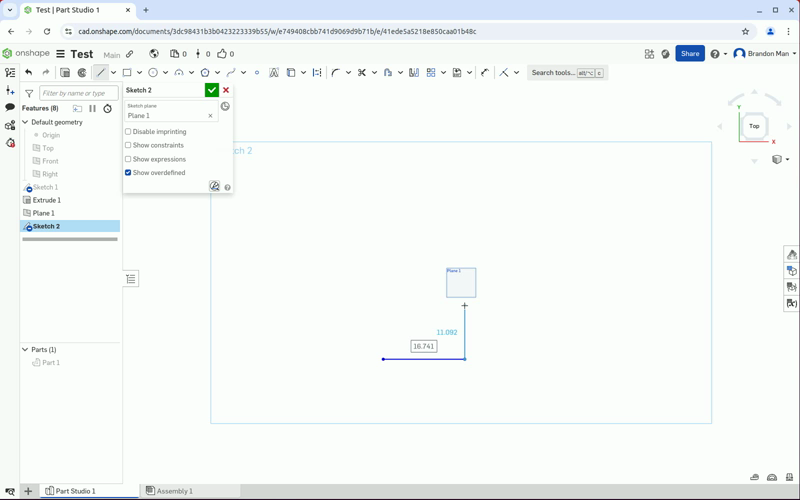
key_up(shift)
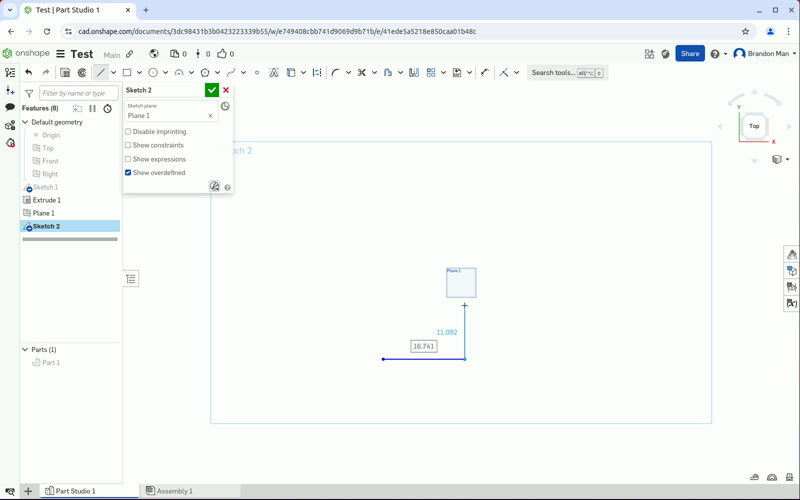
key_down(shift)
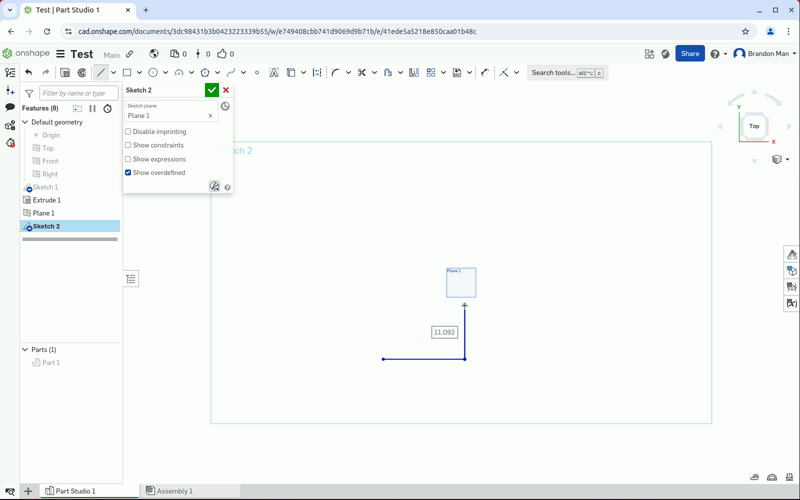
mouse_move(383, 305)
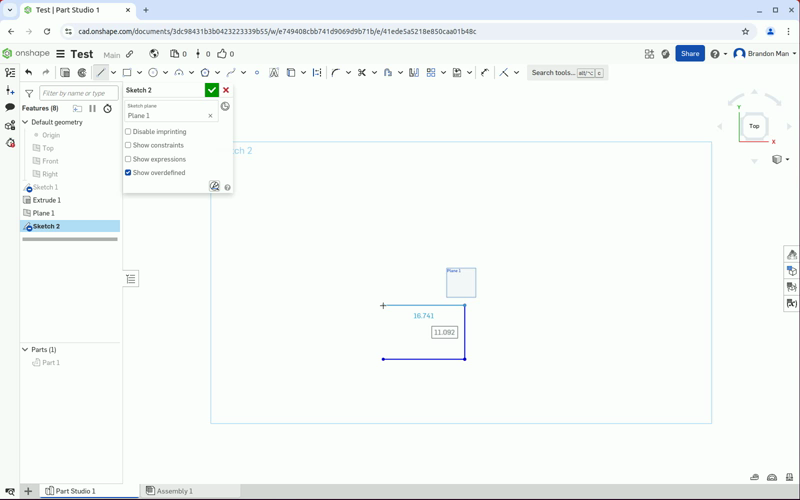
click(383, 305)
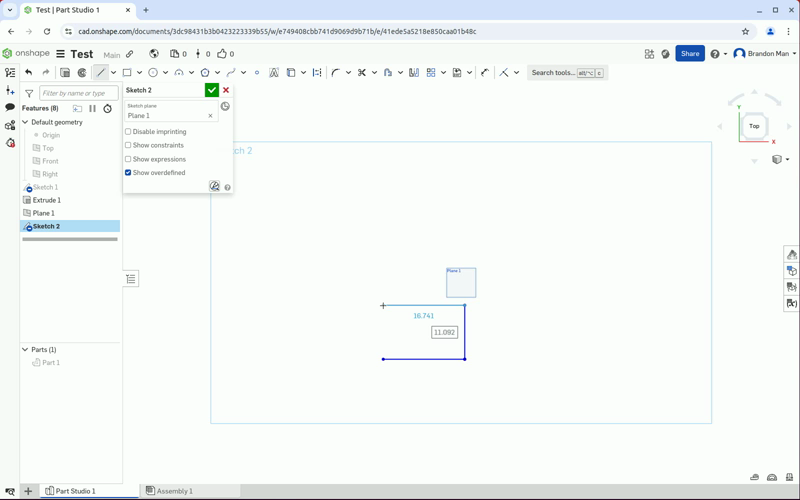
key_up(shift)
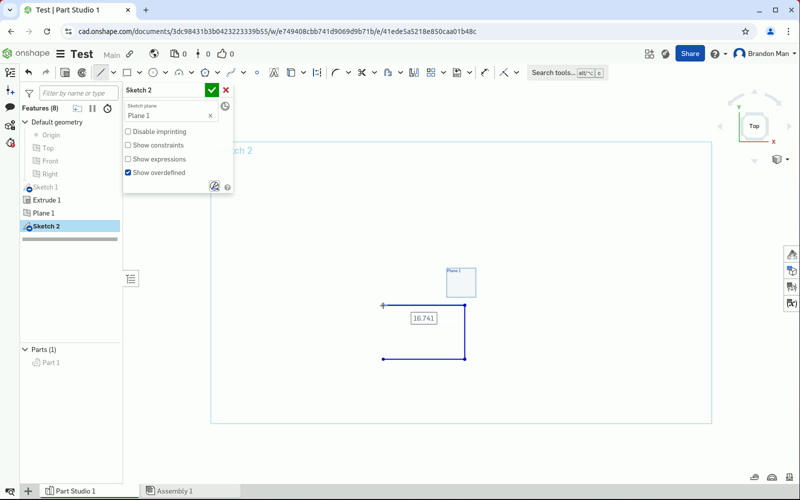
mouse_move(413, 305)
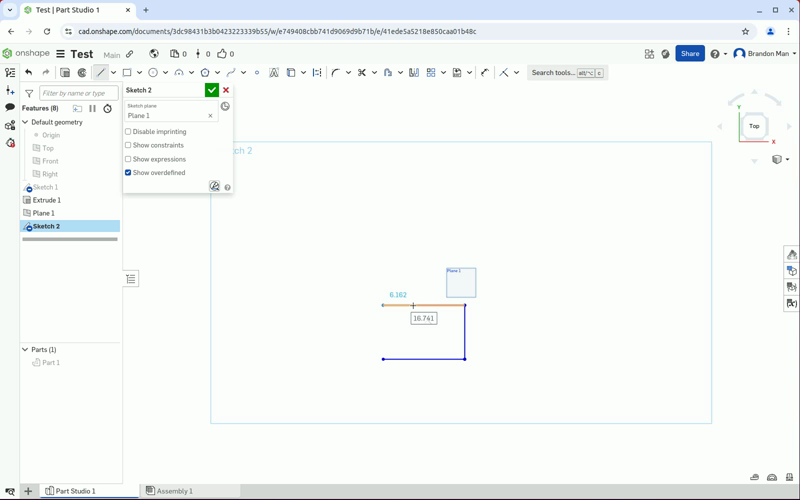
key_down(shift)
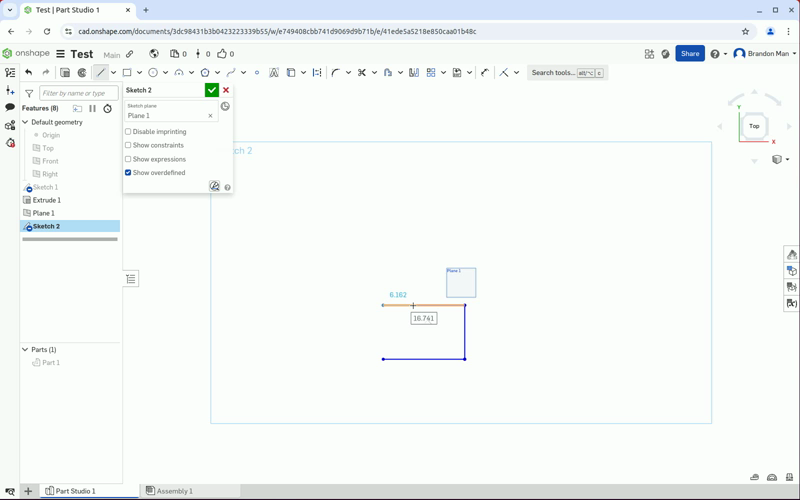
mouse_move(383, 359)
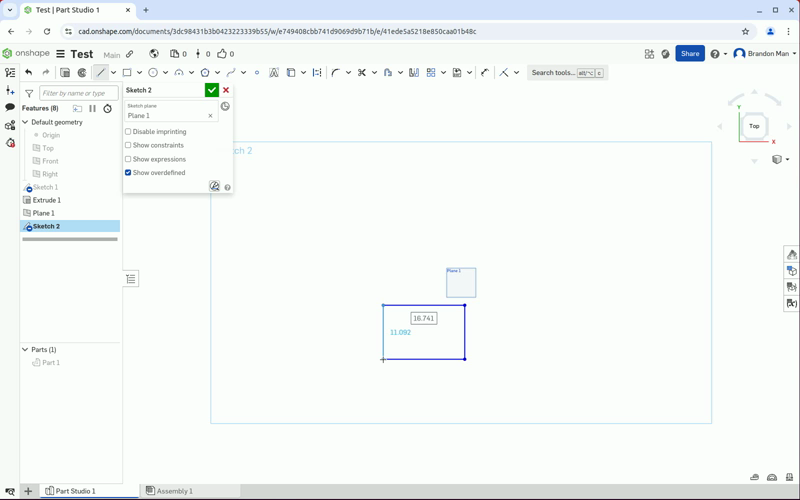
key_up(shift)
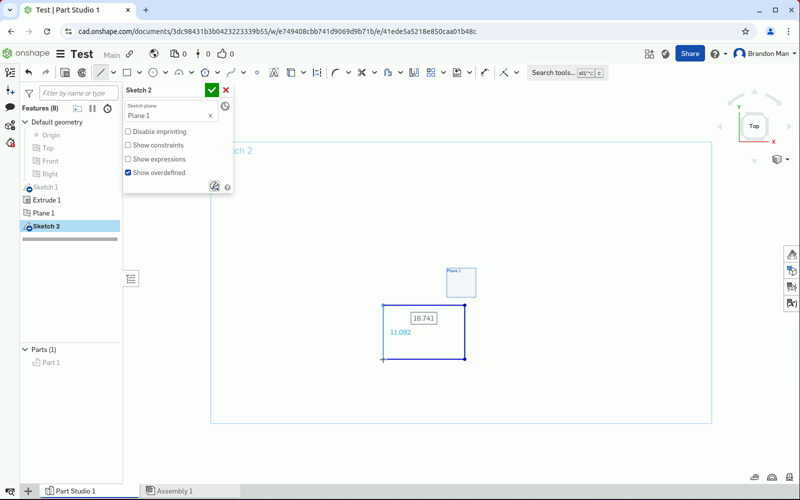
click(383, 359)
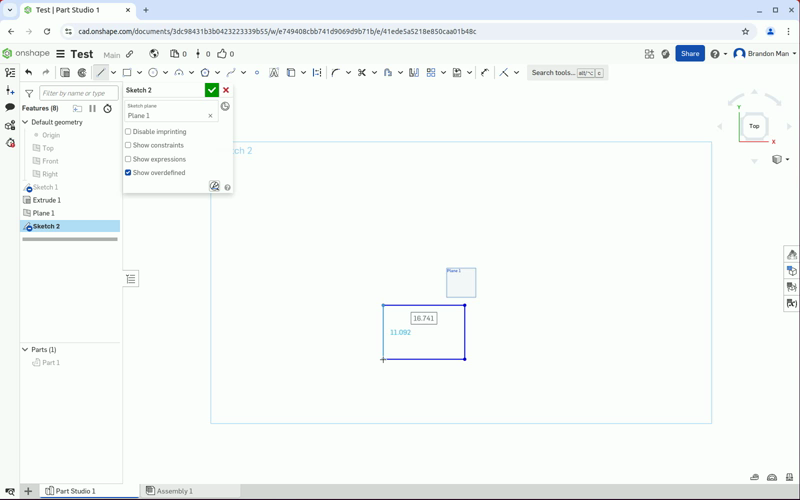
key(esc)
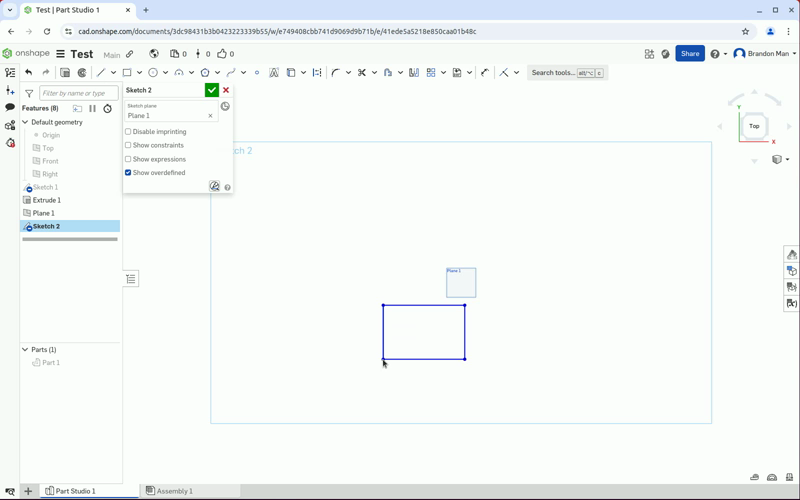
mouse_move(434, 326)
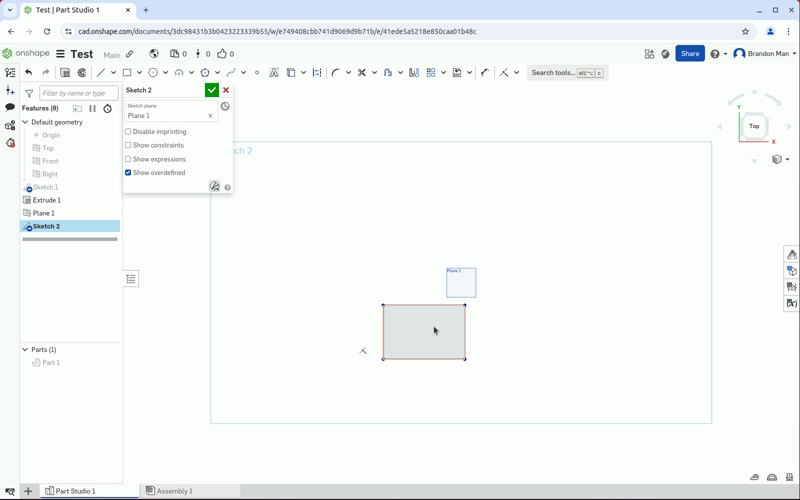
click(434, 326)
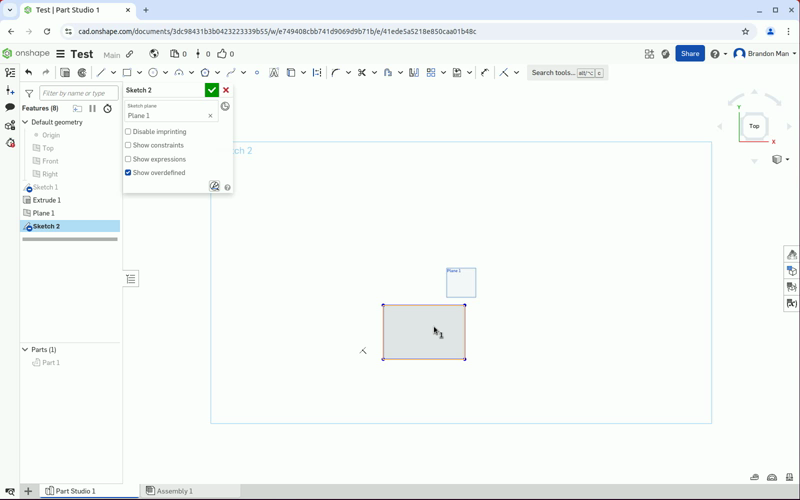
mouse_move(73, 352)
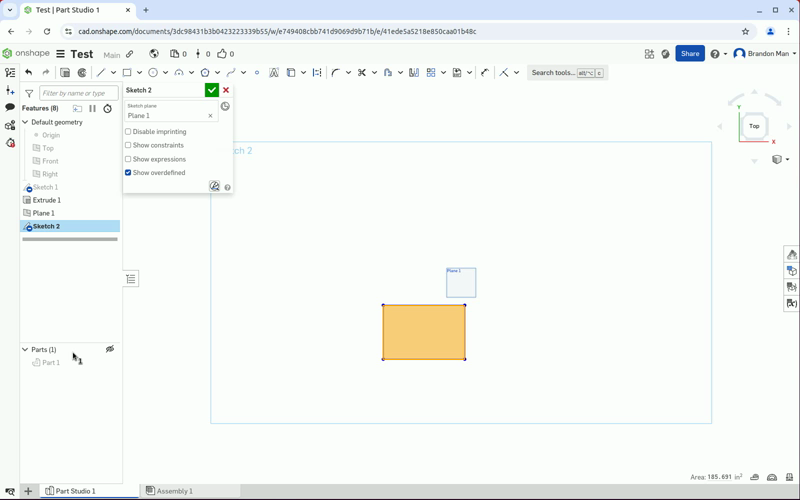
key(shift+y)
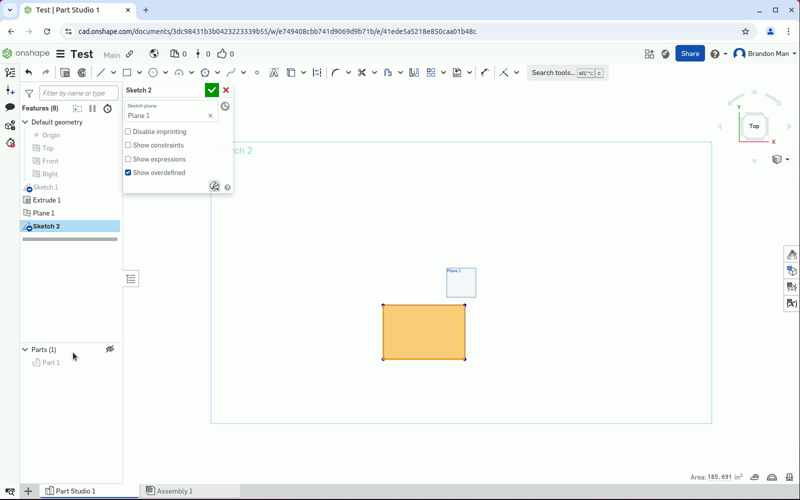
key(shift+e)
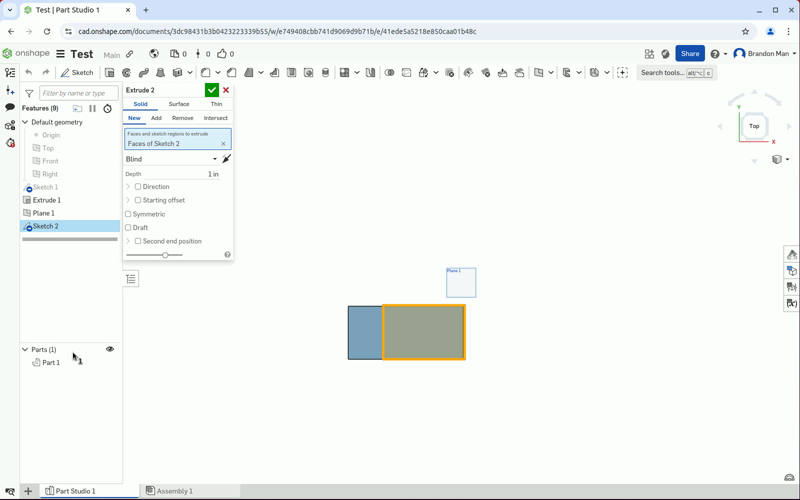
mouse_move(143, 106)
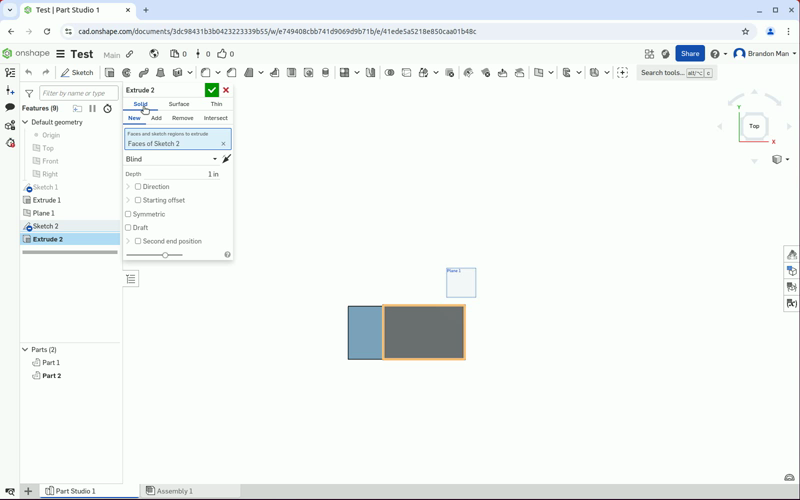
click(143, 106)
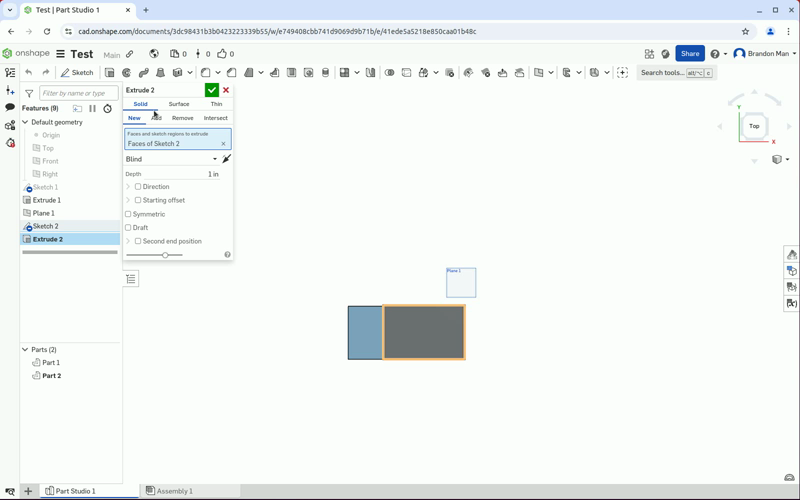
mouse_move(186, 120)
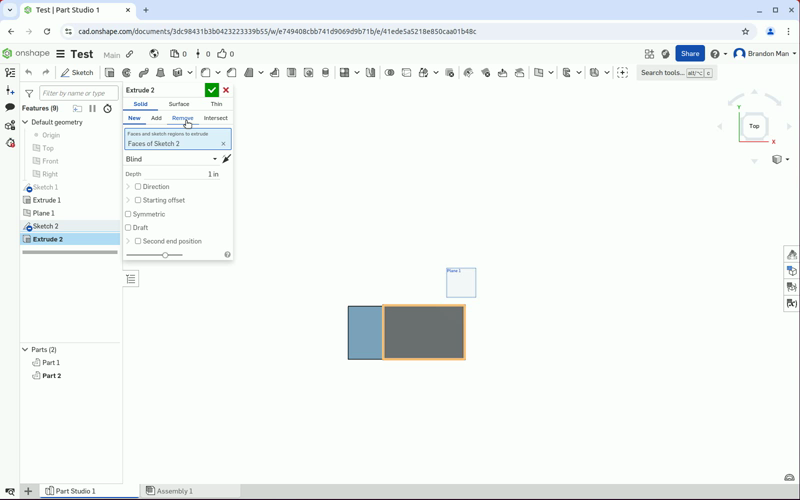
click(186, 120)
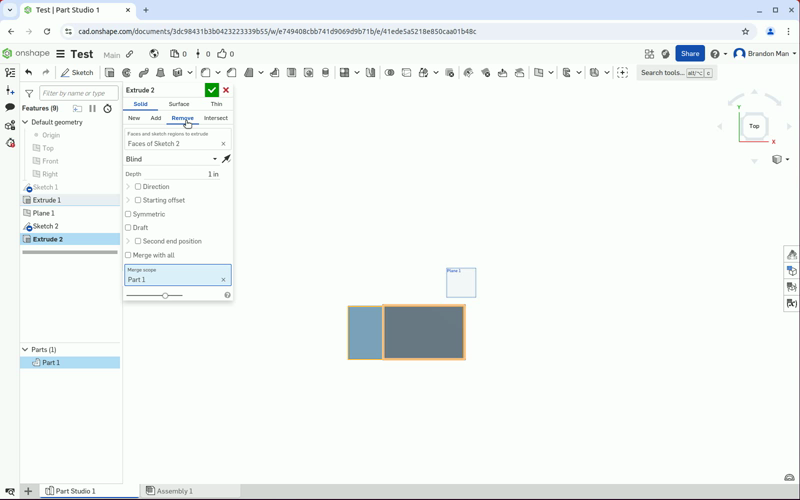
key(tab, 4)
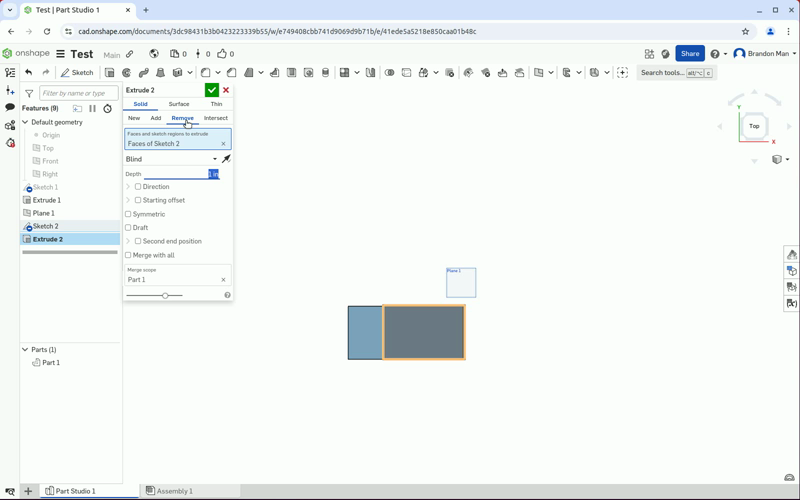
text(4.814)
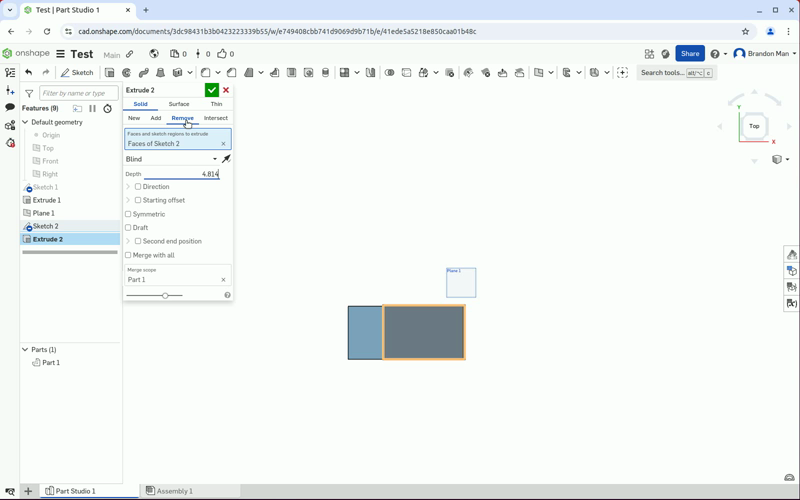
key(tab, 6)
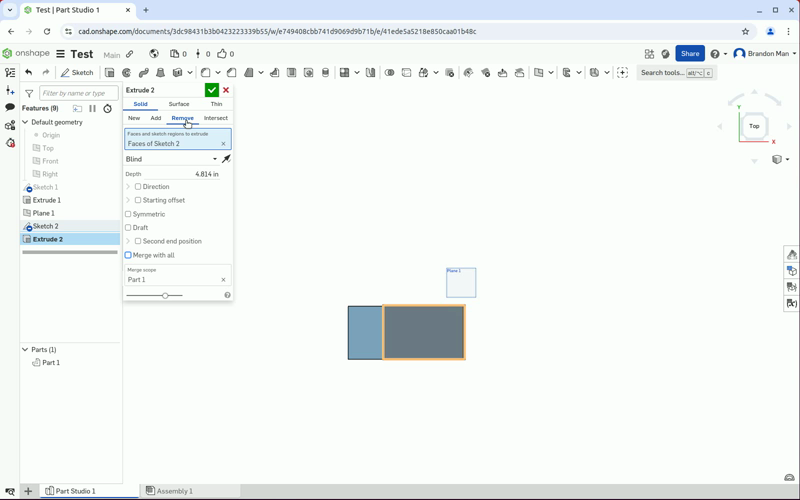
key(space)
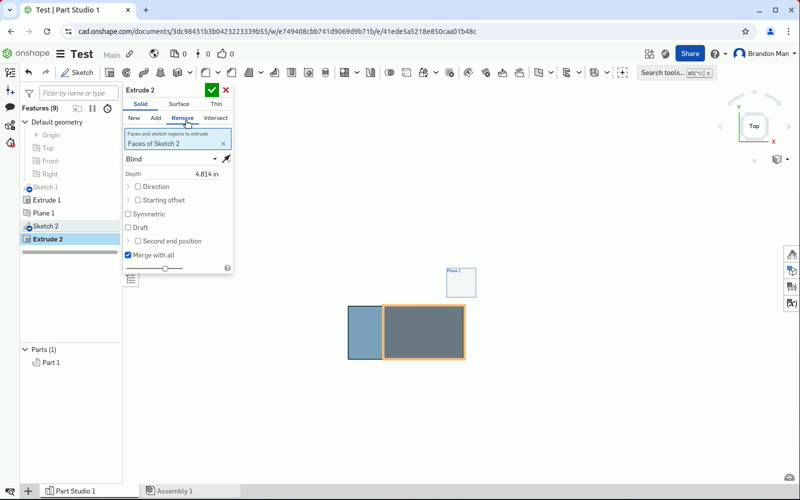
key(enter)
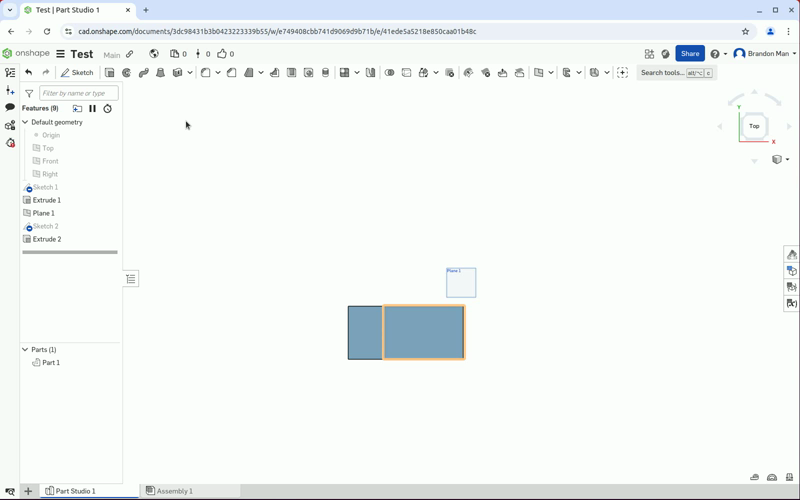
key(shift+h)
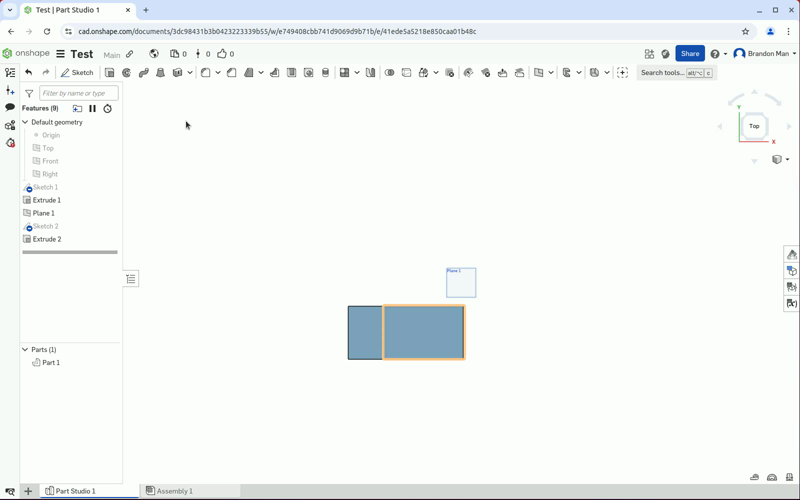
key(shift+h)
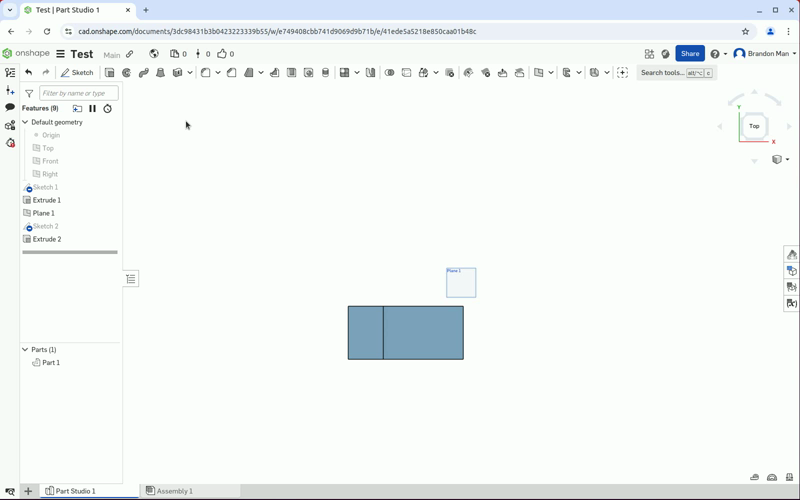
mouse_move(73, 189)
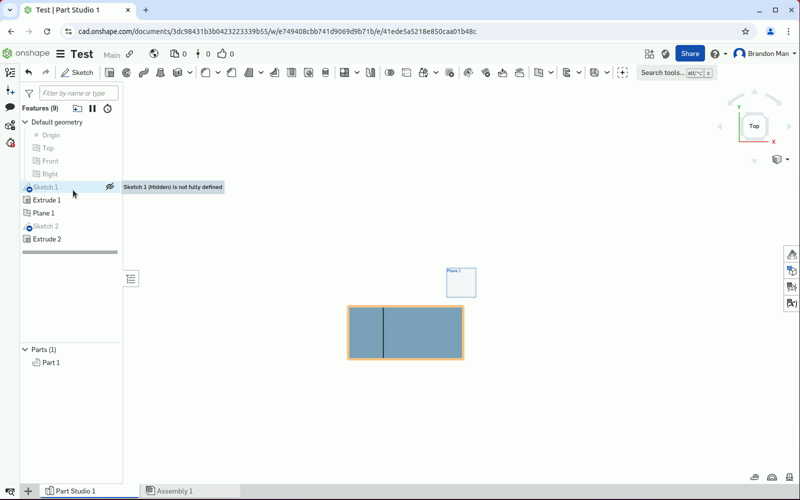
click(73, 189)
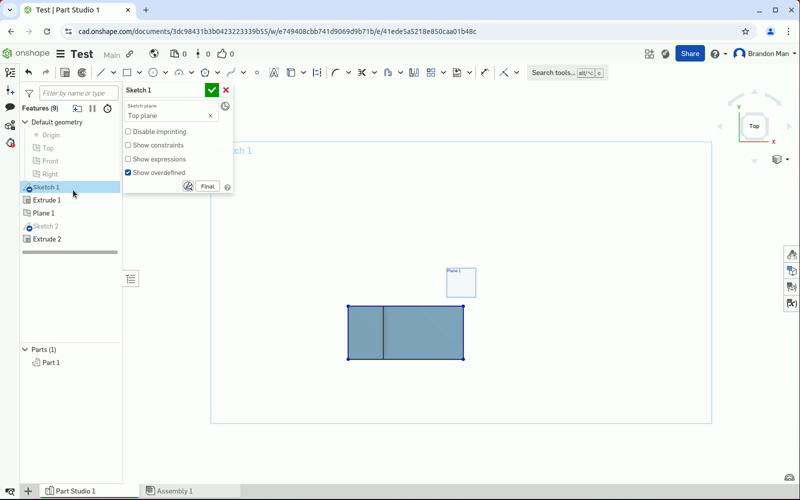
mouse_move(229, 92)
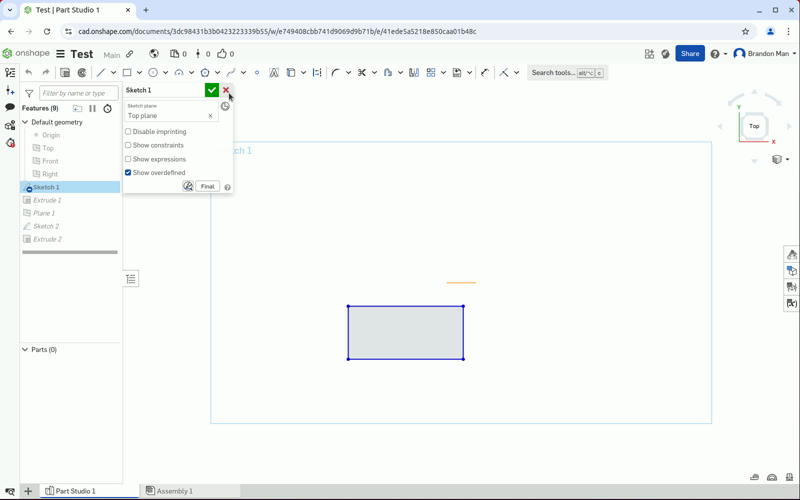
click(229, 92)
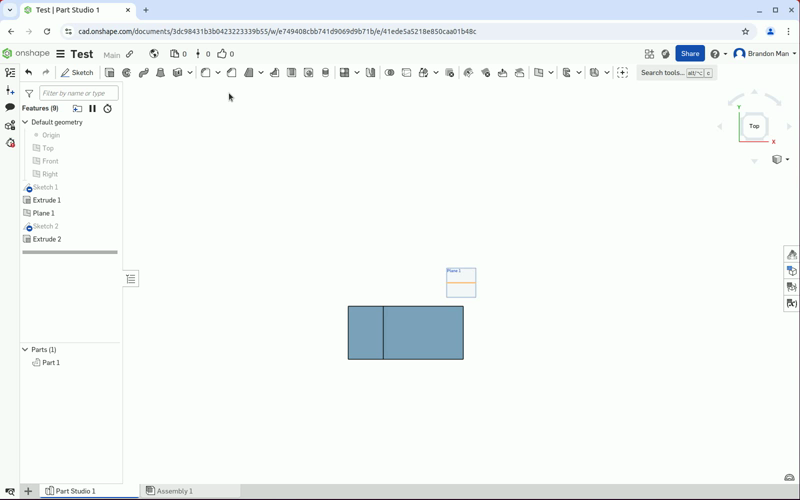
mouse_move(73, 352)
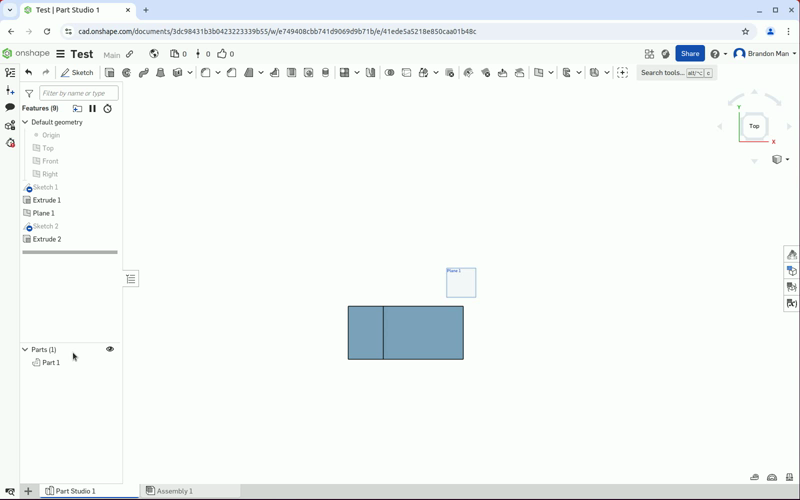
key(y)
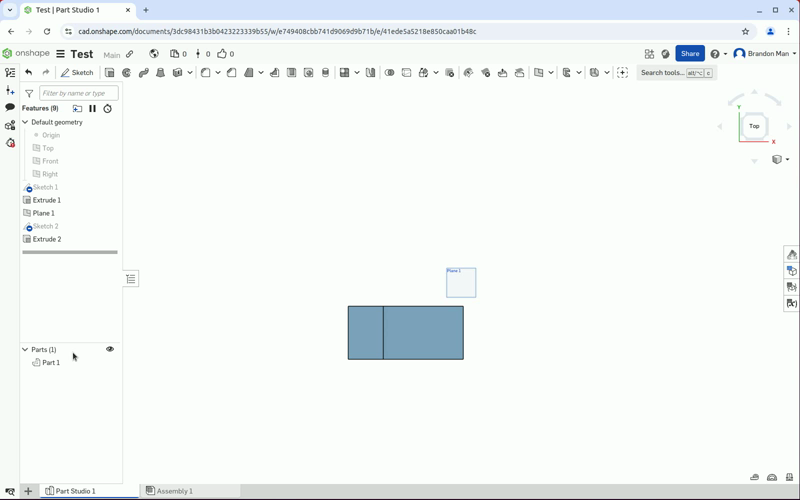
key(shift+p)
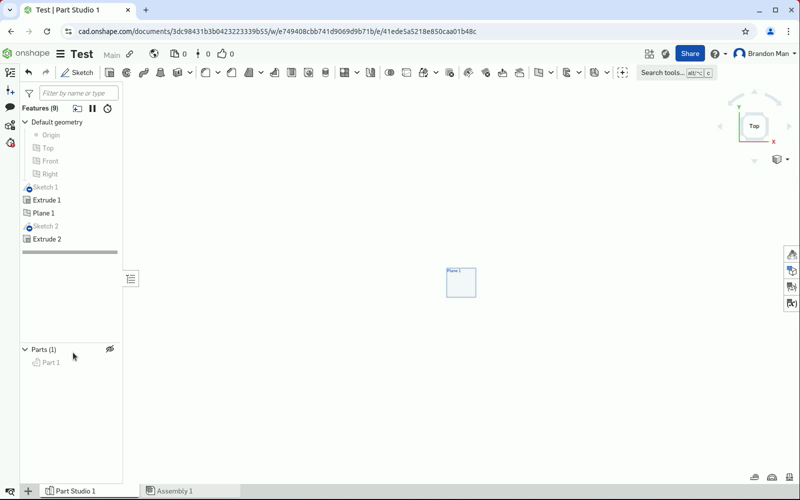
key(space)
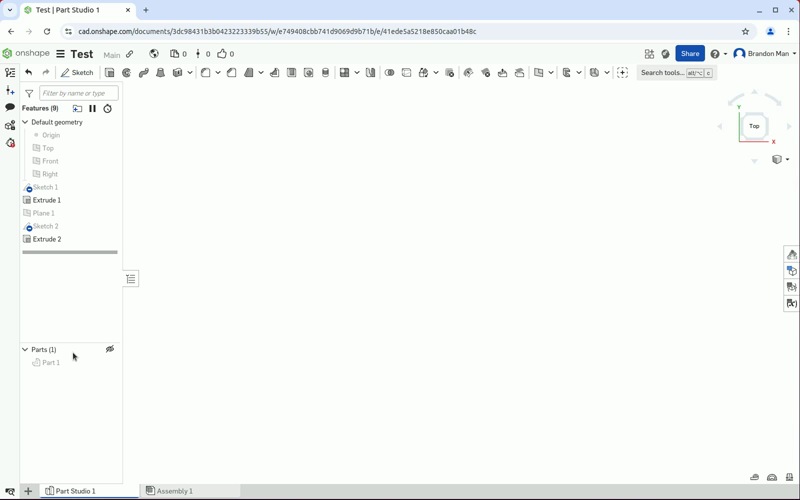
key_down(shift)
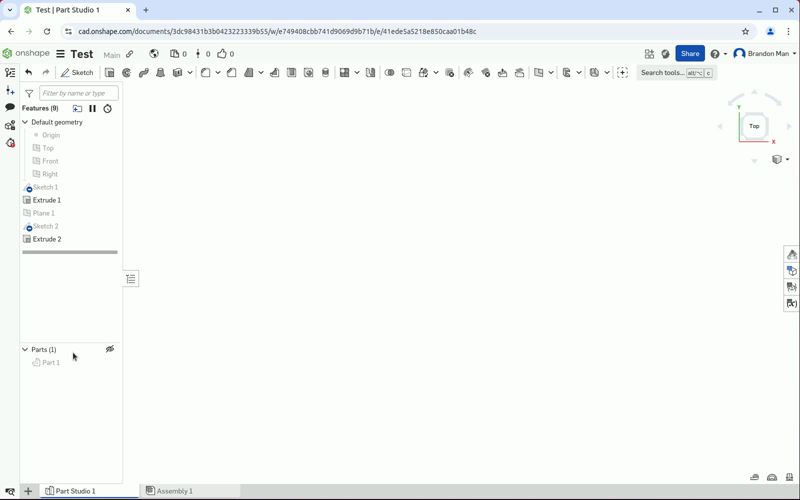
key(up)
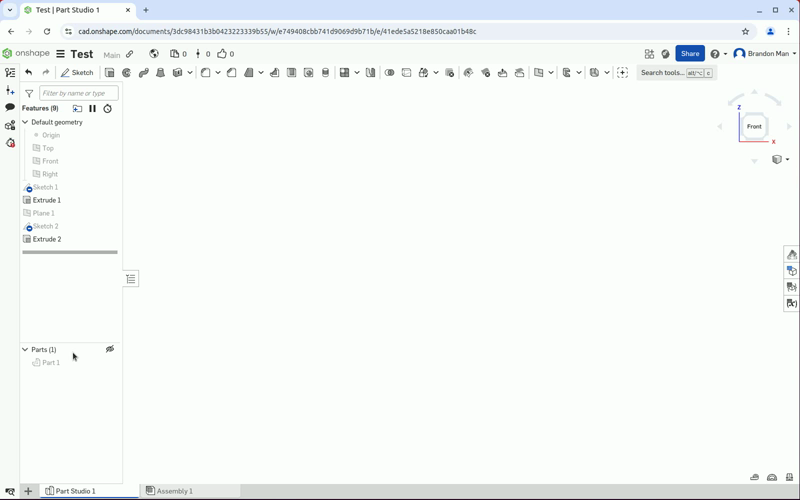
key_up(shift)
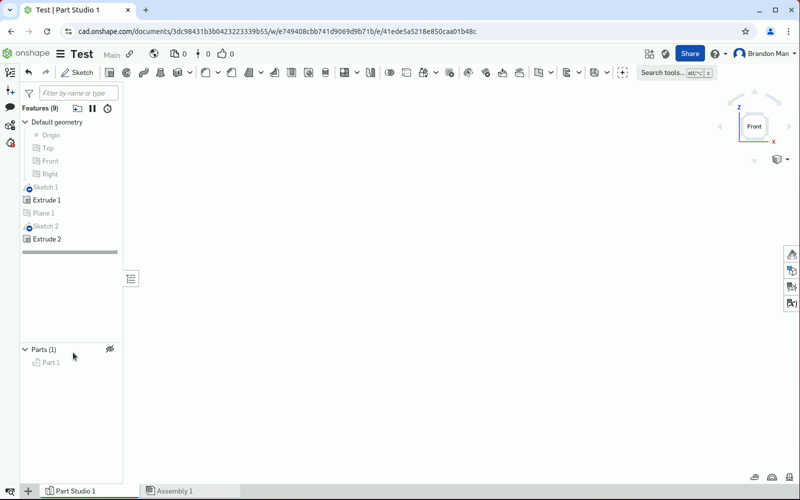
key(space)
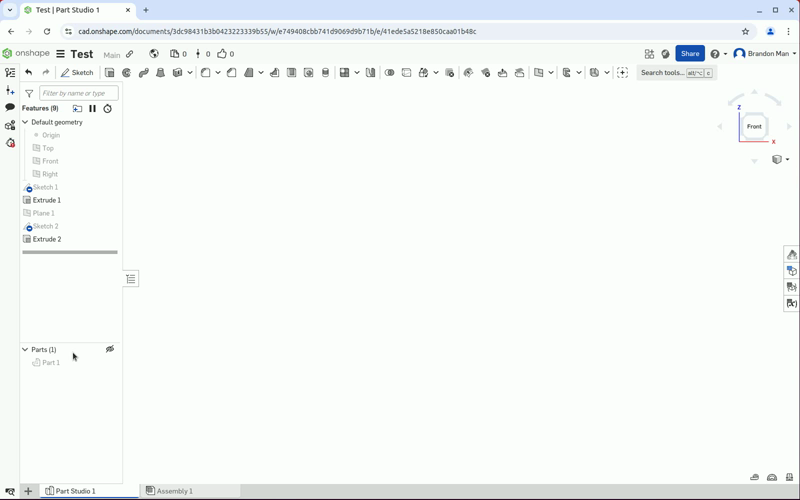
key_down(shift)
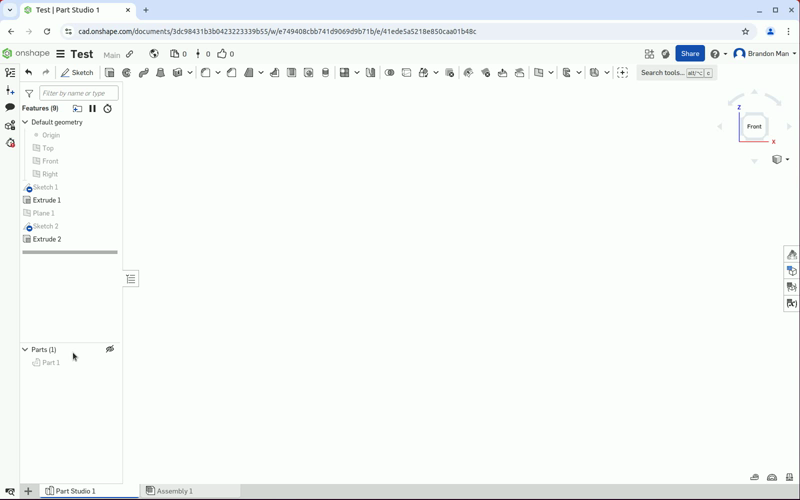
key(left)
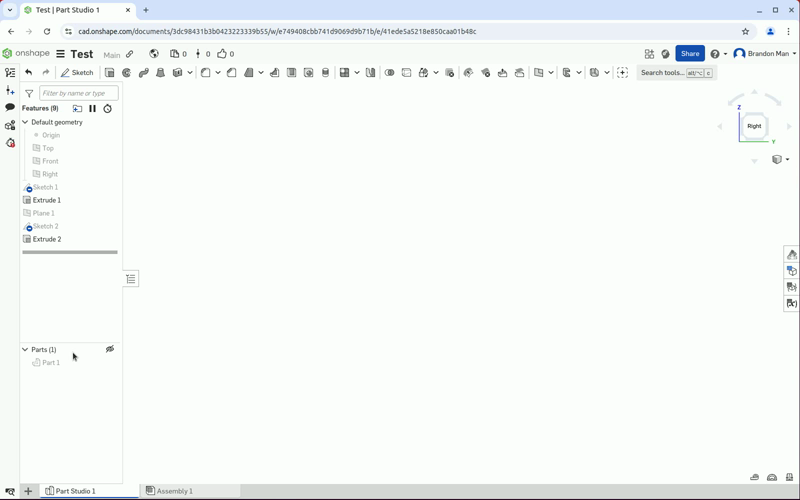
key_up(shift)
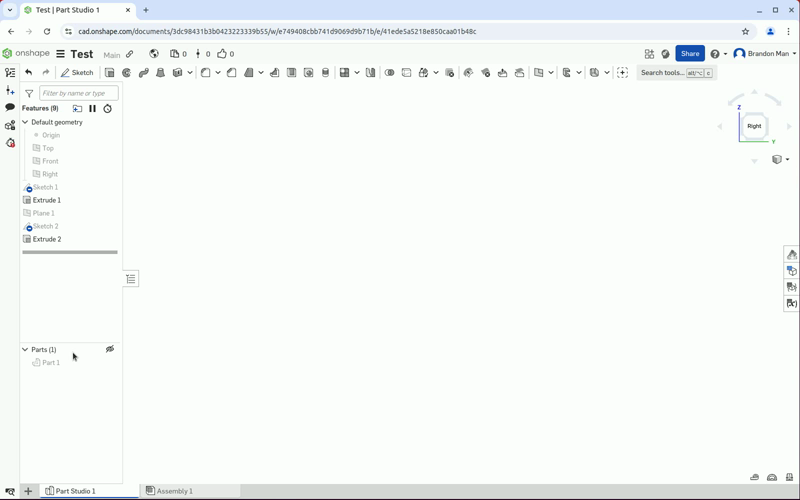
mouse_move(73, 352)
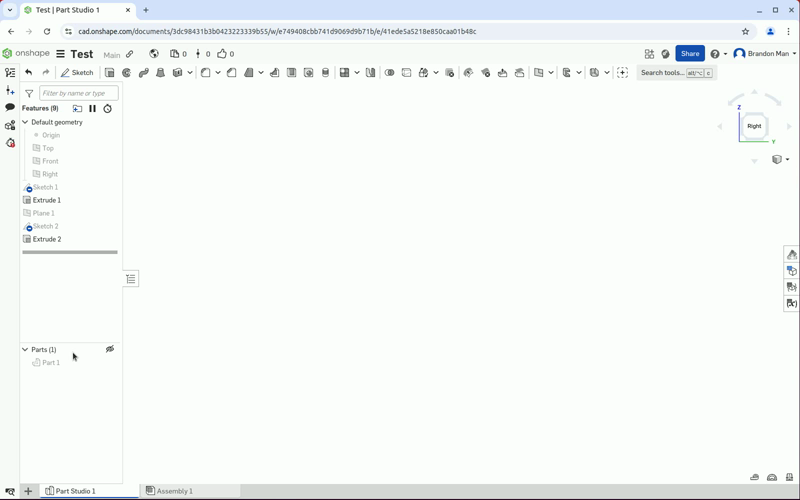
key(shift+y)
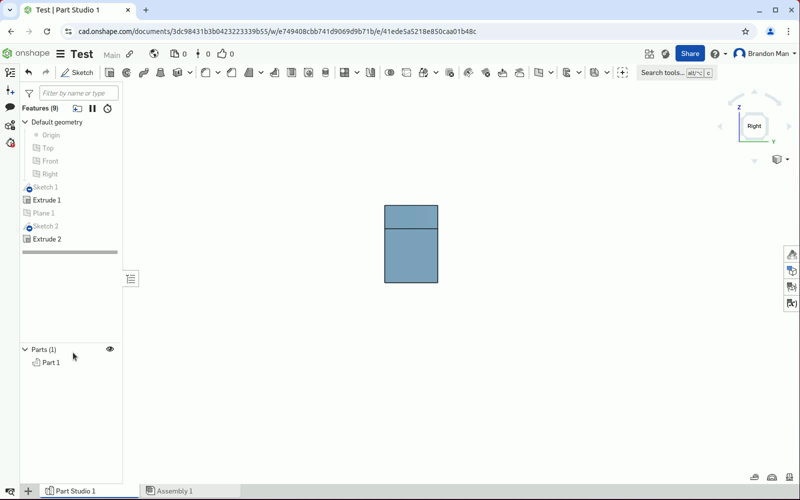
mouse_move(541, 75)
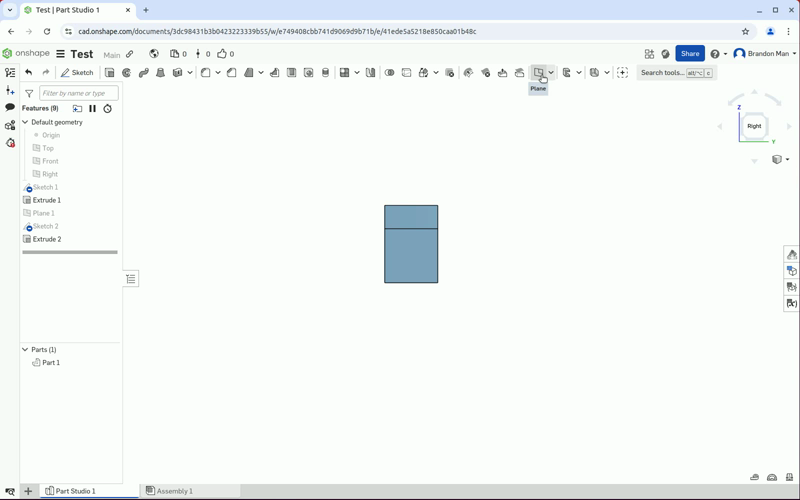
click(541, 75)
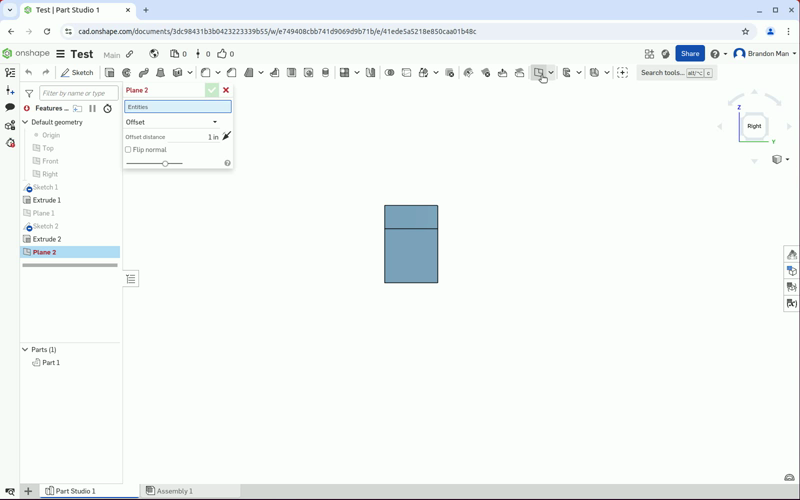
mouse_move(73, 176)
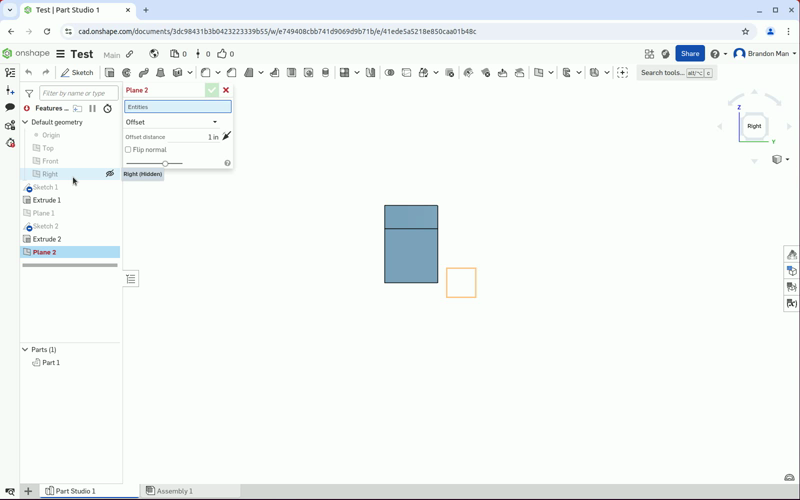
click(73, 176)
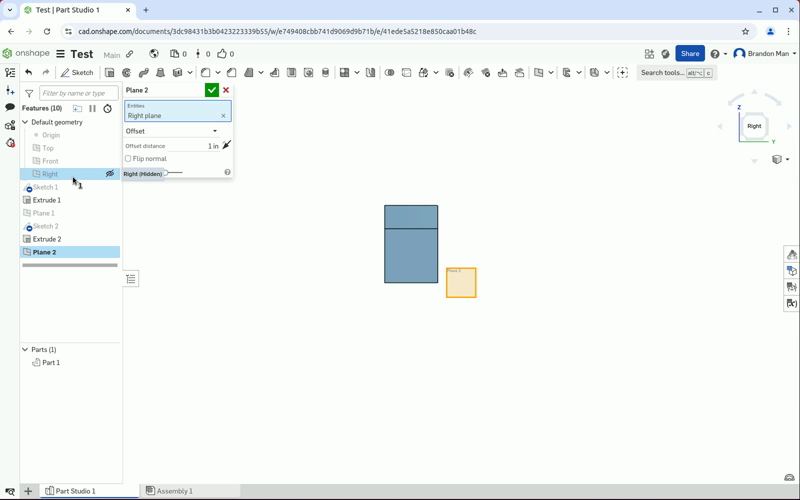
key(tab, 2)
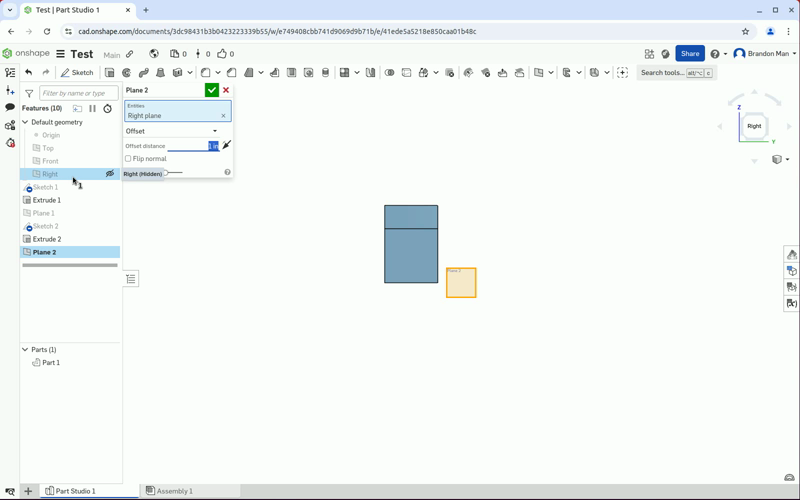
text(0.493)
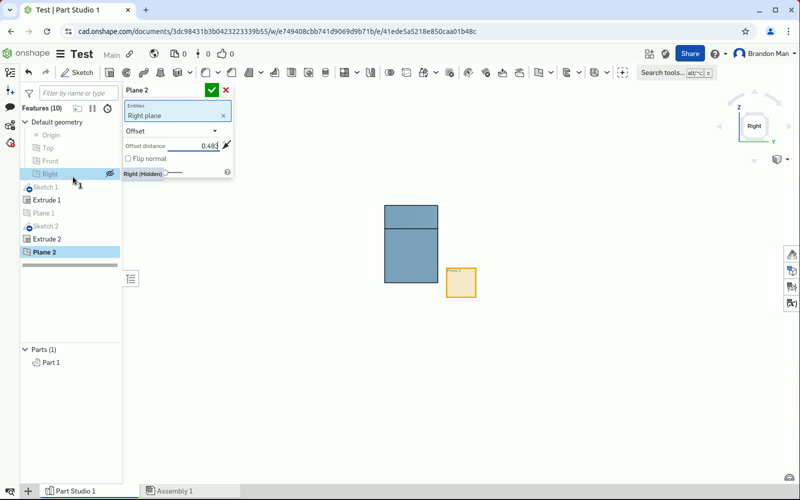
key(enter, 2)
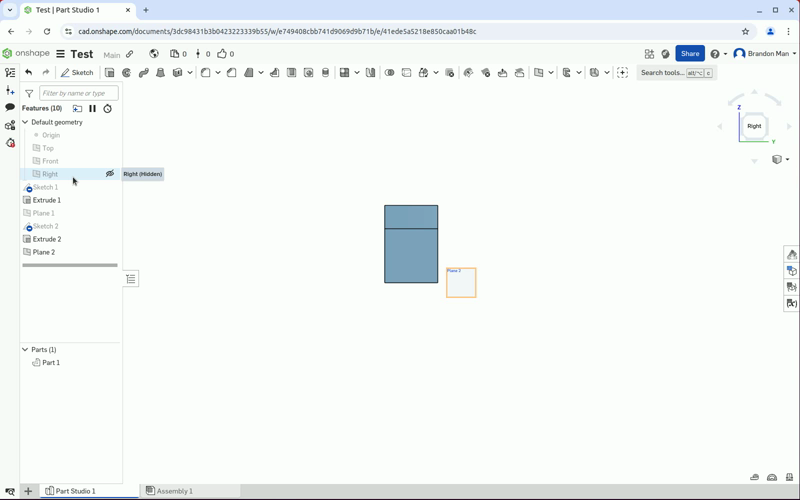
key(shift+s)
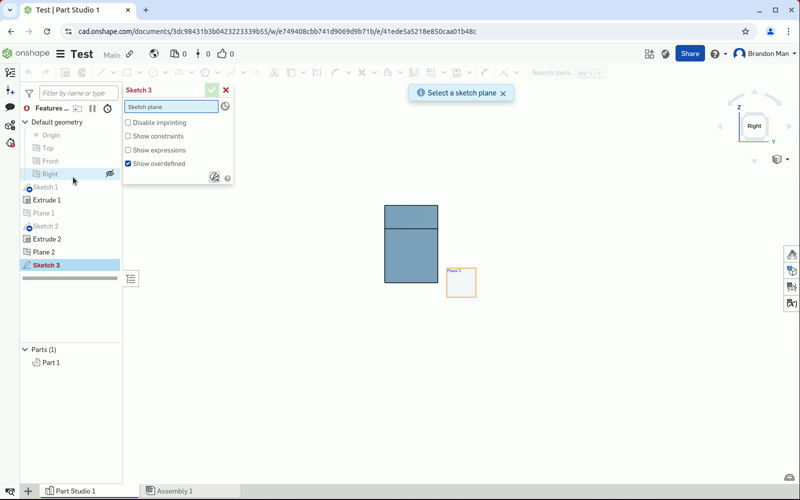
mouse_move(73, 254)
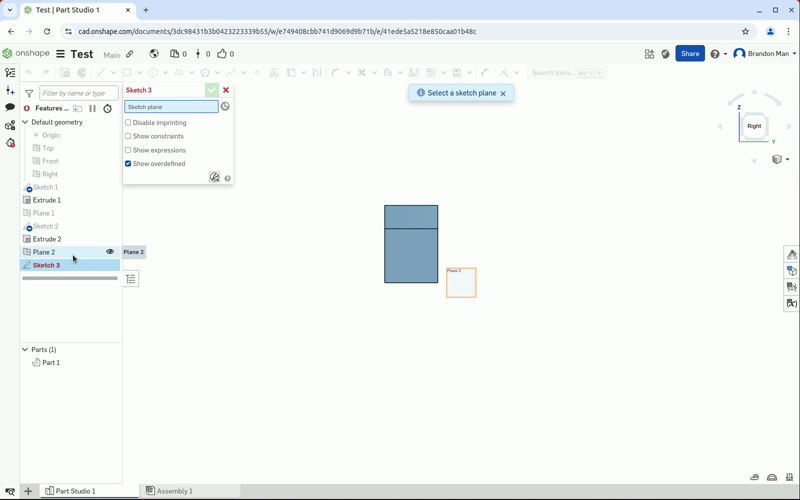
click(73, 254)
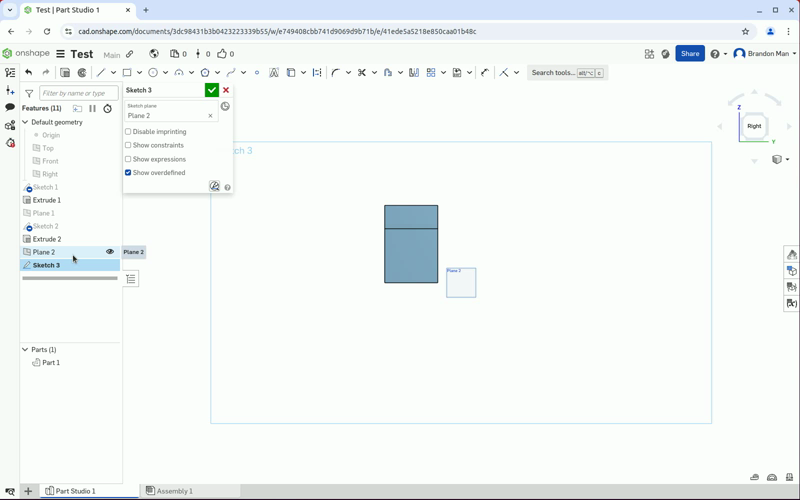
mouse_move(73, 352)
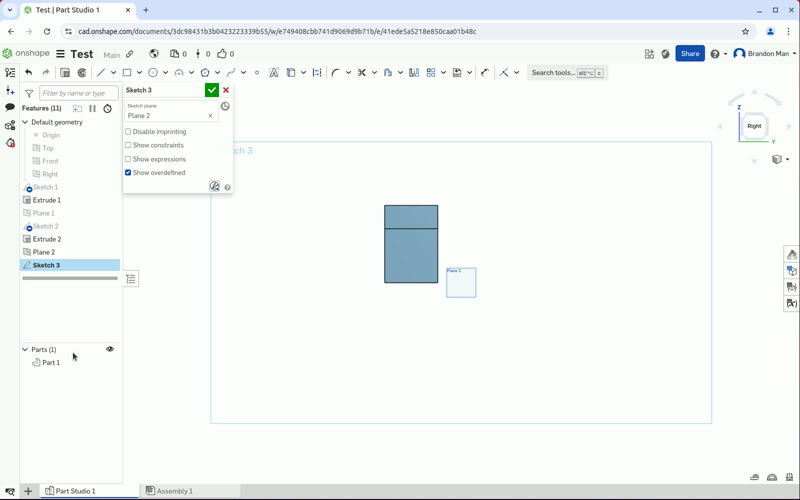
key(y)
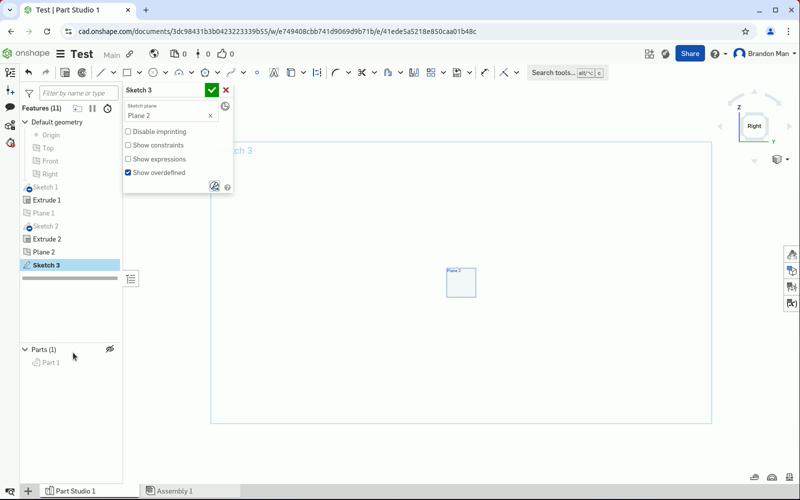
key(c)
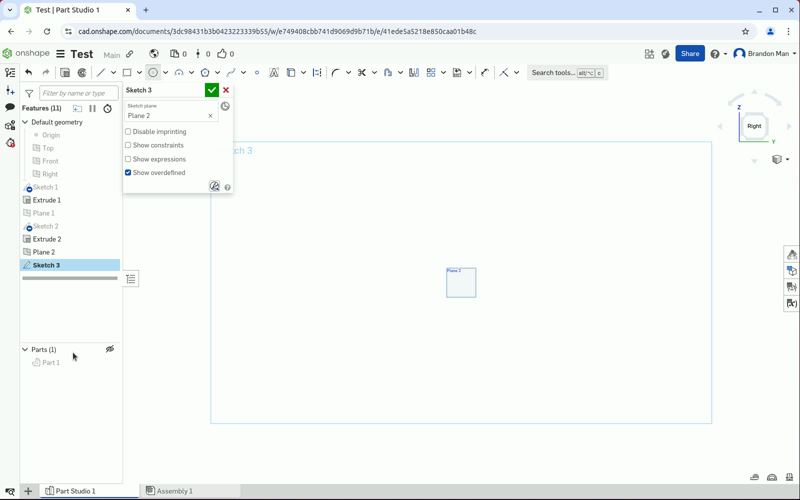
key_down(shift)
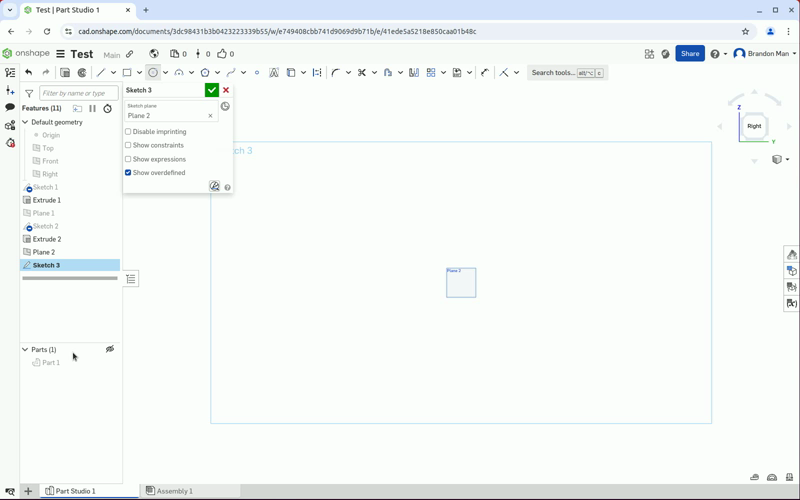
mouse_move(411, 255)
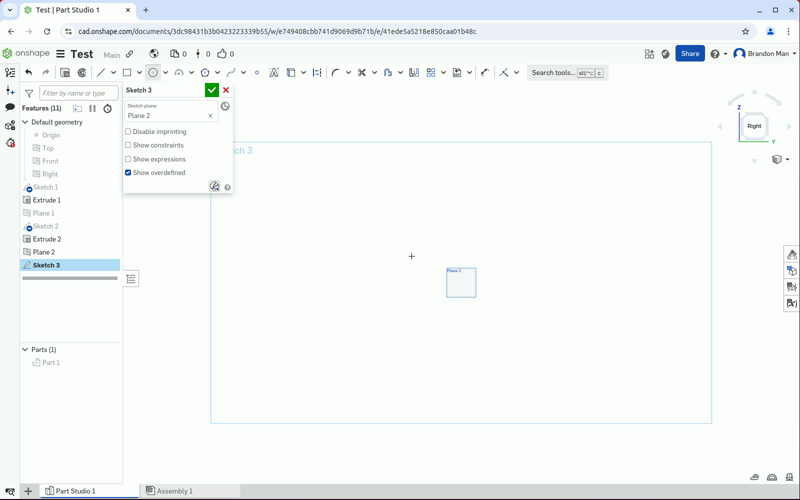
click(411, 255)
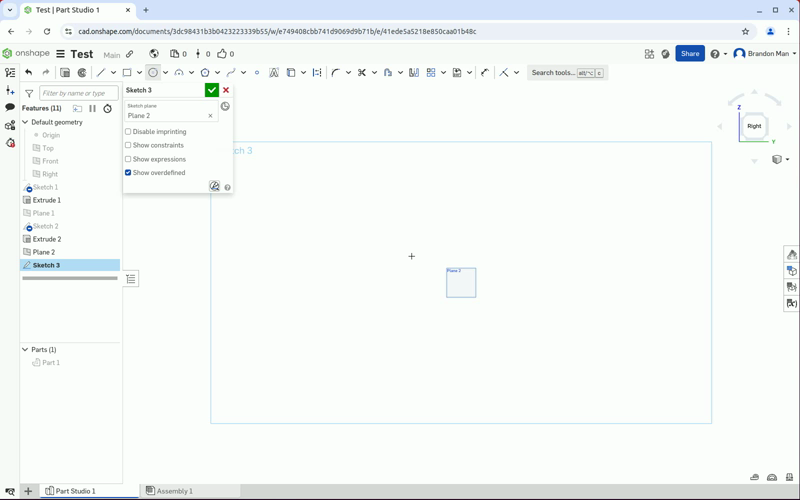
key_up(shift)
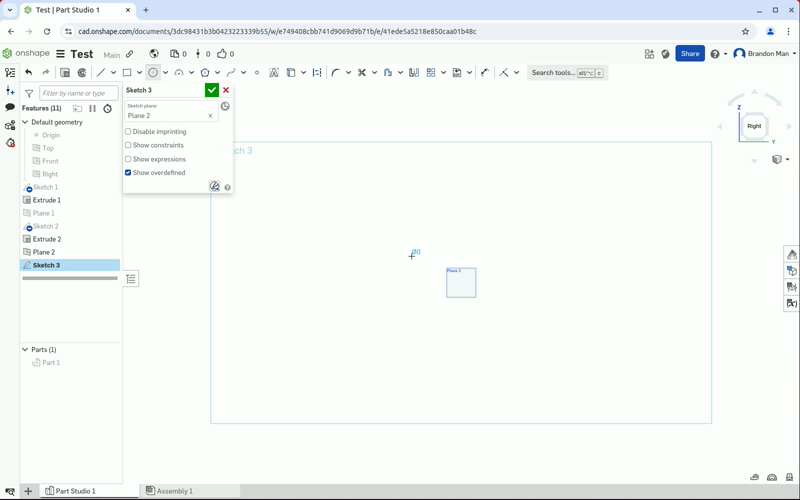
mouse_move(431, 255)
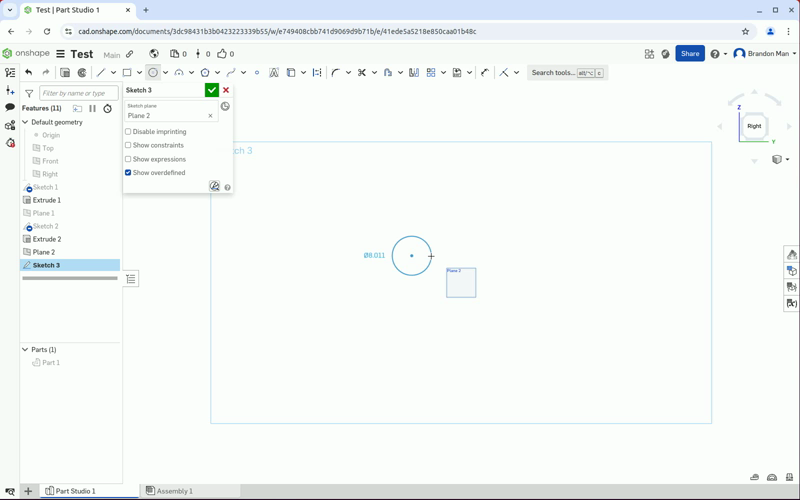
click(431, 255)
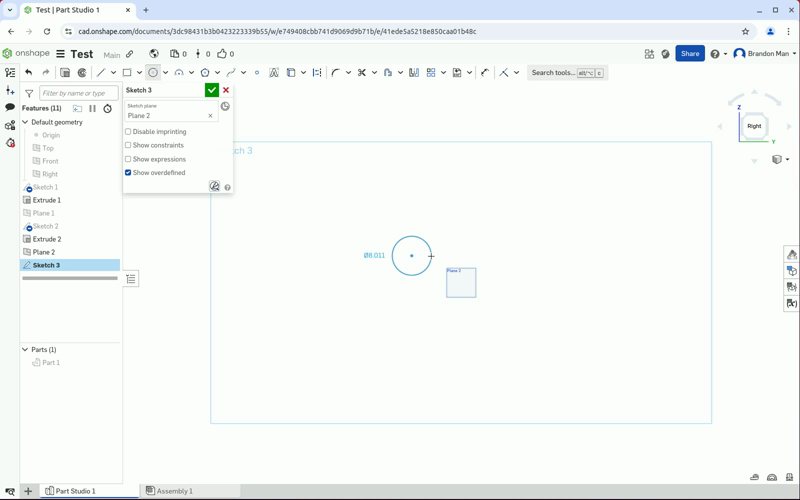
key(esc)
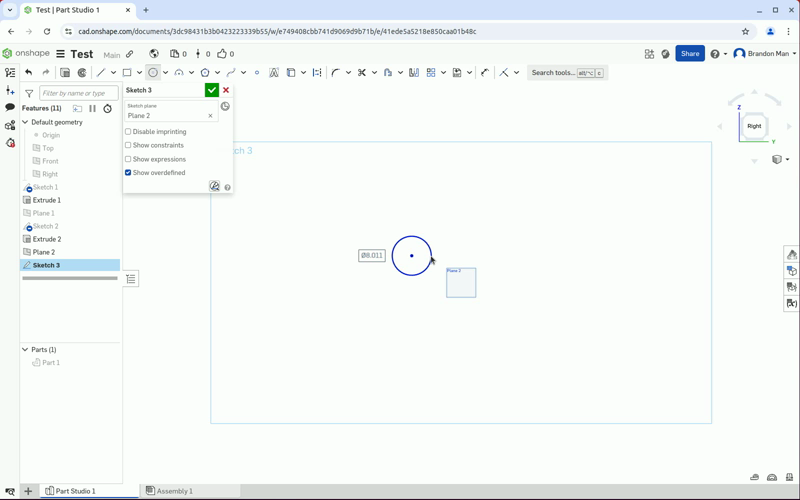
mouse_move(425, 255)
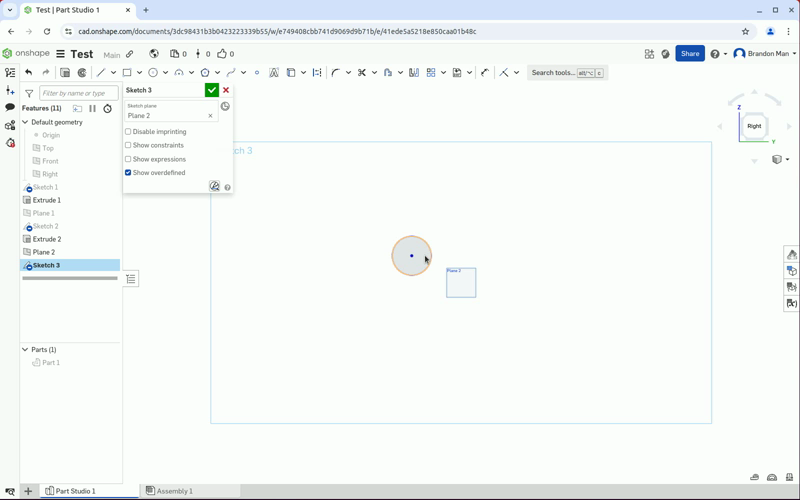
scroll(6)
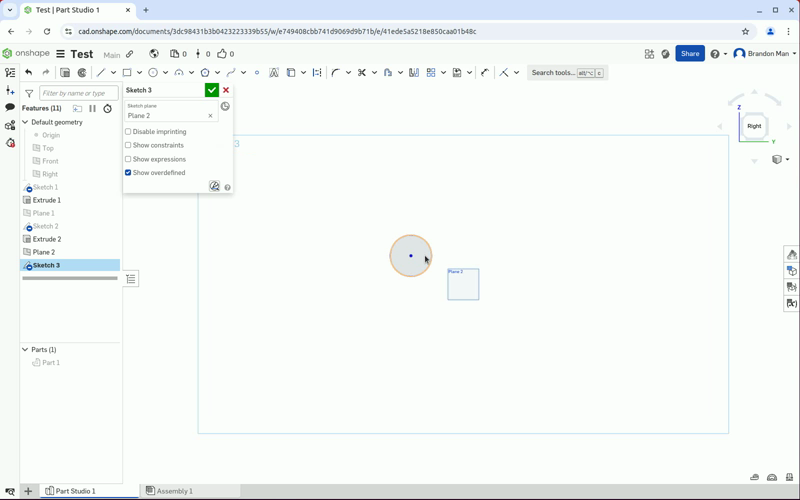
scroll(6)
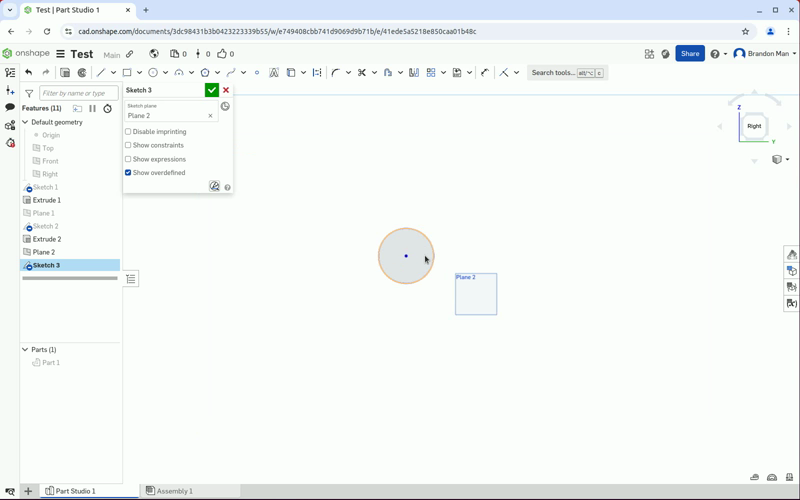
scroll(6)
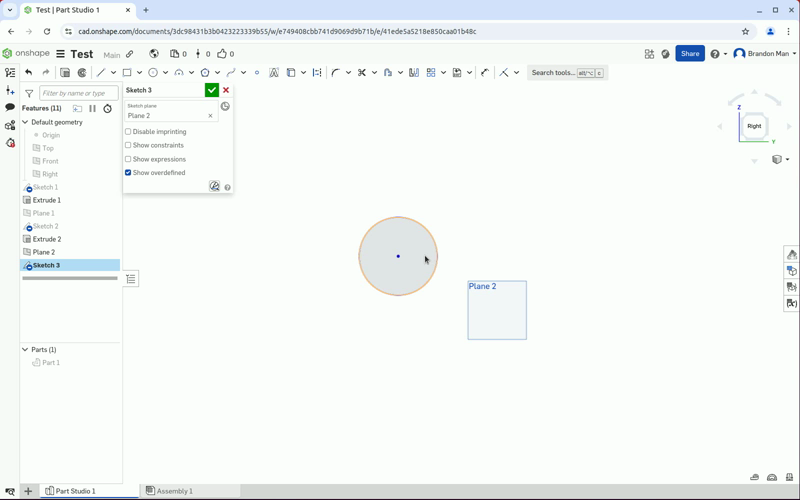
scroll(6)
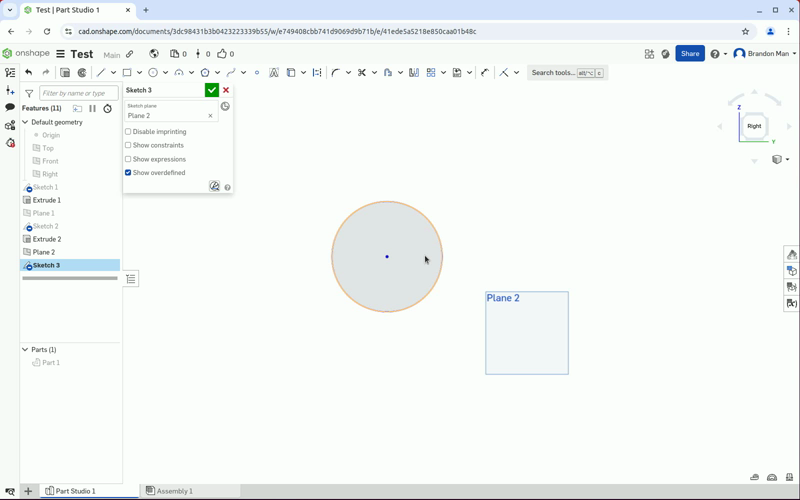
scroll(6)
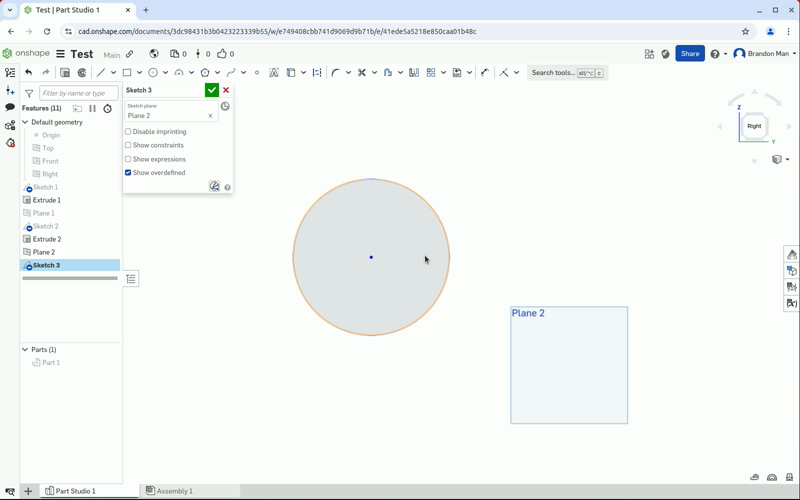
scroll(6)
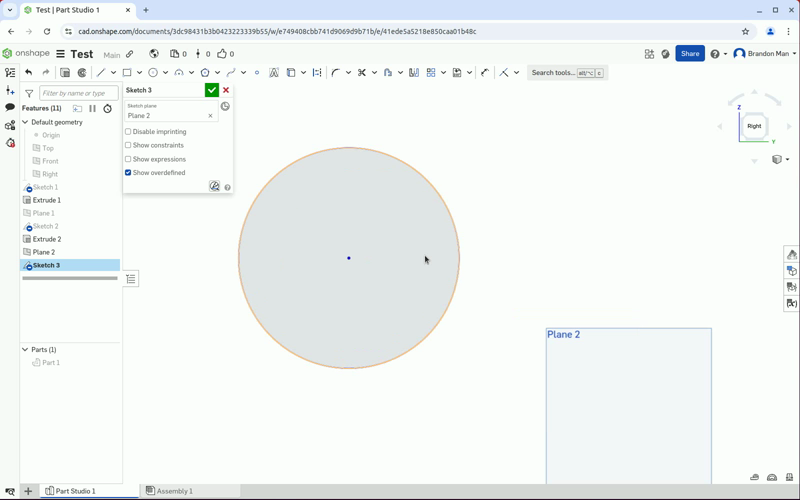
scroll(6)
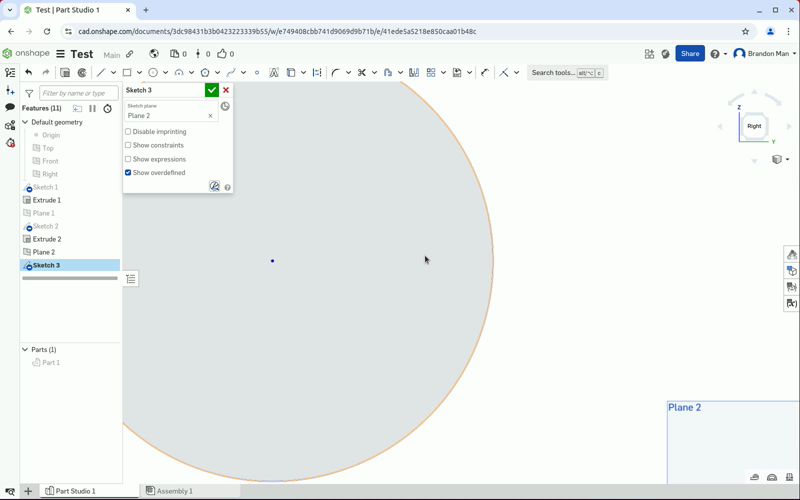
click(425, 255)
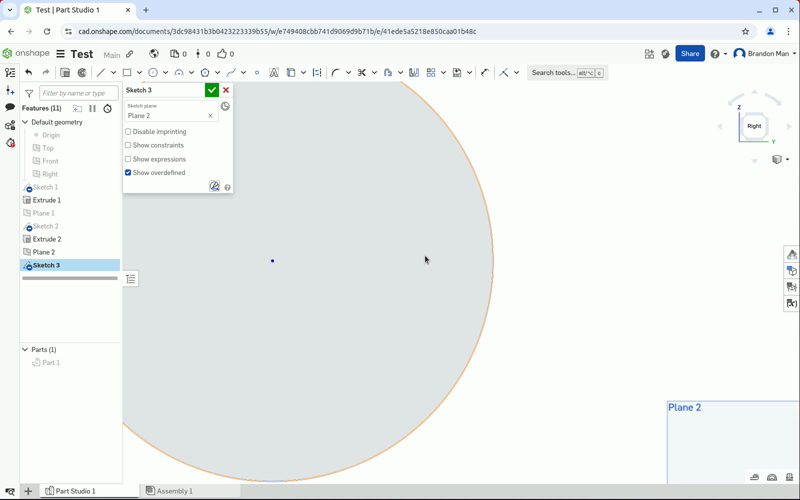
scroll(-6)
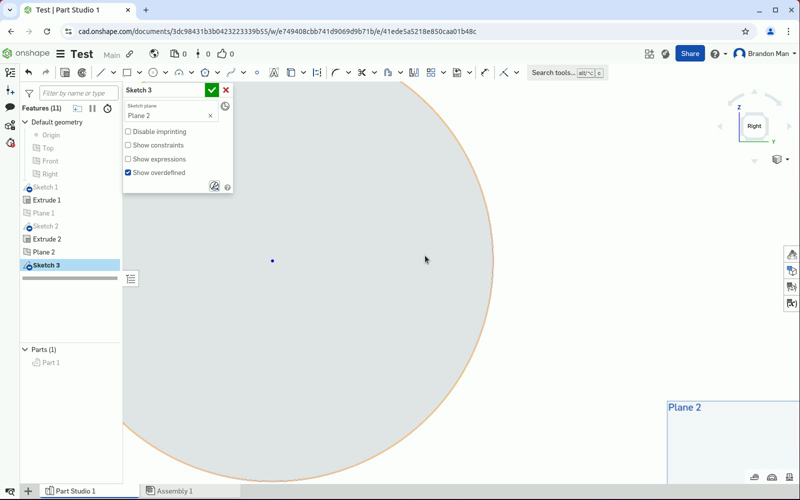
scroll(-6)
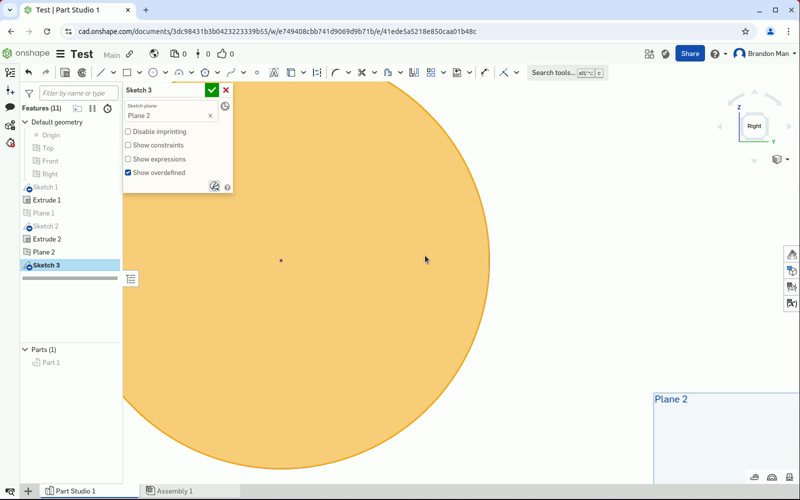
scroll(-6)
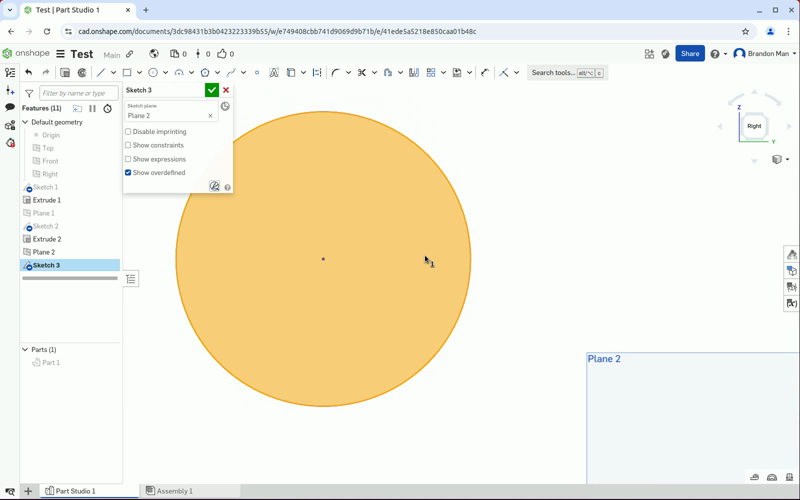
scroll(-6)
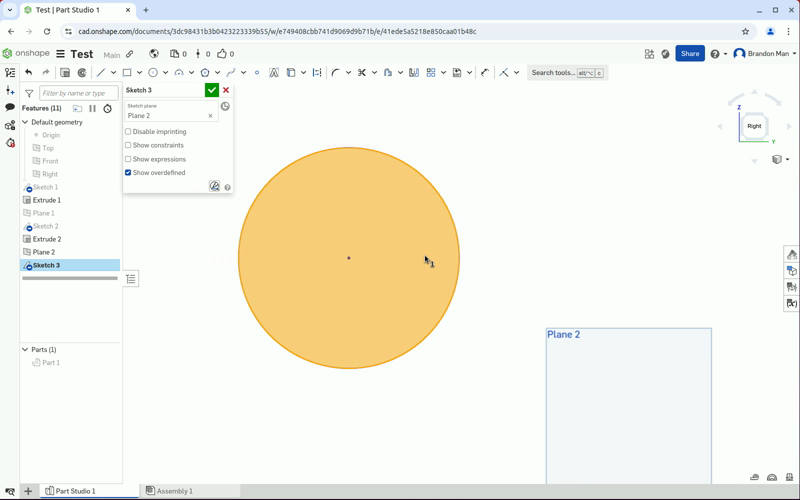
scroll(-6)
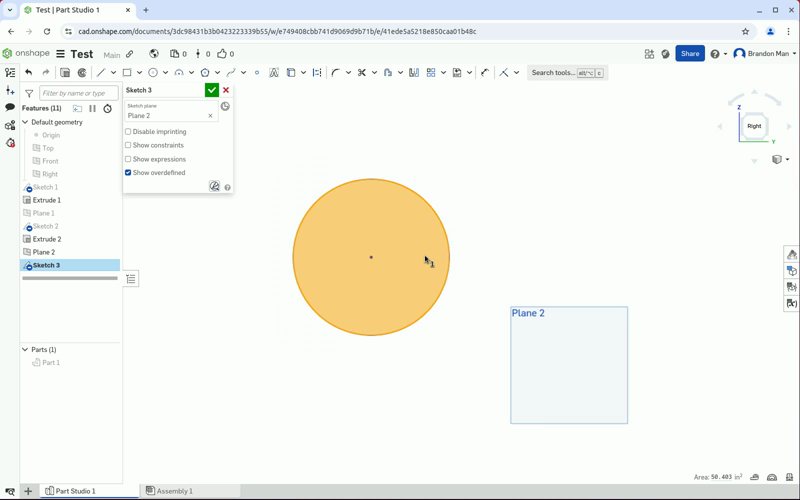
scroll(-6)
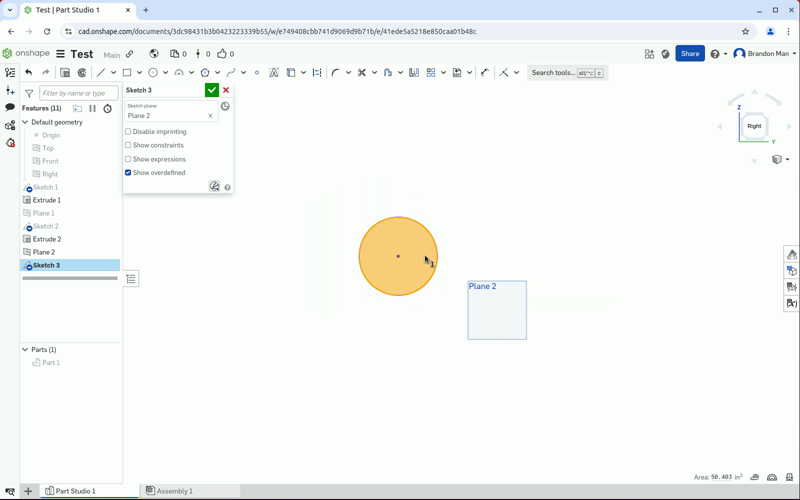
scroll(-6)
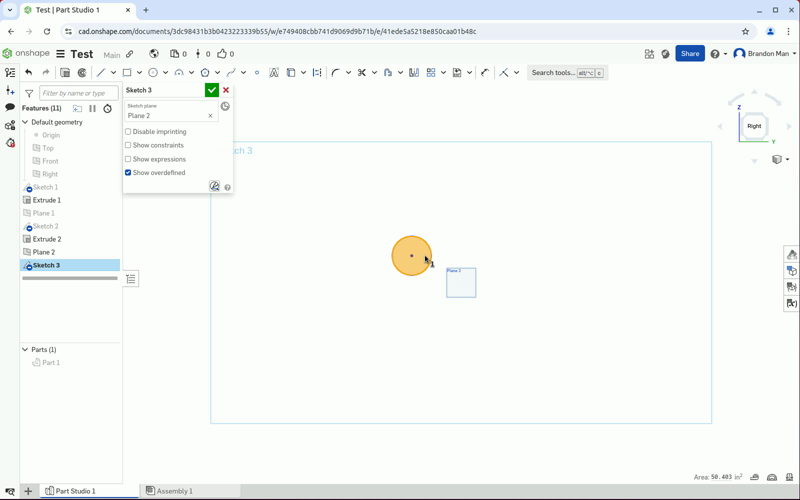
mouse_move(73, 352)
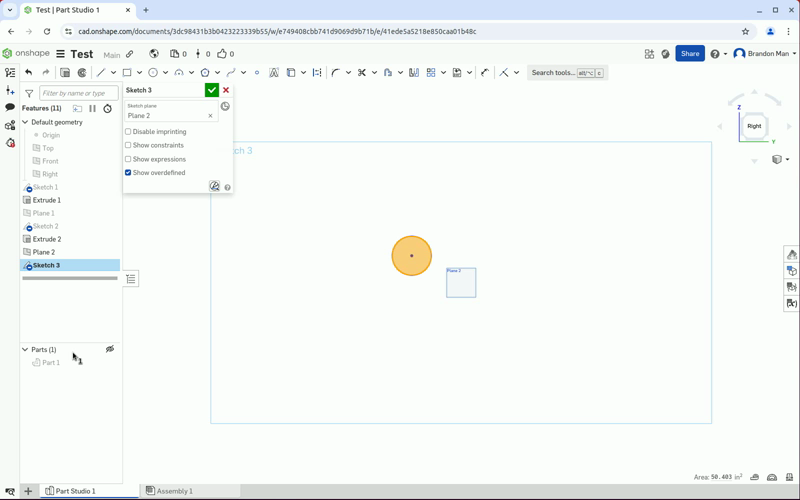
key(shift+y)
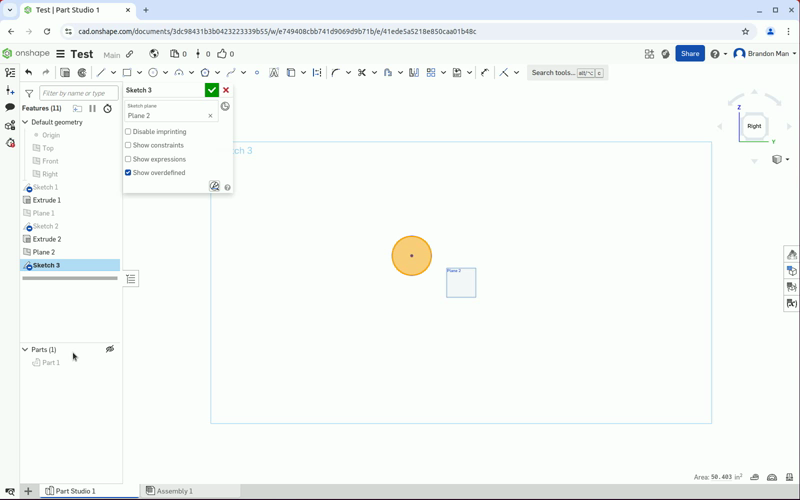
key(shift+e)
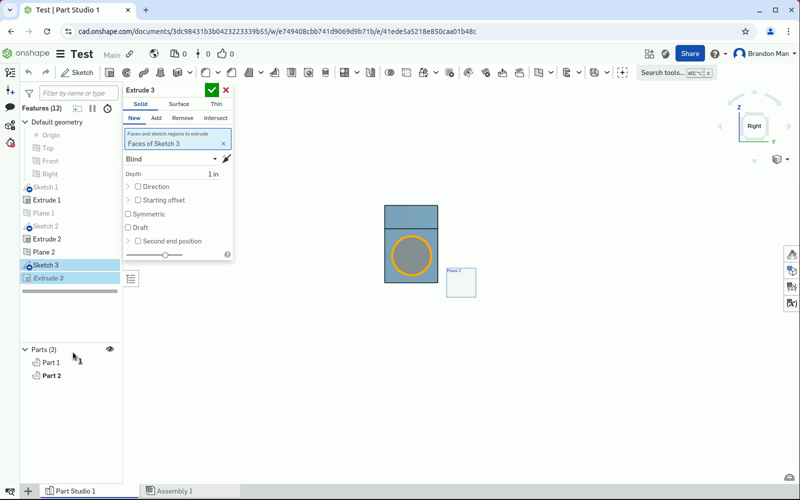
mouse_move(143, 106)
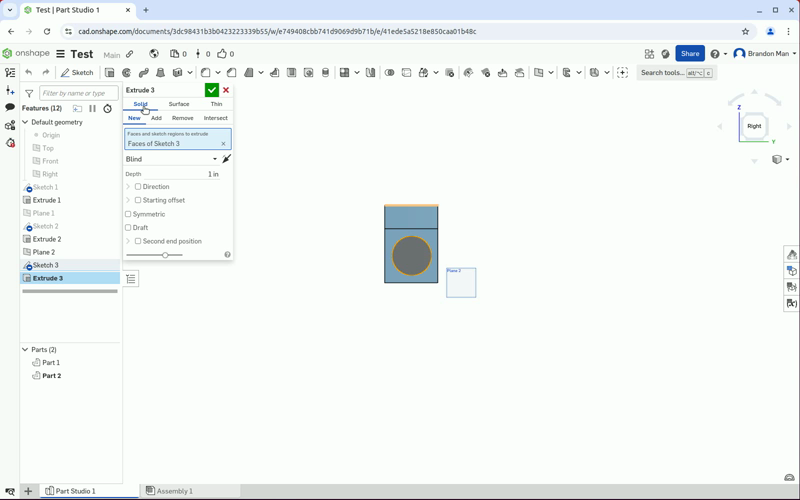
click(143, 106)
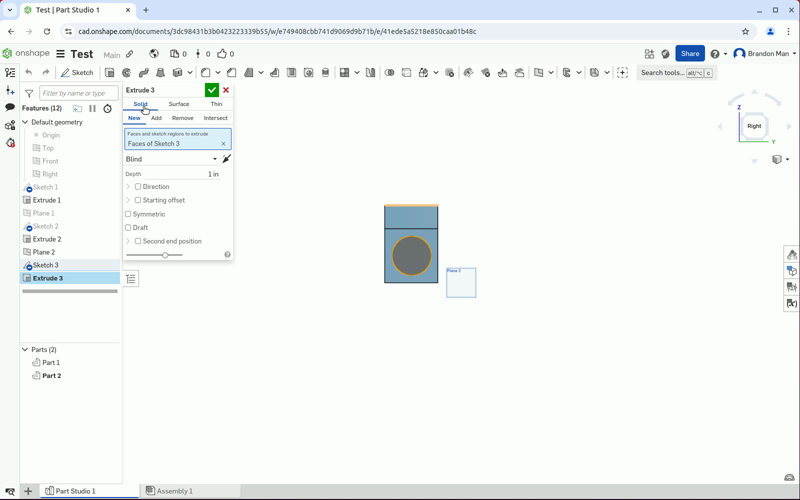
mouse_move(186, 120)
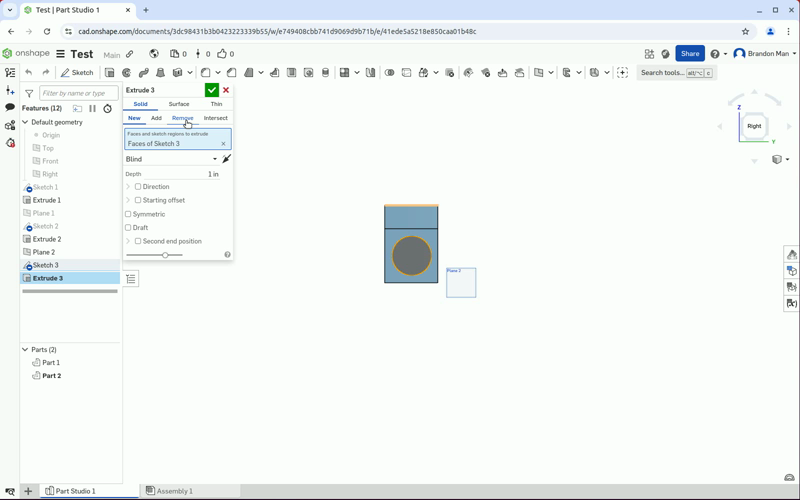
click(186, 120)
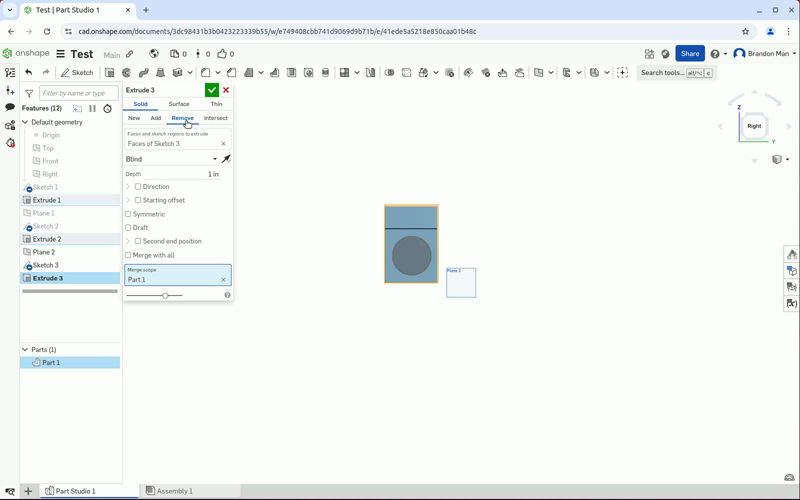
key(tab, 4)
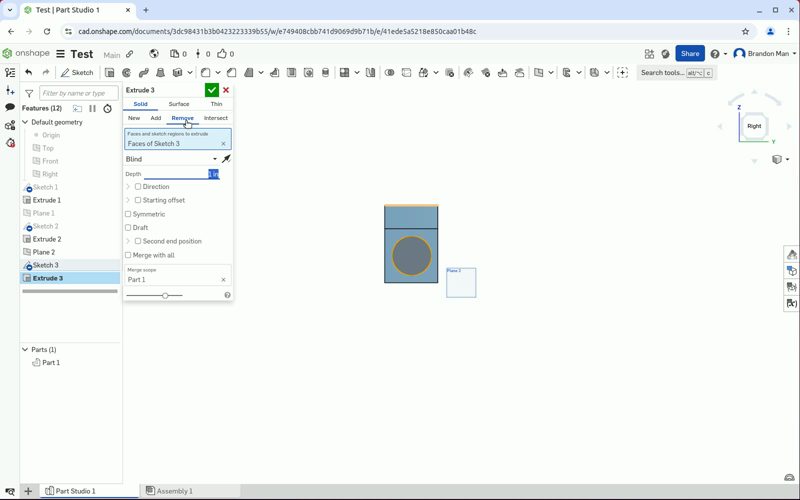
text(23.59)
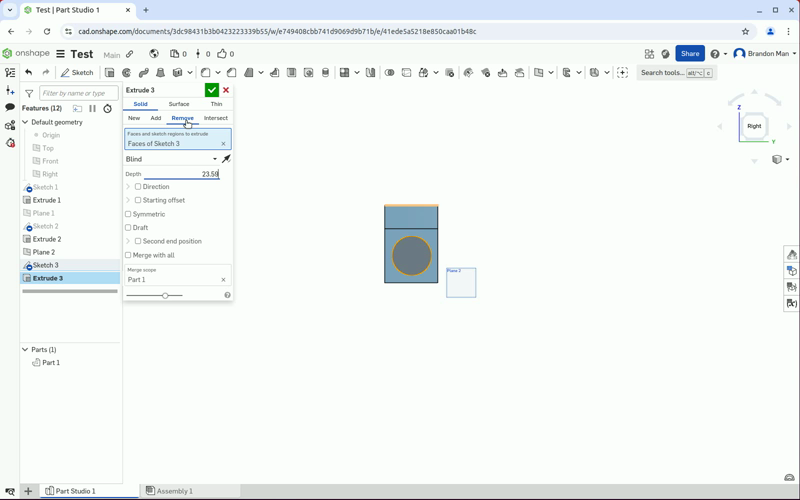
key(tab, 6)
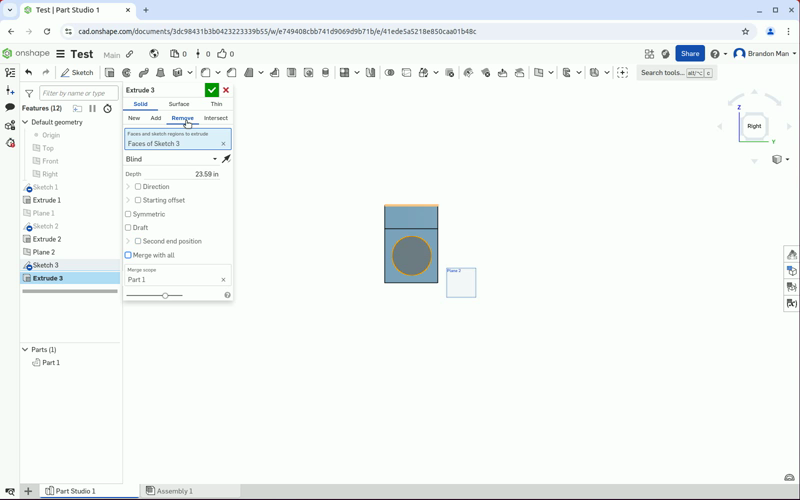
key(space)
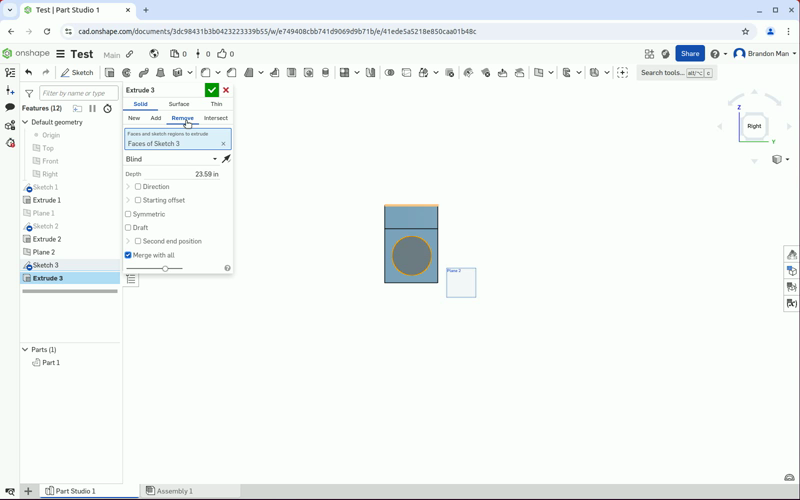
key(enter)
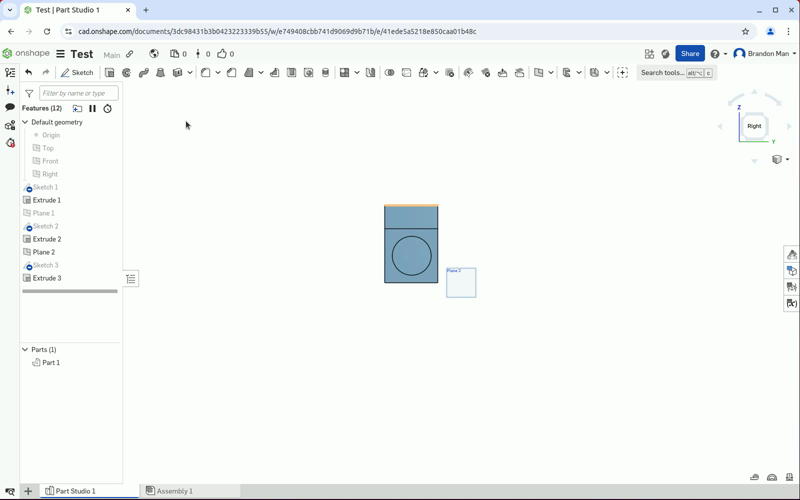
key(shift+h)
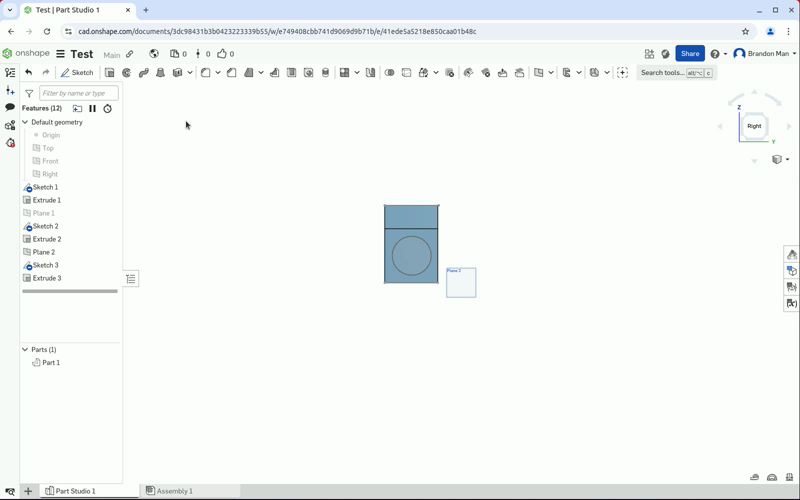
key(shift+h)
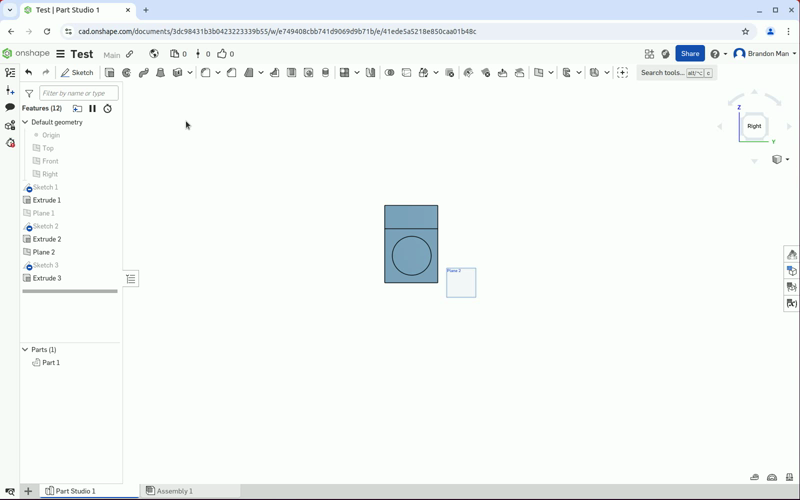
mouse_move(73, 189)
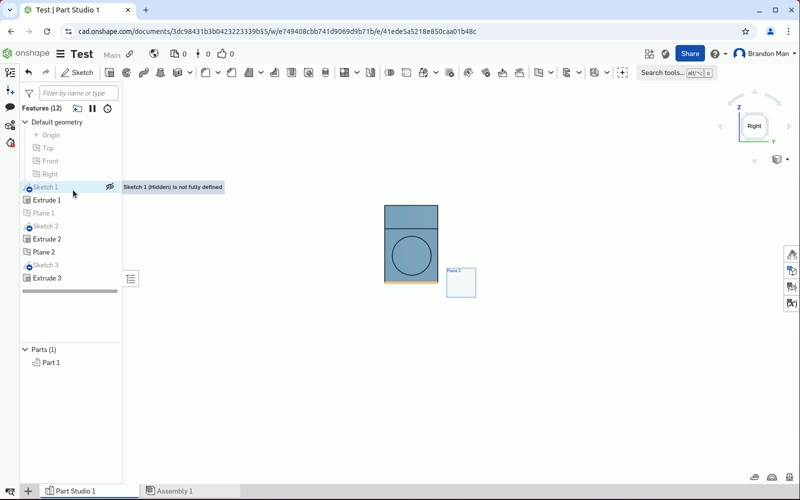
click(73, 189)
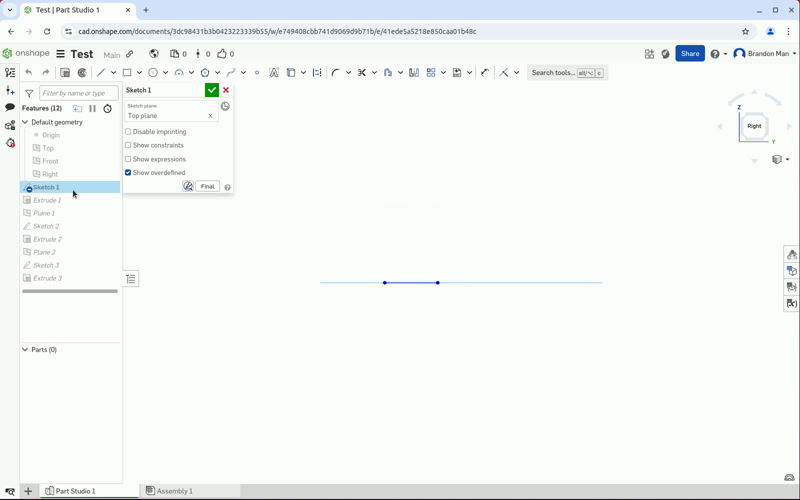
mouse_move(229, 92)
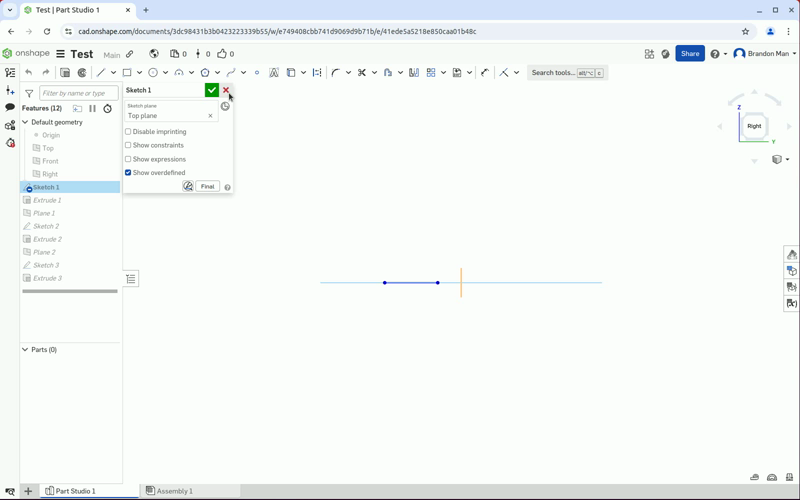
click(229, 92)
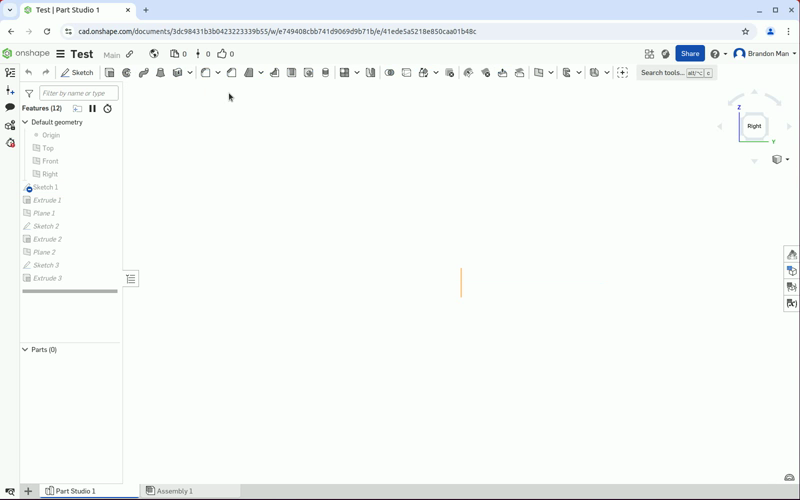
key(shift+s)
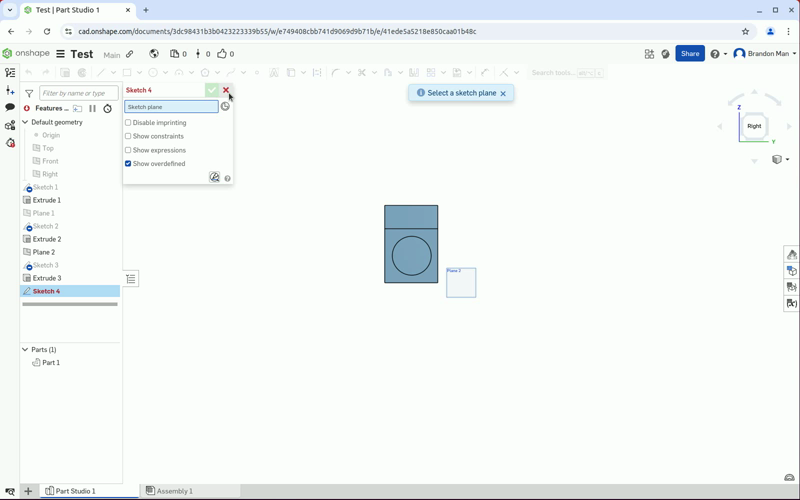
mouse_move(73, 254)
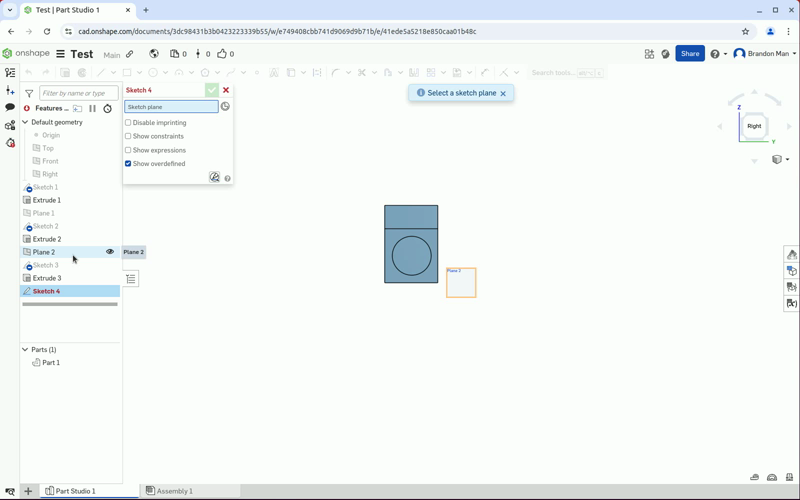
click(73, 254)
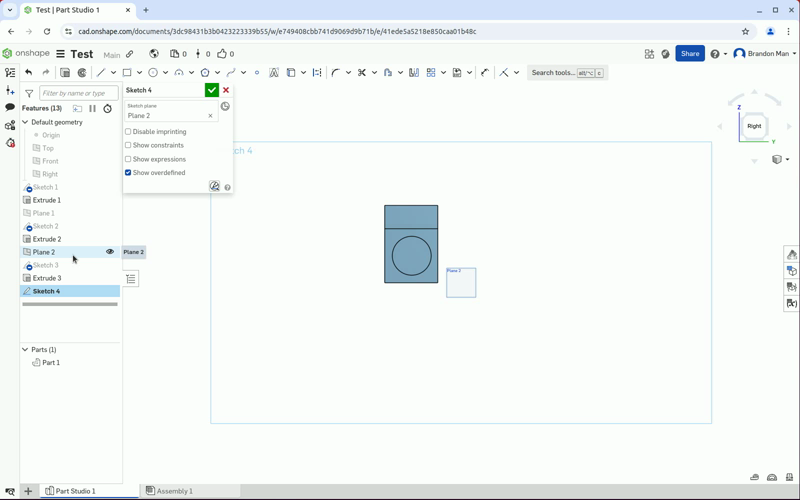
mouse_move(73, 352)
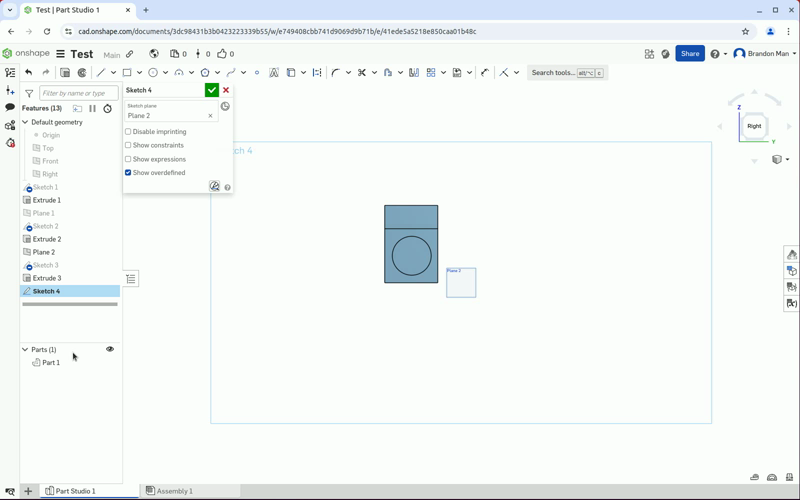
key(y)
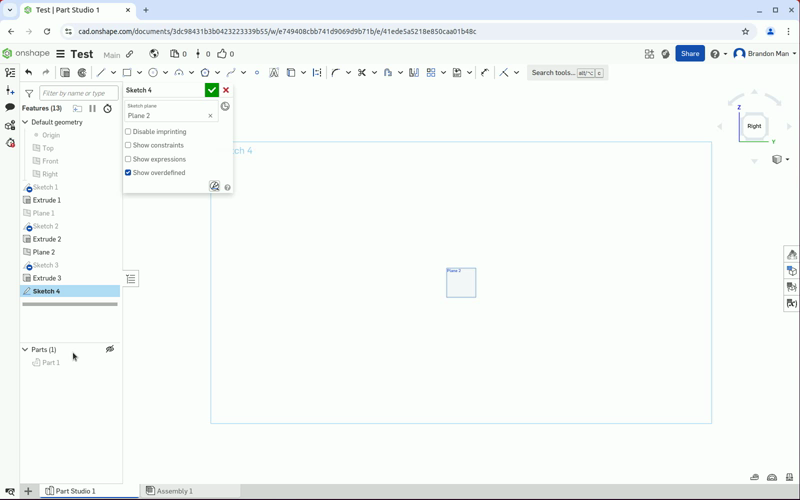
key(l)
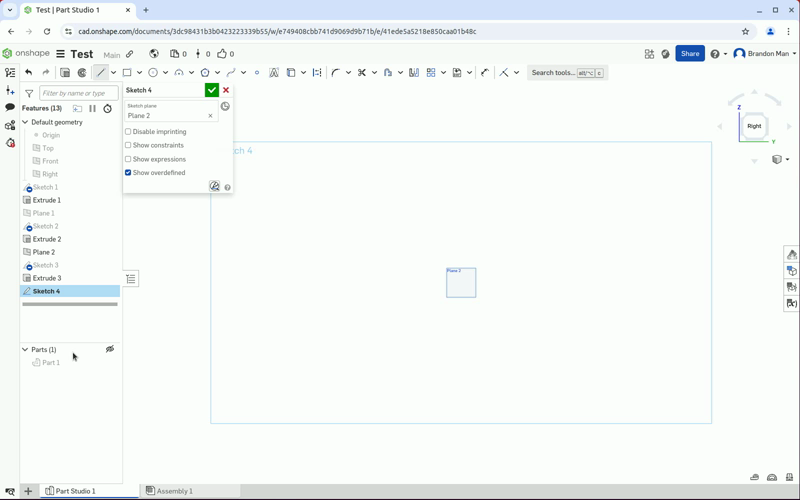
key_down(shift)
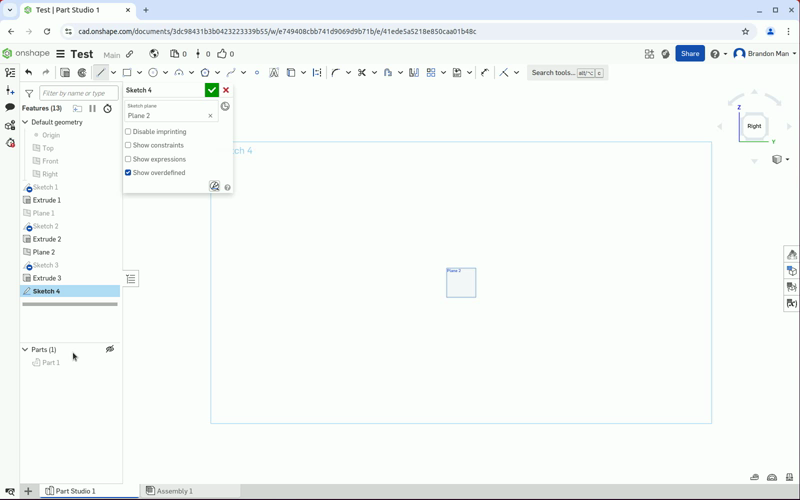
mouse_move(399, 282)
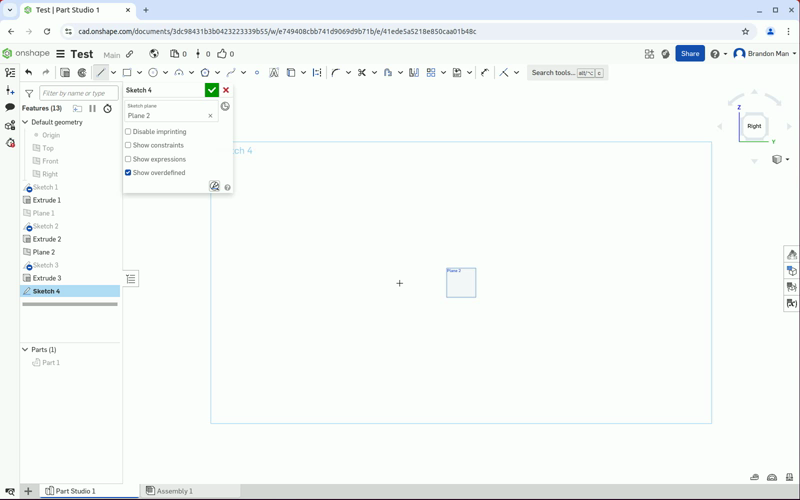
click(399, 282)
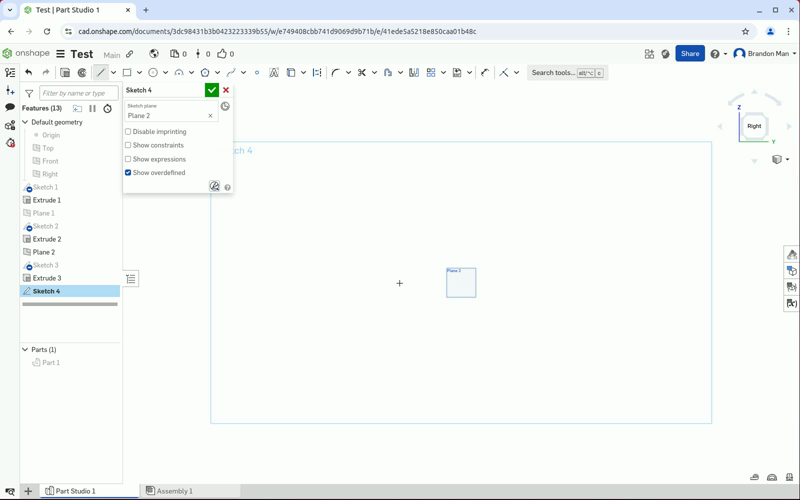
key_up(shift)
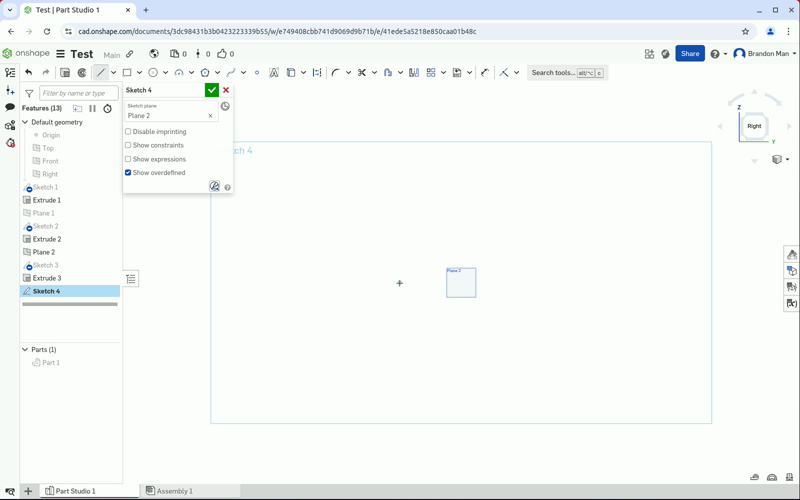
key_down(shift)
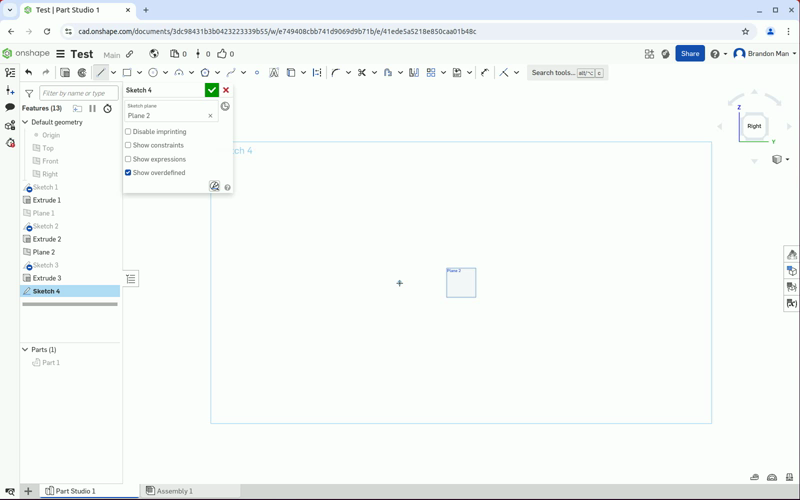
mouse_move(429, 282)
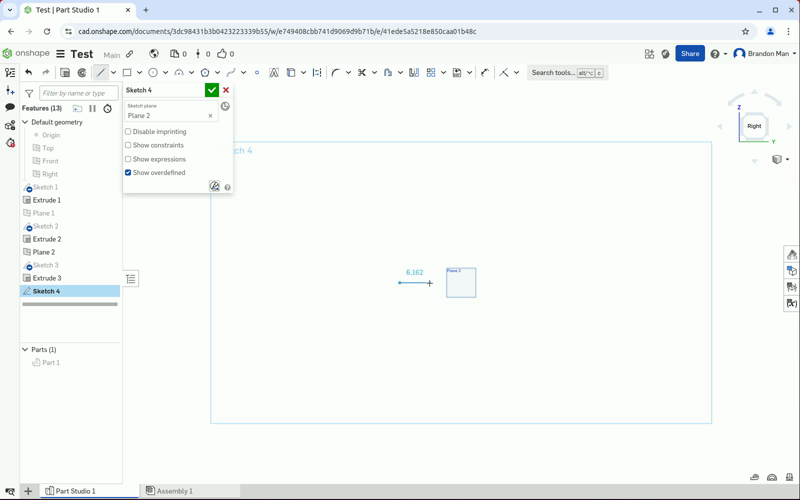
mouse_move(424, 282)
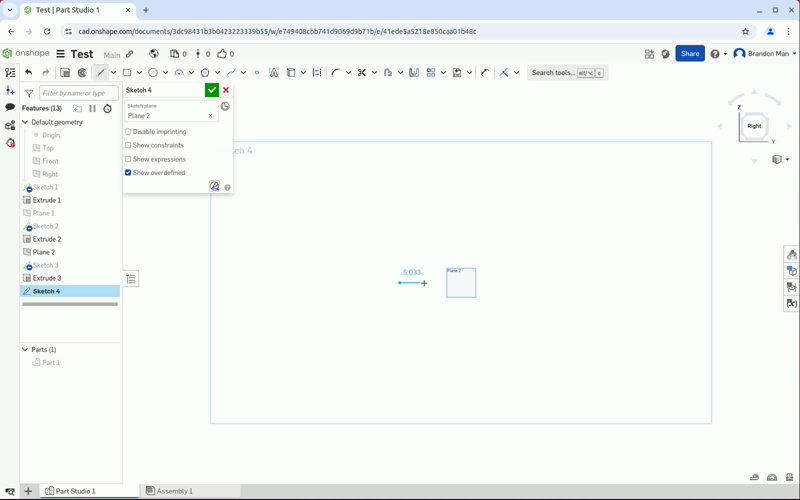
click(424, 282)
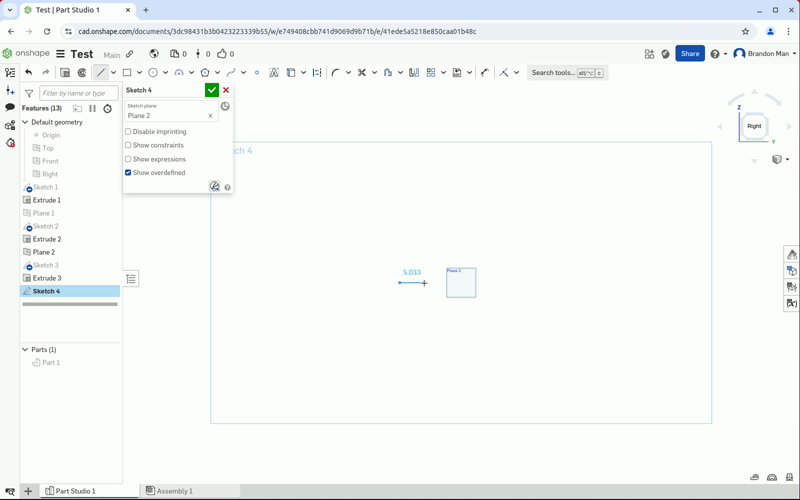
key_up(shift)
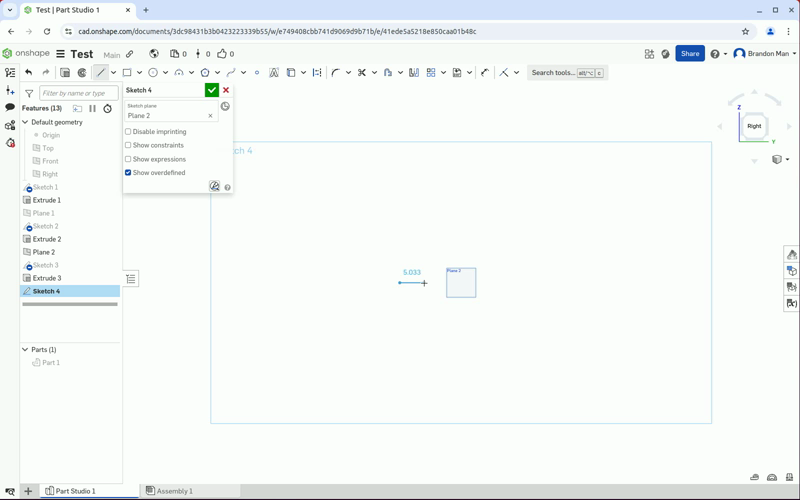
key_down(shift)
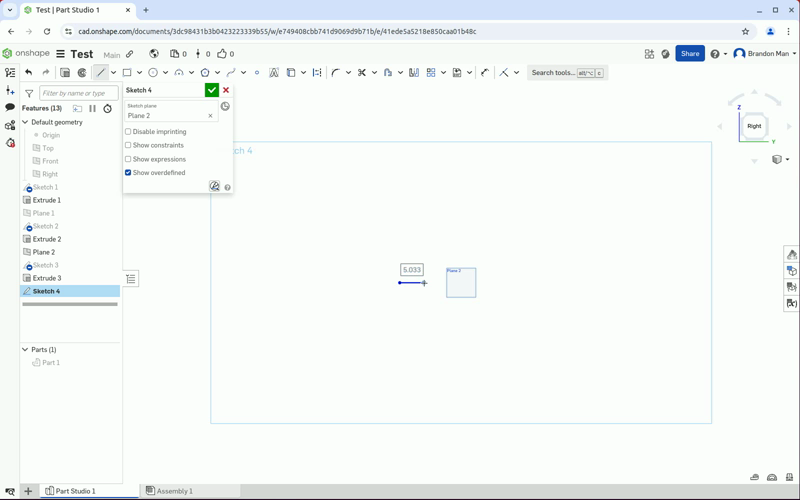
mouse_move(454, 282)
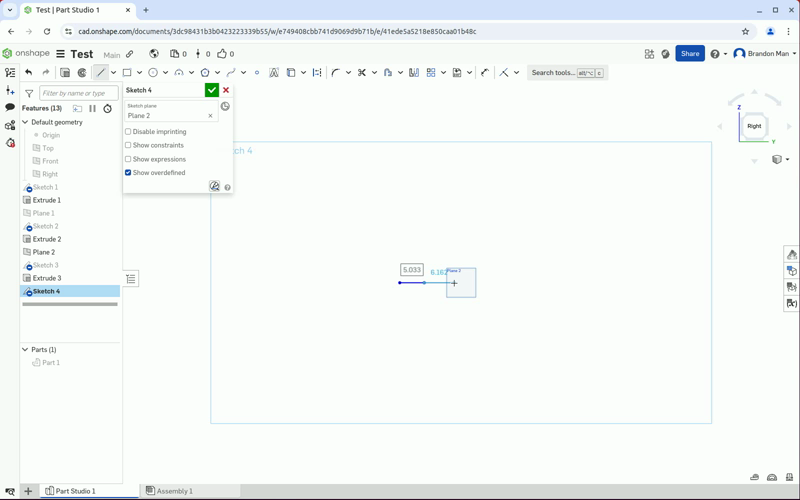
mouse_move(424, 270)
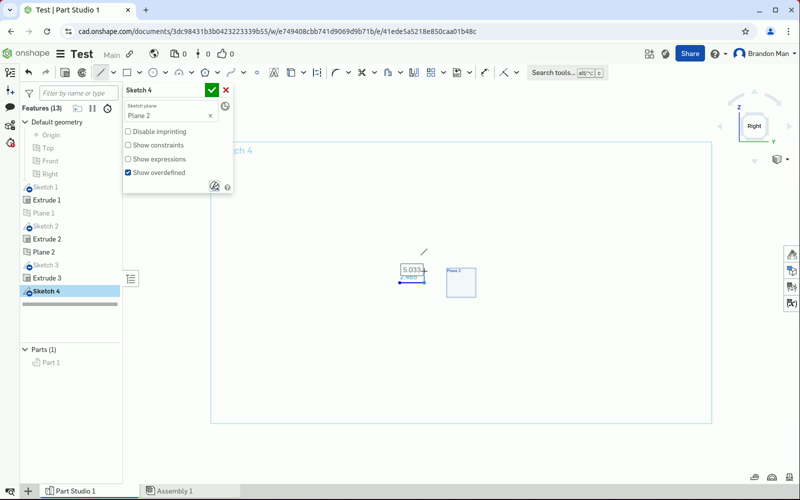
click(424, 270)
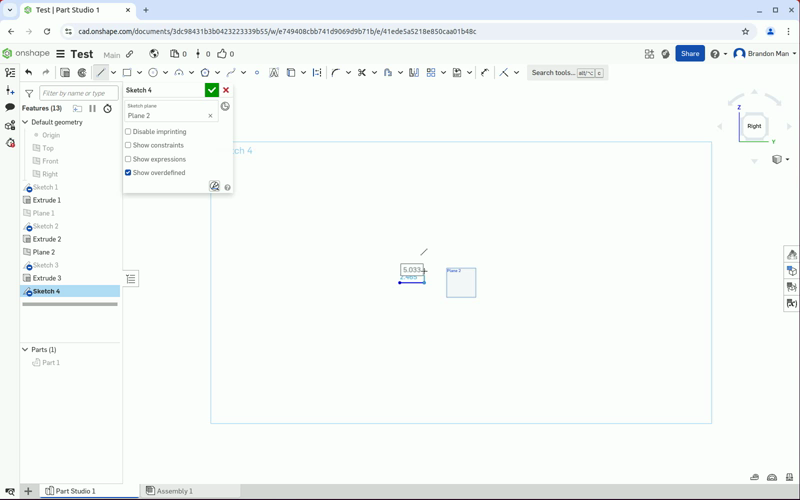
key_up(shift)
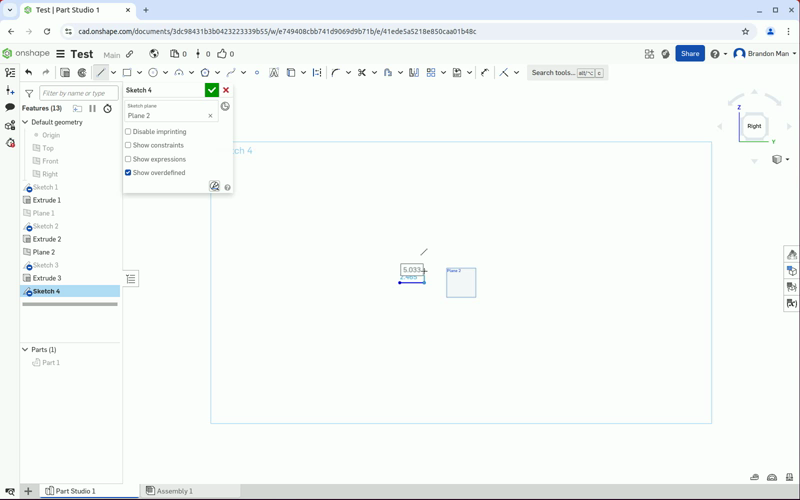
key(esc)
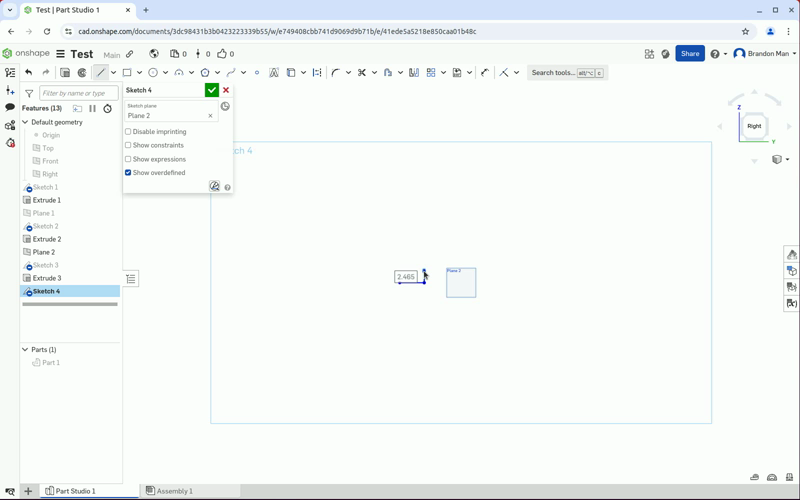
key(a)
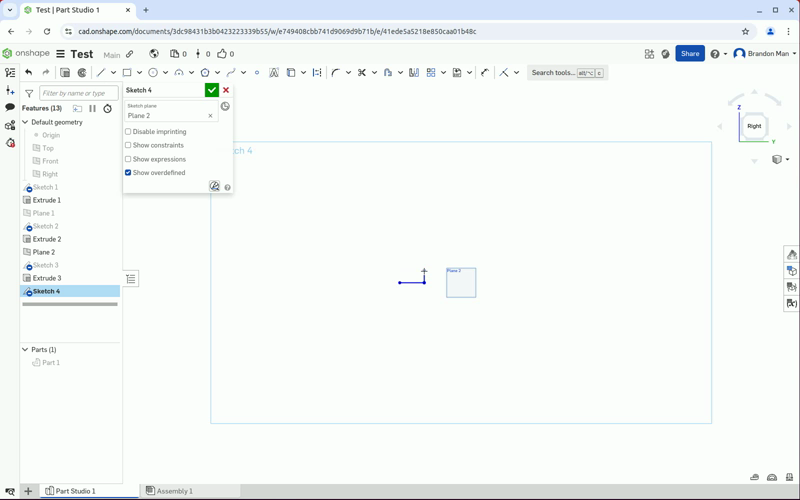
mouse_move(424, 270)
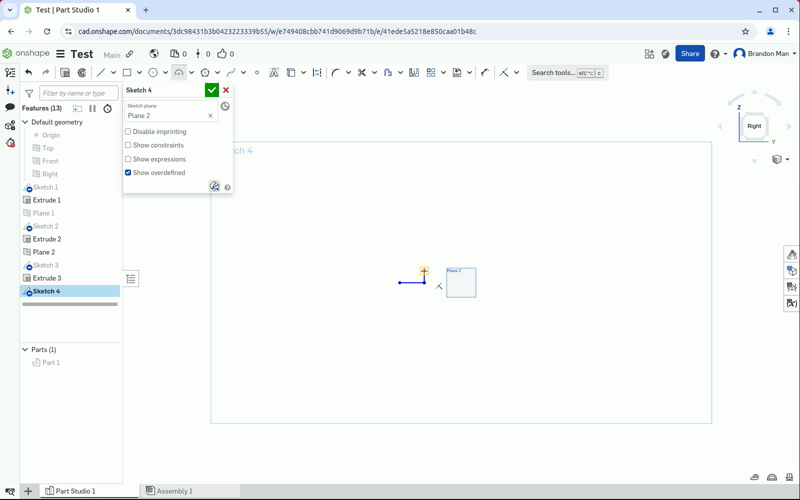
click(424, 270)
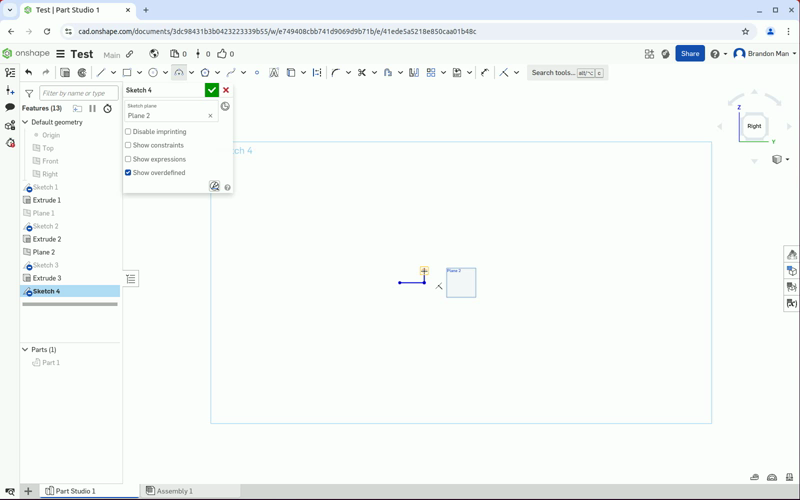
key_down(shift)
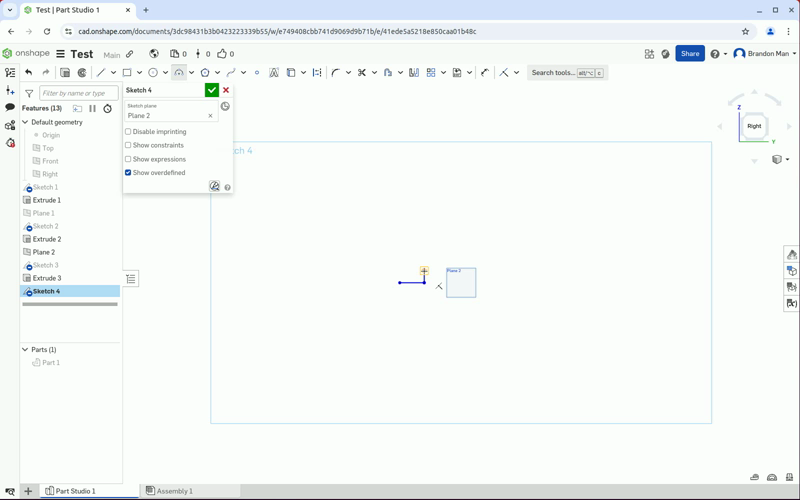
mouse_move(399, 270)
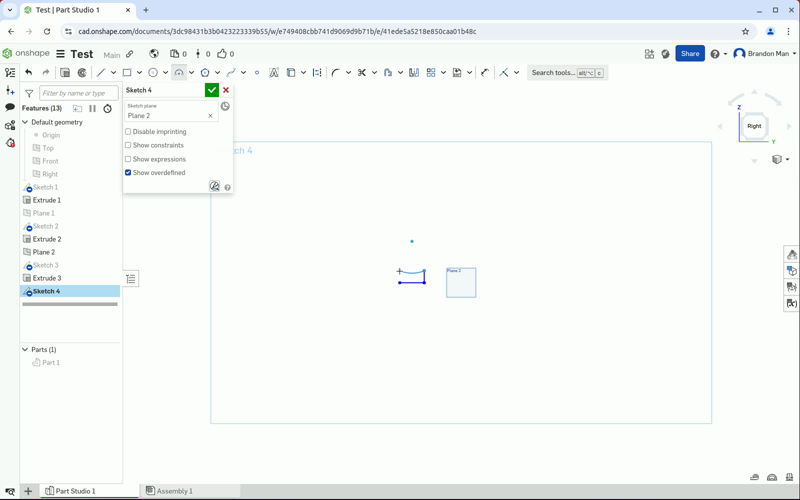
click(399, 270)
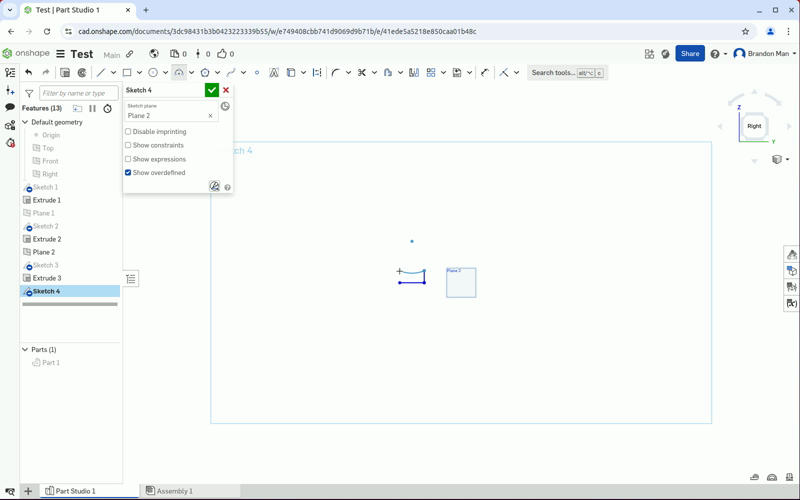
mouse_move(412, 274)
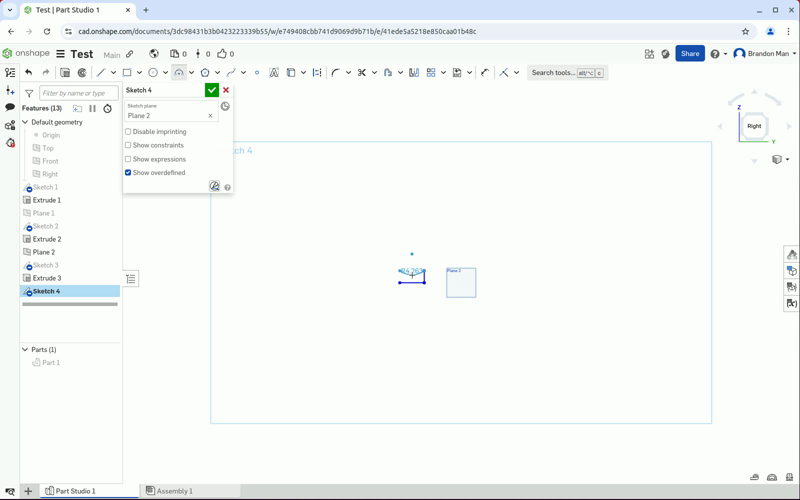
click(412, 274)
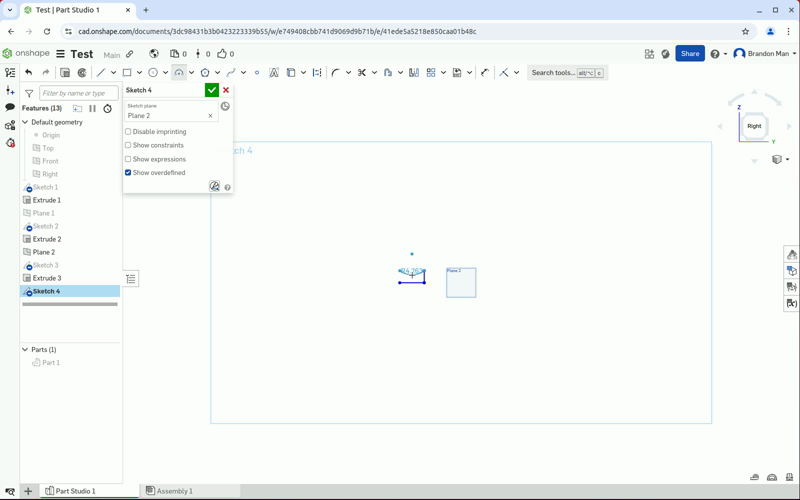
key_up(shift)
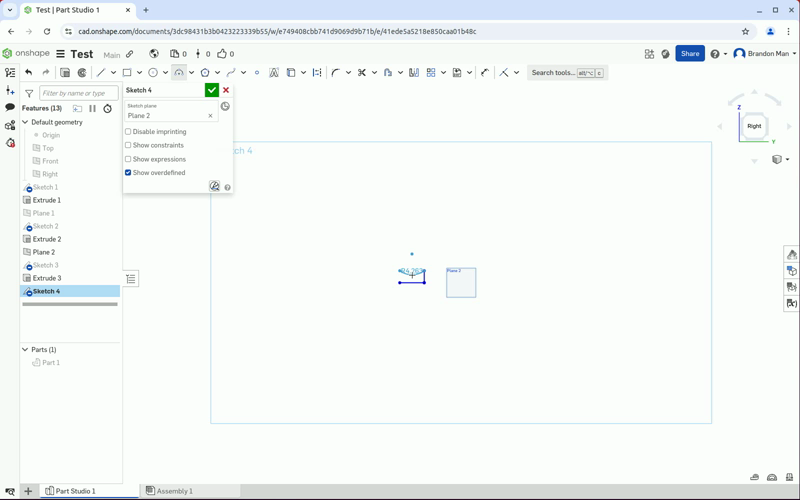
key(esc)
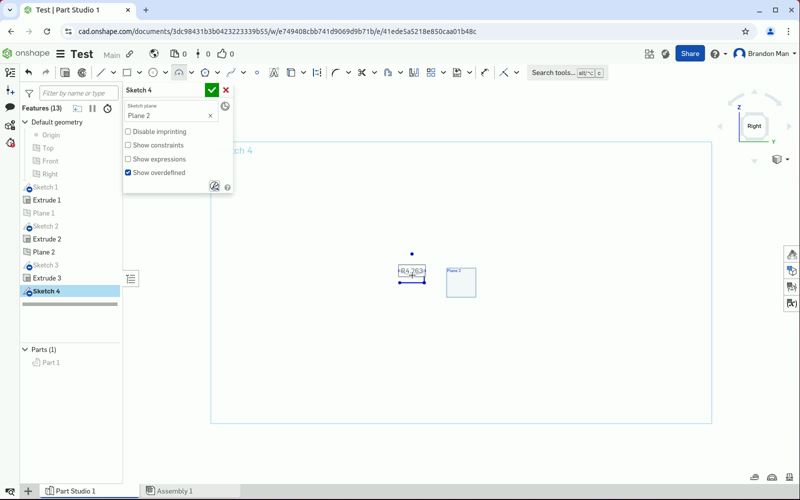
key(l)
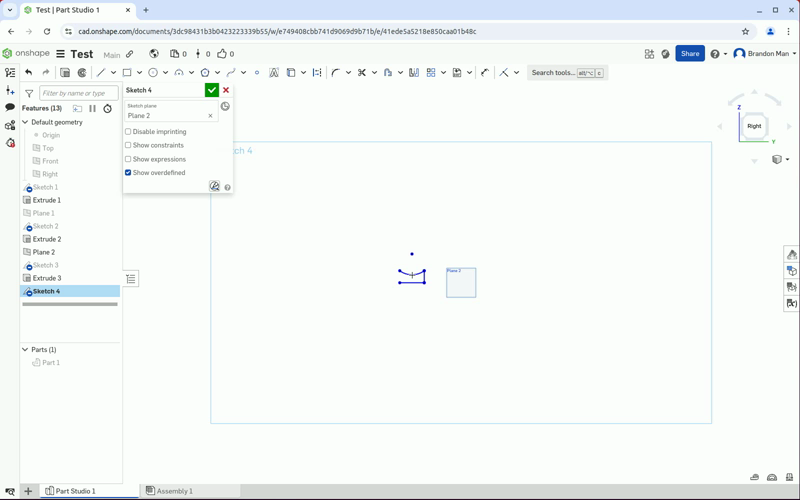
mouse_move(399, 270)
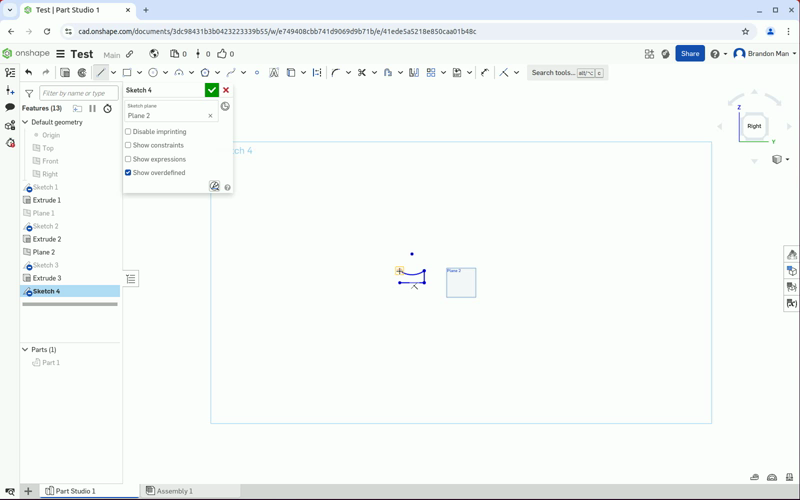
click(399, 270)
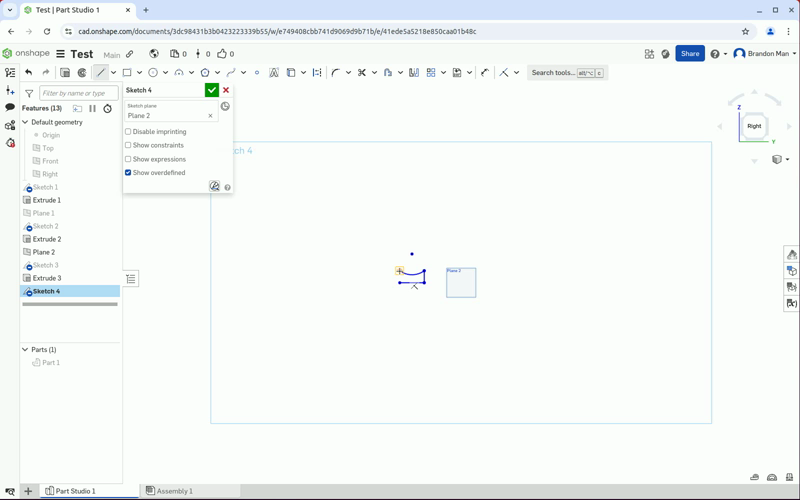
mouse_move(429, 270)
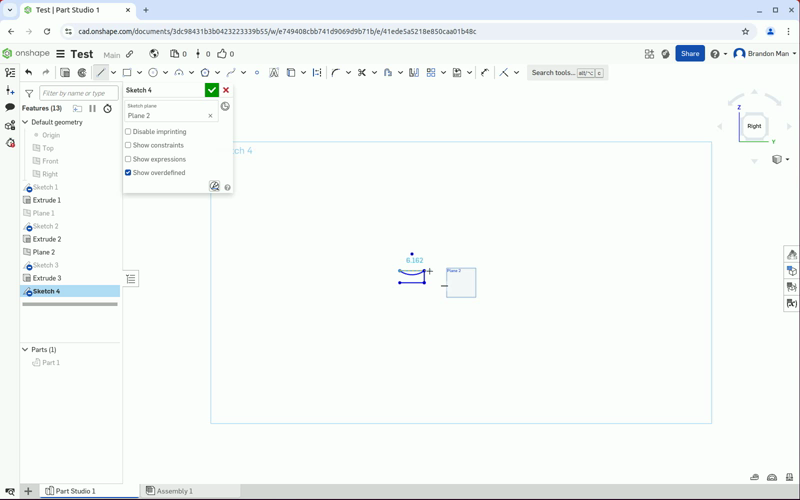
key_down(shift)
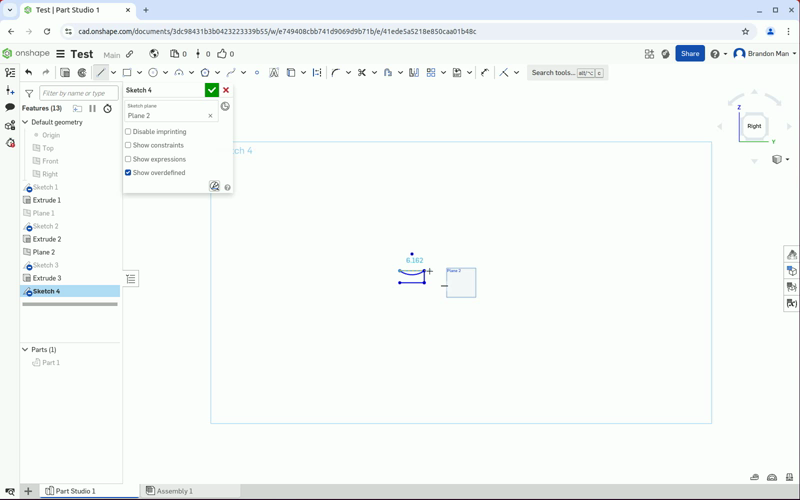
mouse_move(399, 282)
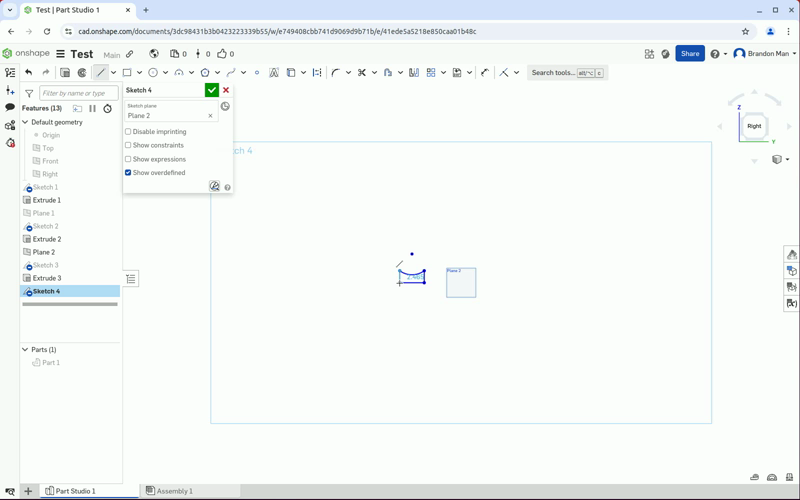
key_up(shift)
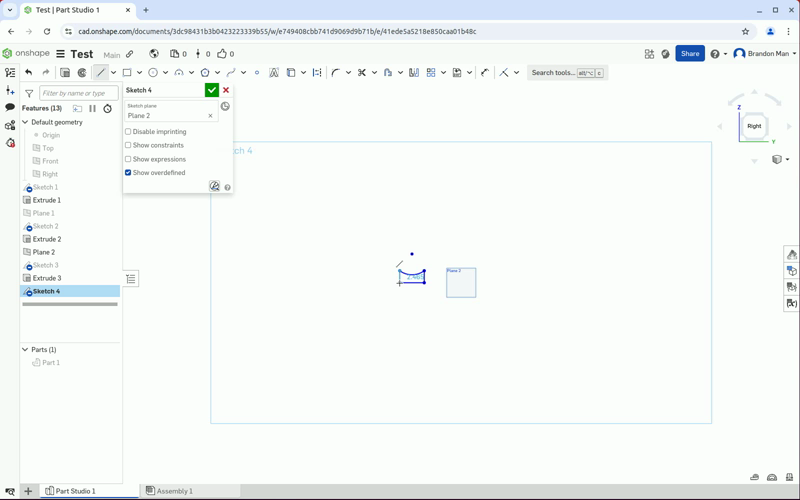
click(399, 282)
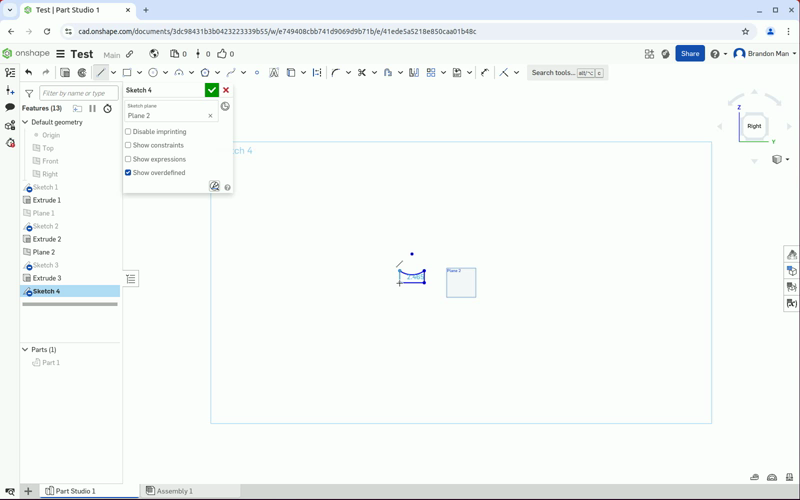
key(esc)
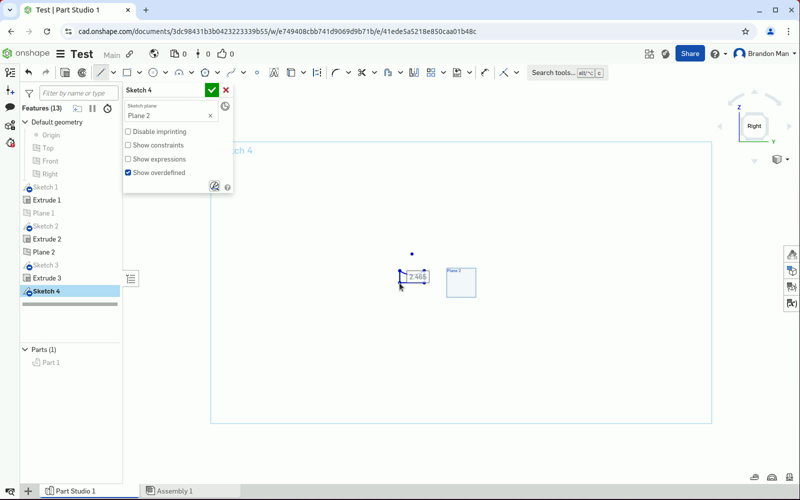
mouse_move(403, 277)
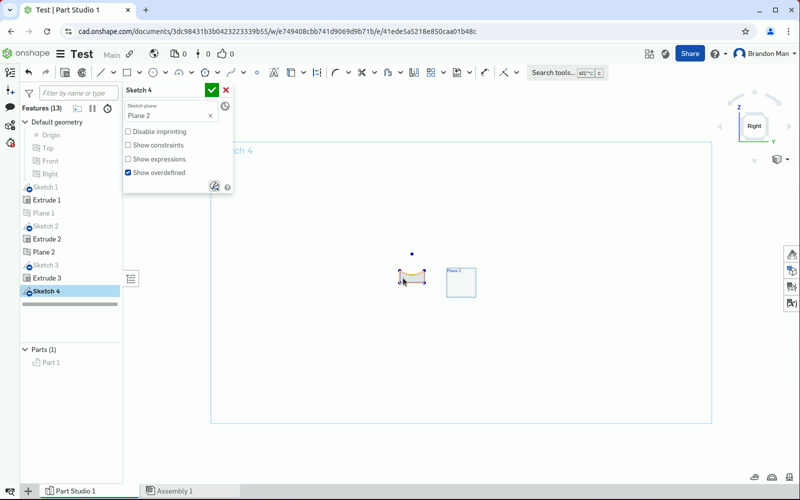
scroll(6)
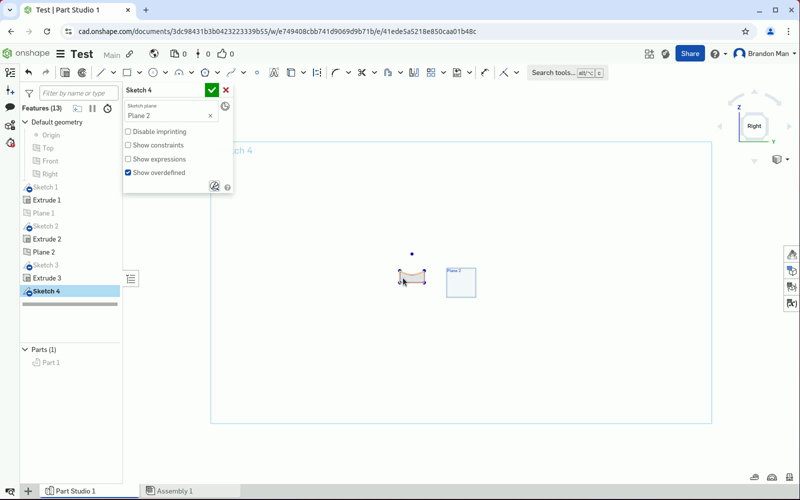
scroll(6)
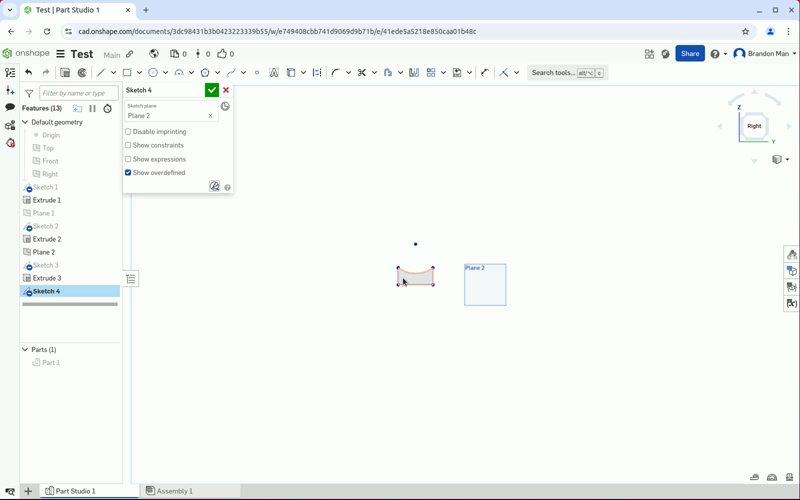
scroll(6)
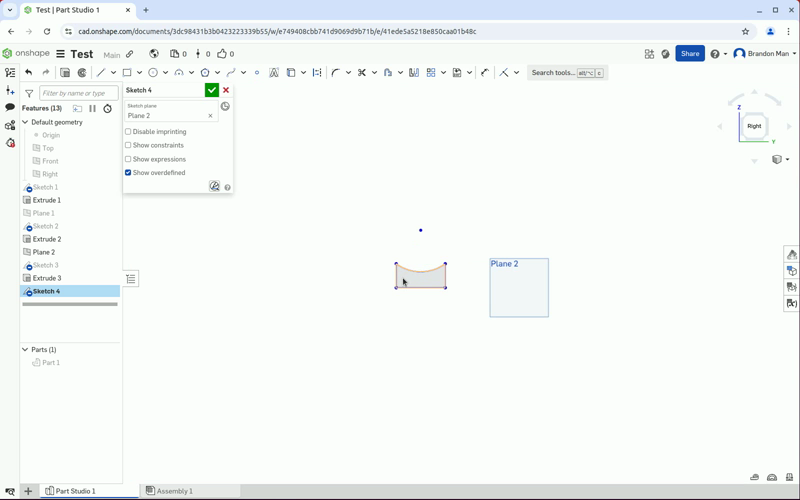
scroll(6)
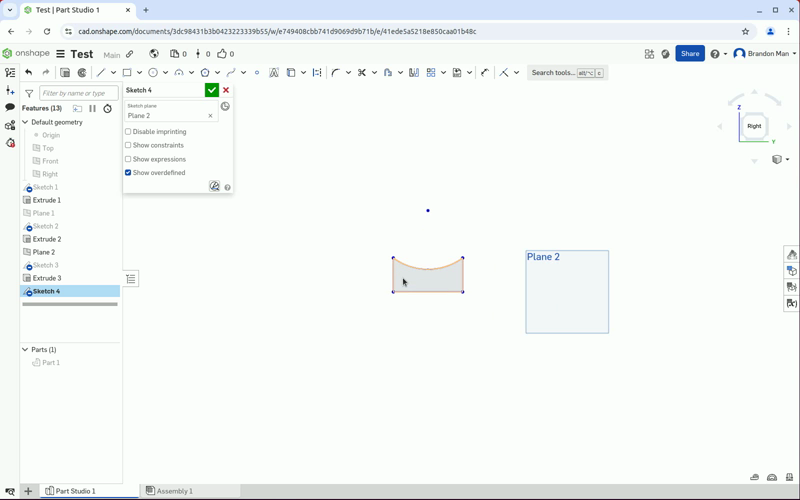
scroll(6)
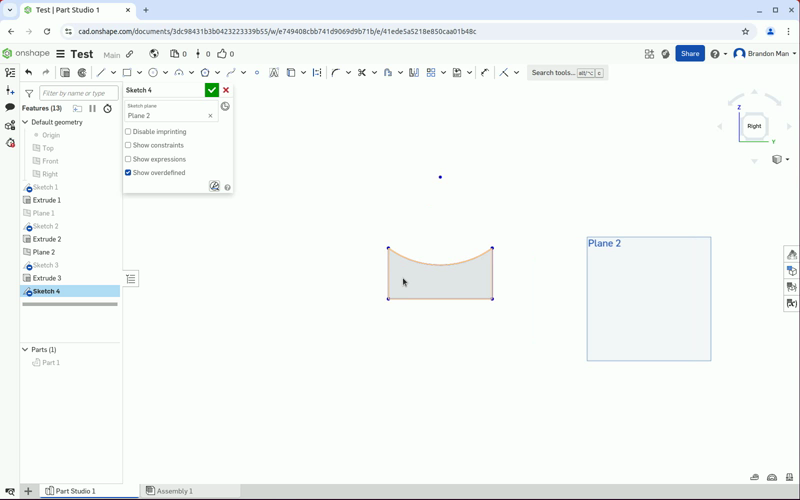
scroll(6)
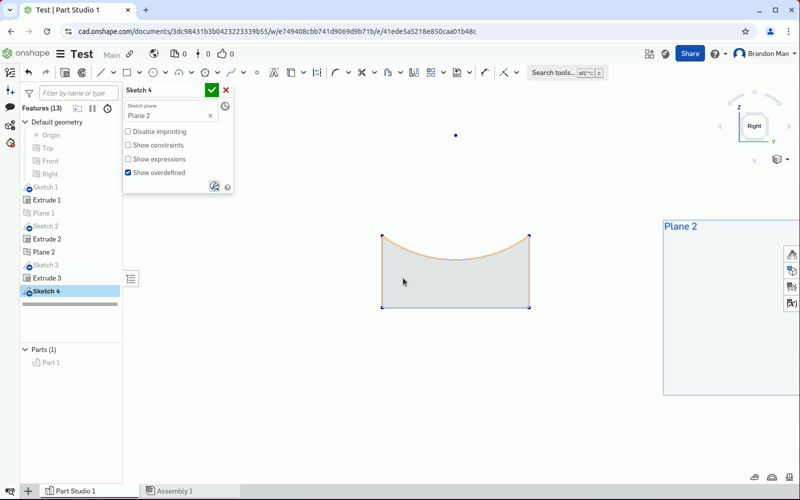
scroll(6)
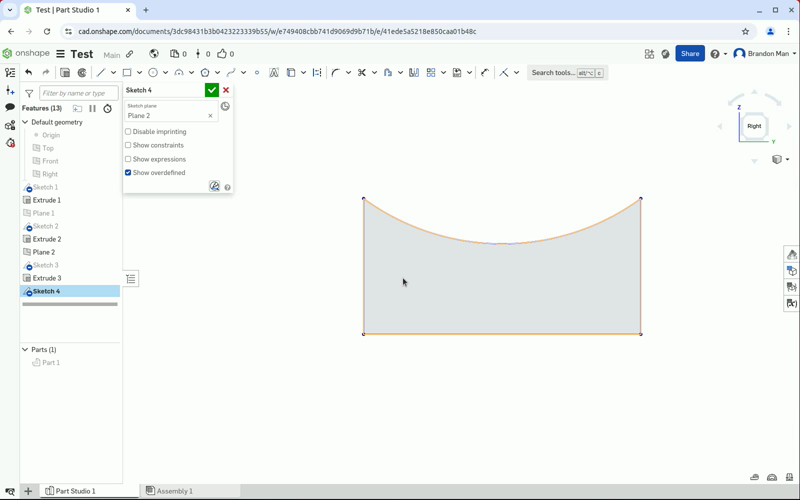
click(403, 277)
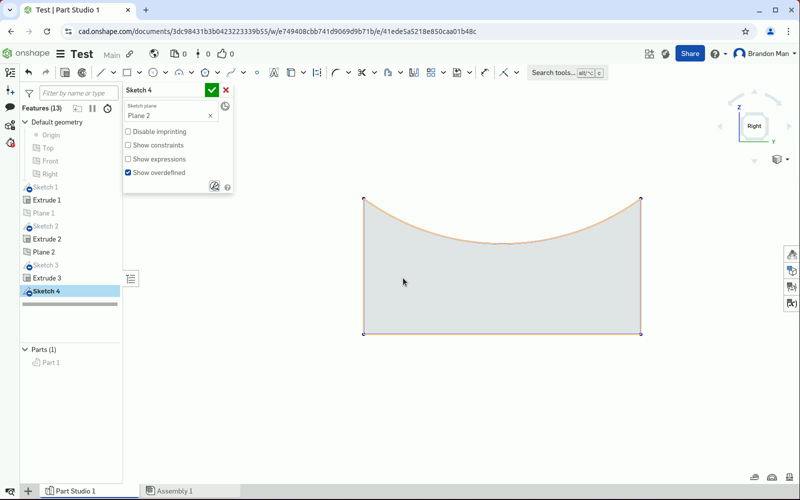
scroll(-6)
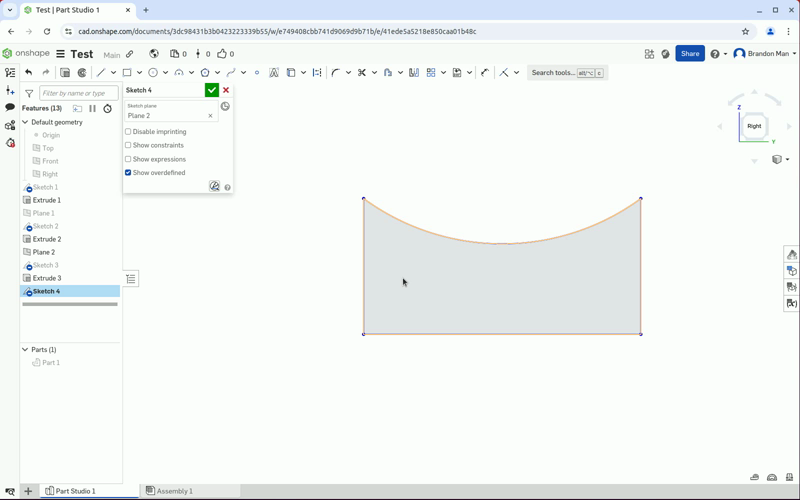
scroll(-6)
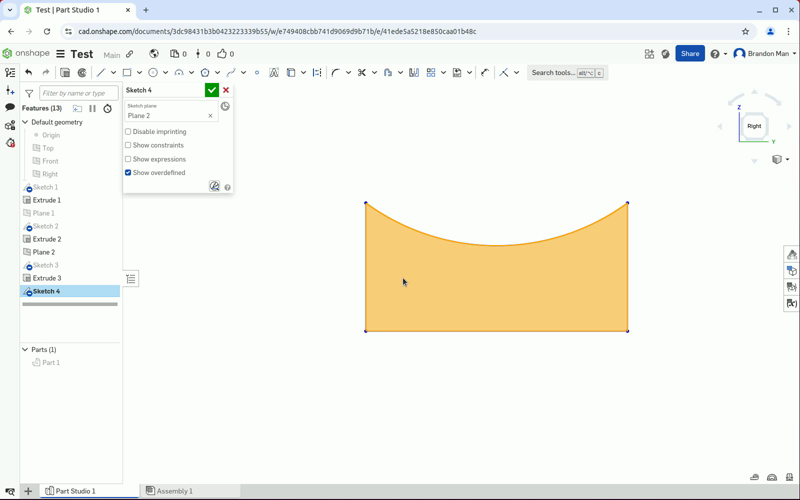
scroll(-6)
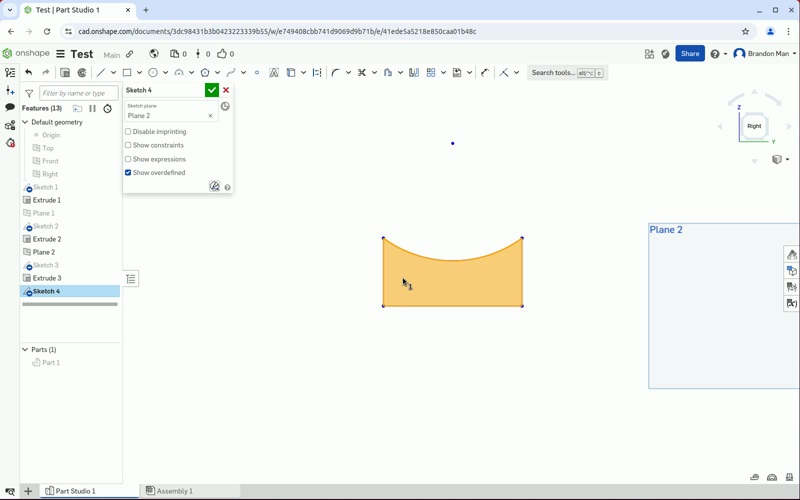
scroll(-6)
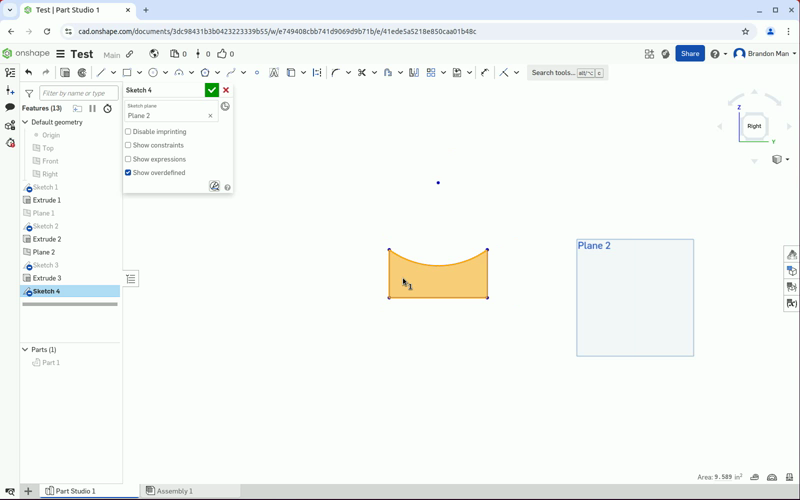
scroll(-6)
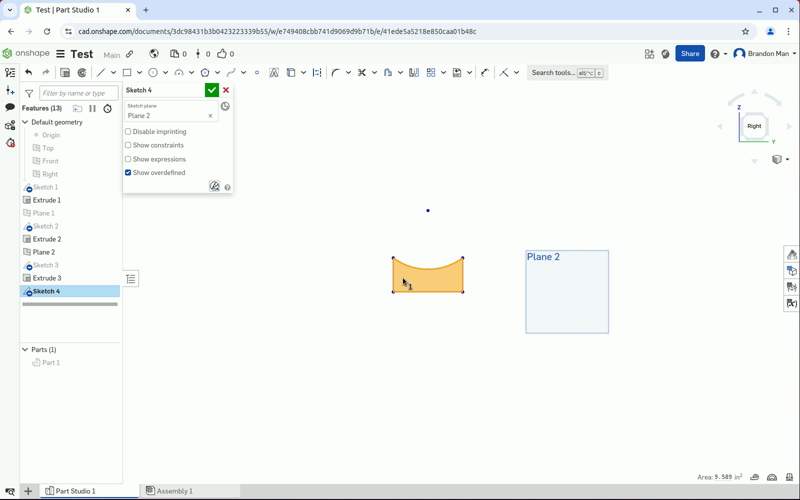
scroll(-6)
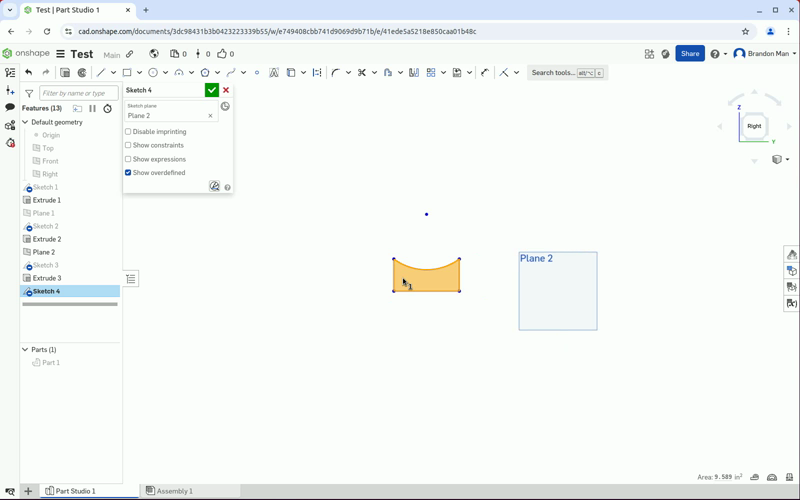
scroll(-6)
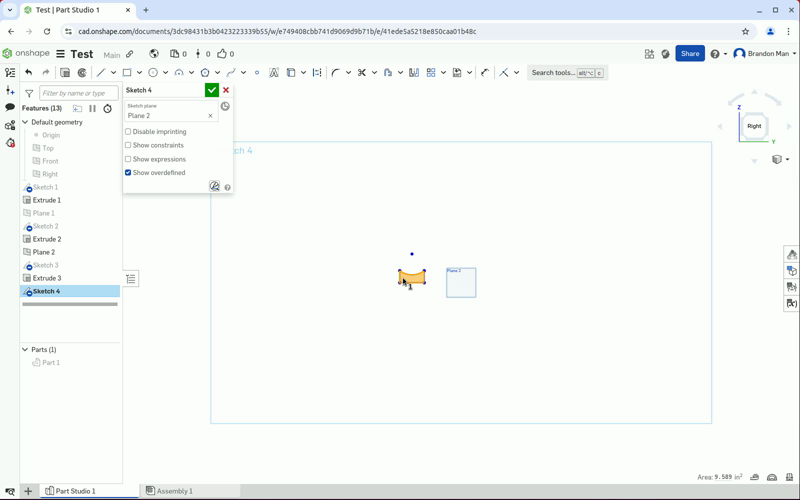
mouse_move(73, 352)
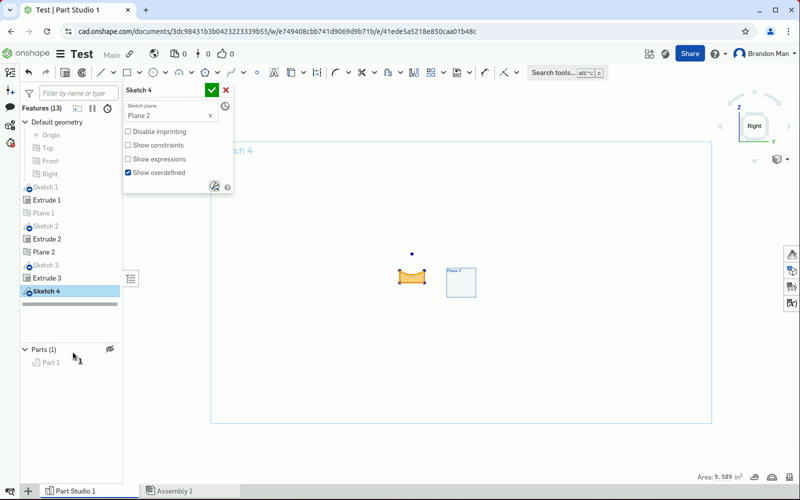
key(shift+y)
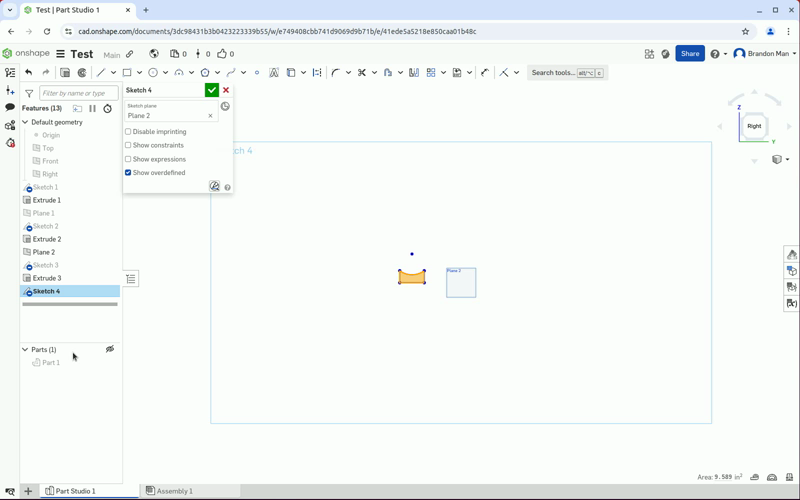
key(shift+e)
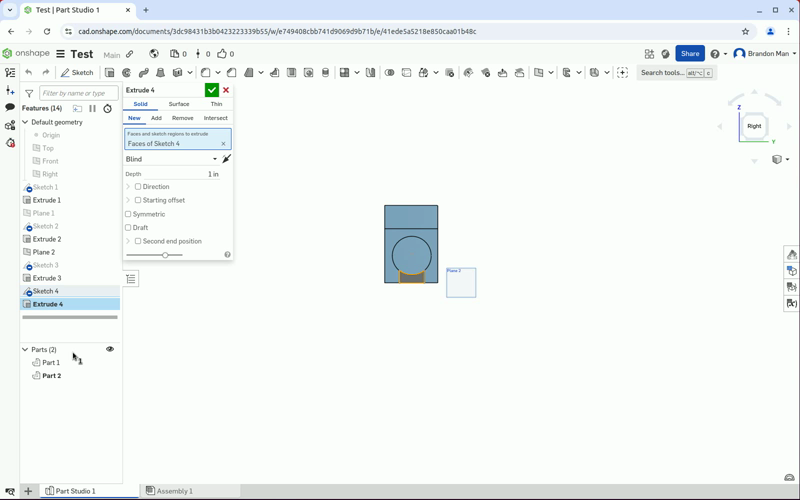
mouse_move(143, 106)
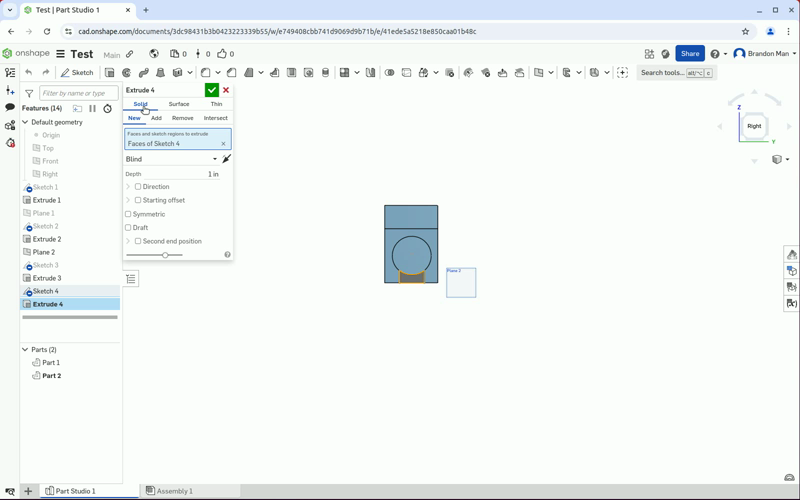
click(143, 106)
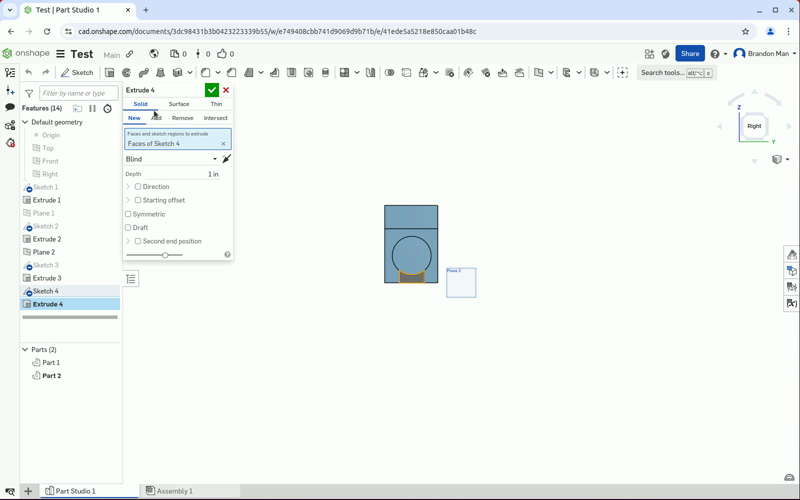
mouse_move(186, 120)
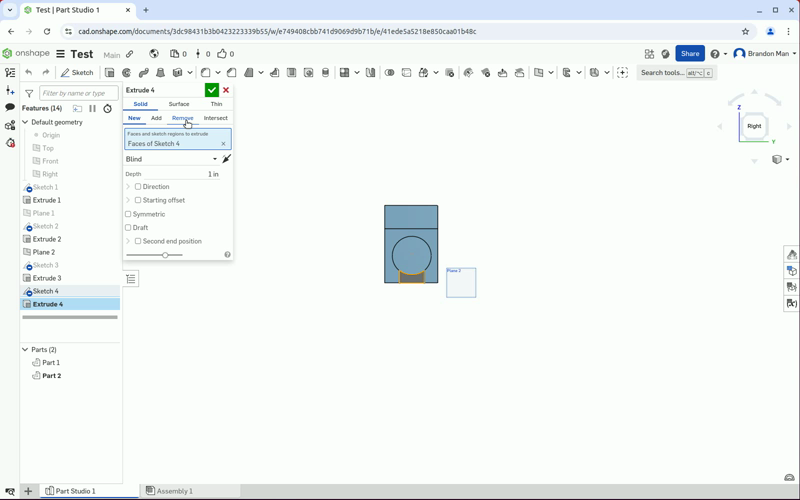
click(186, 120)
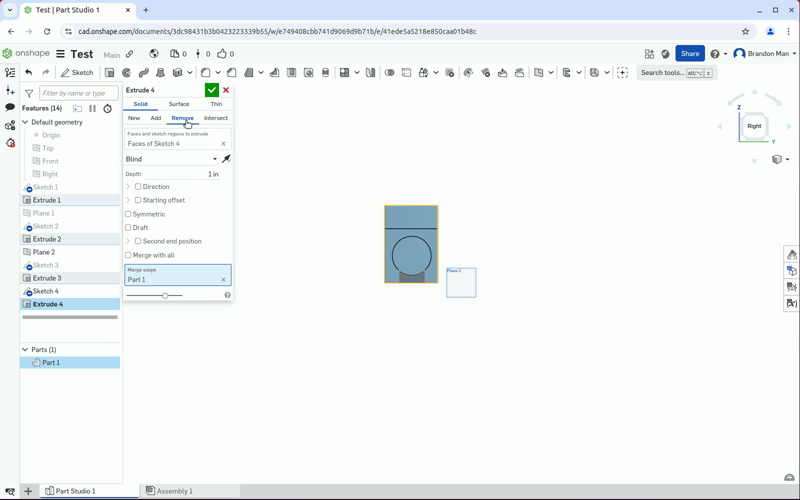
key(tab, 4)
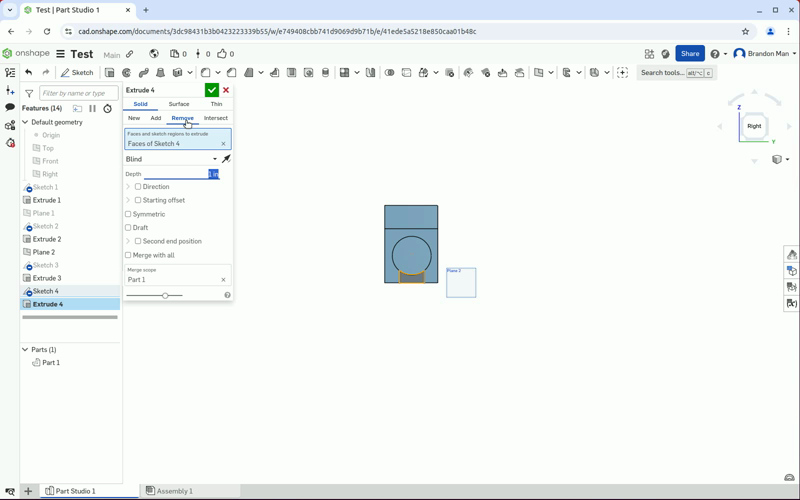
text(11.795)
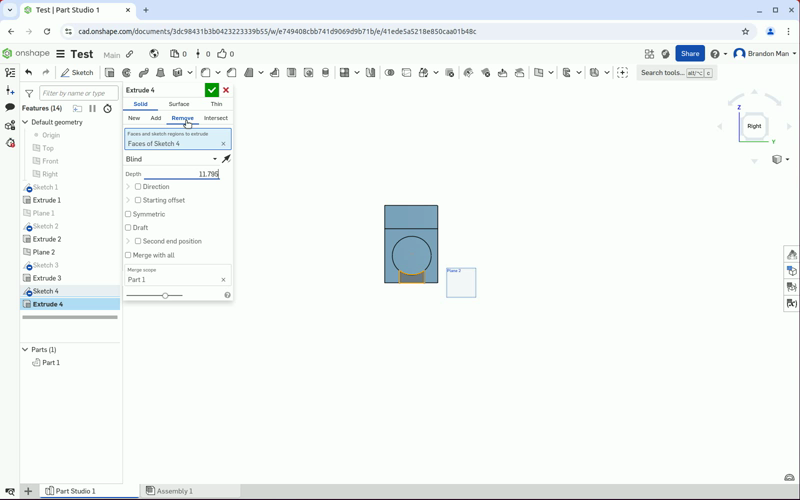
key(tab, 6)
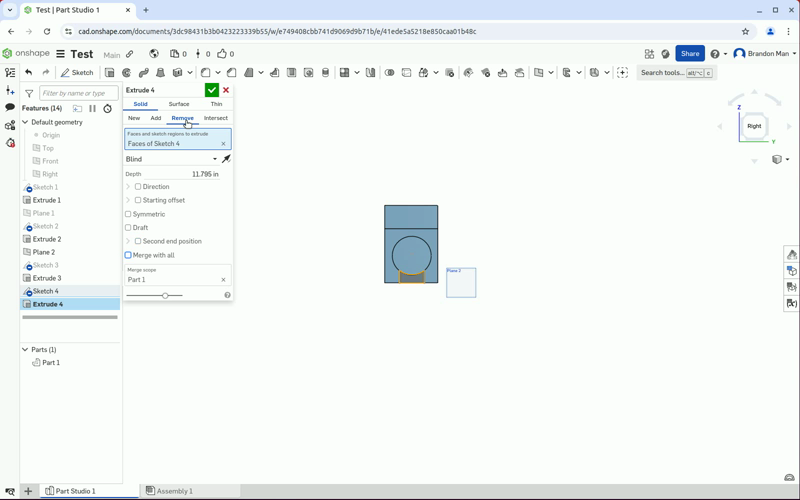
key(space)
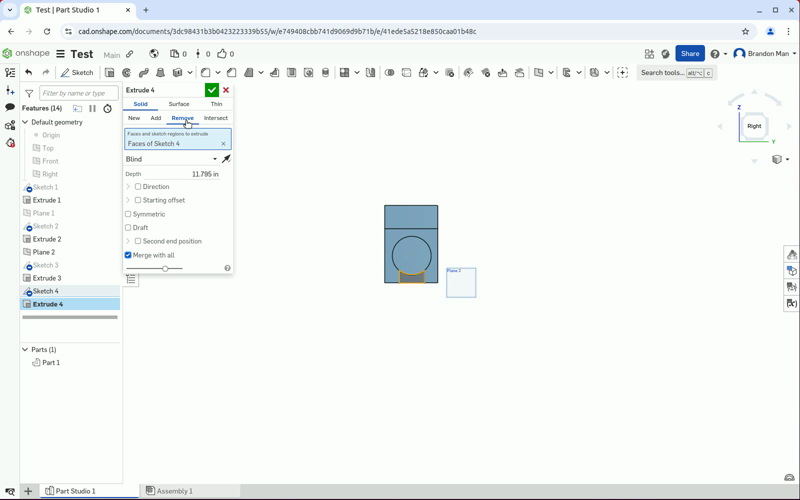
key(enter)
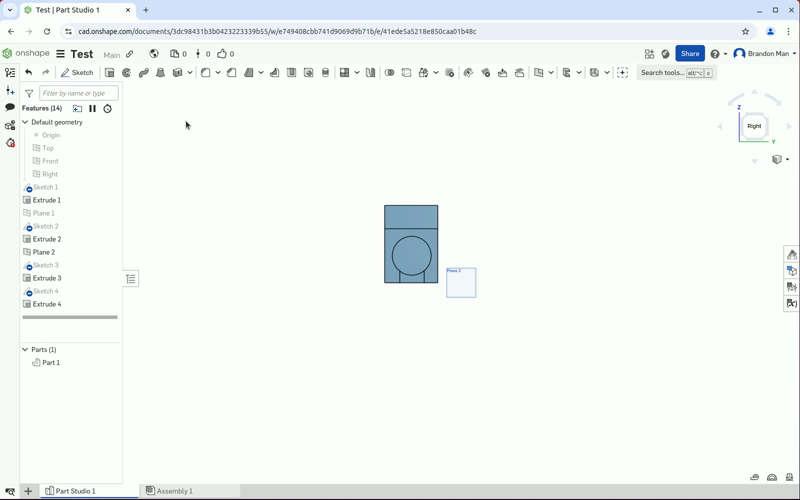
key(shift+h)
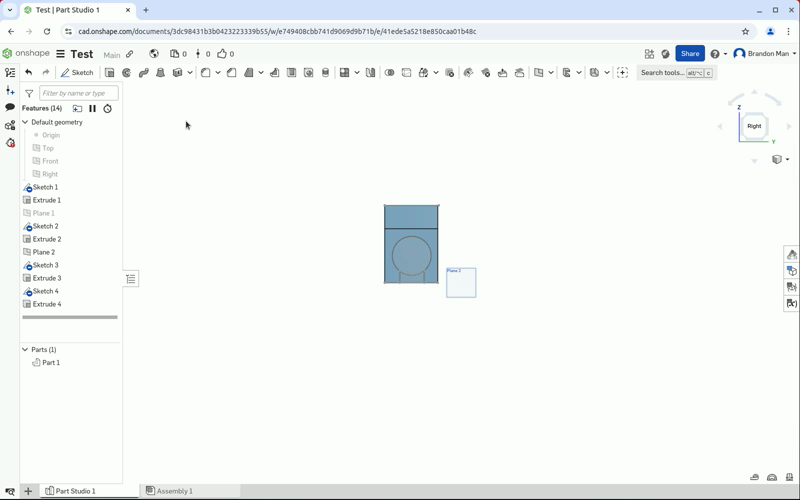
key(shift+h)
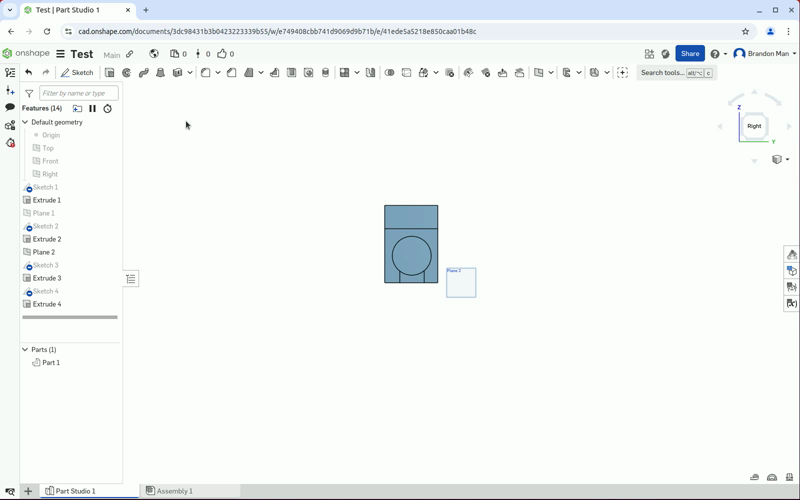
mouse_move(73, 189)
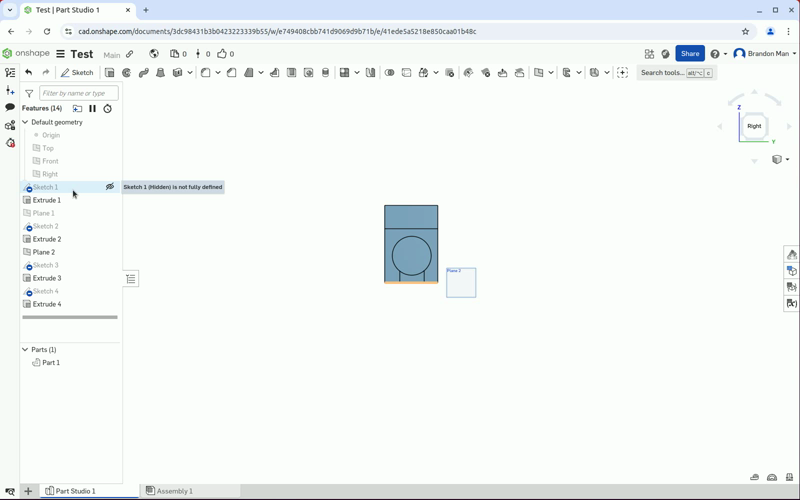
click(73, 189)
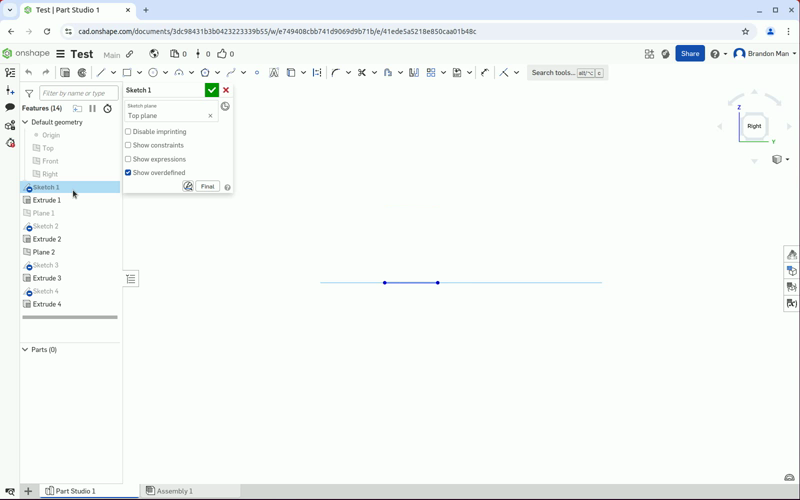
mouse_move(229, 92)
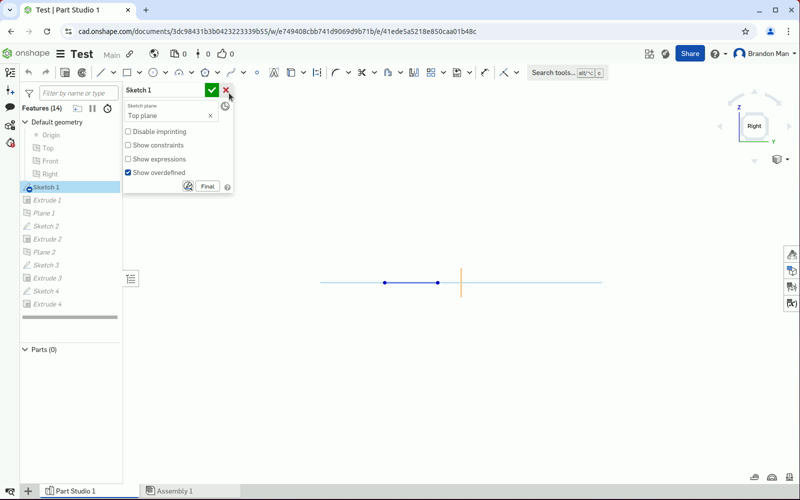
click(229, 92)
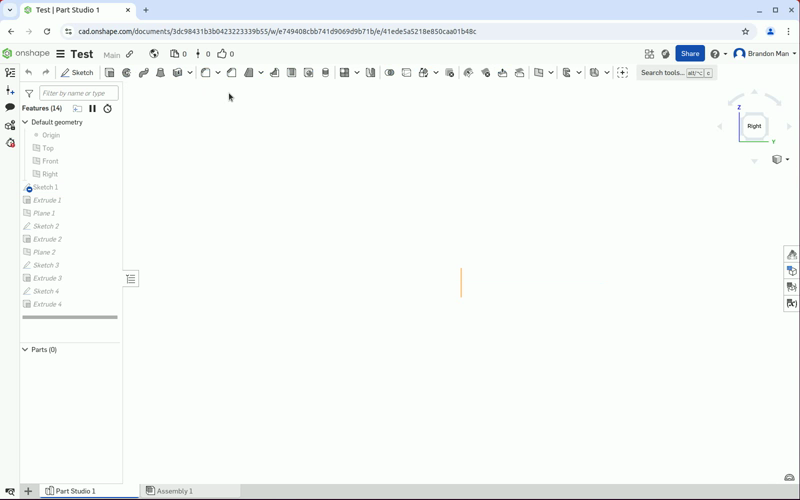
key(shift+s)
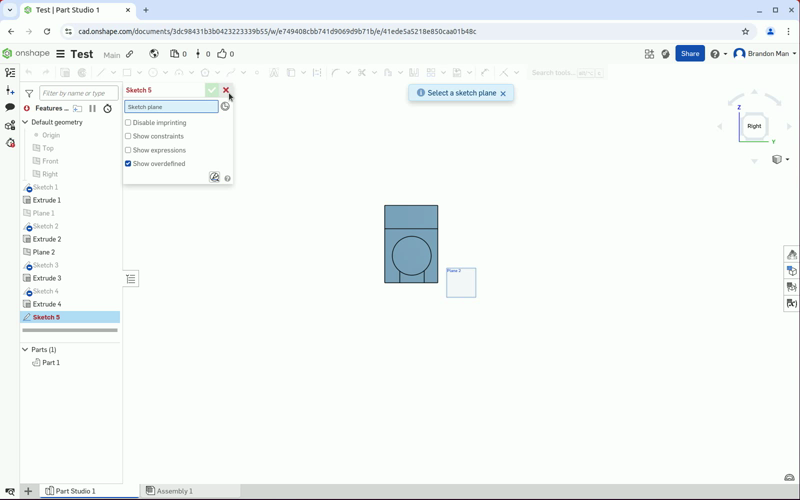
mouse_move(73, 254)
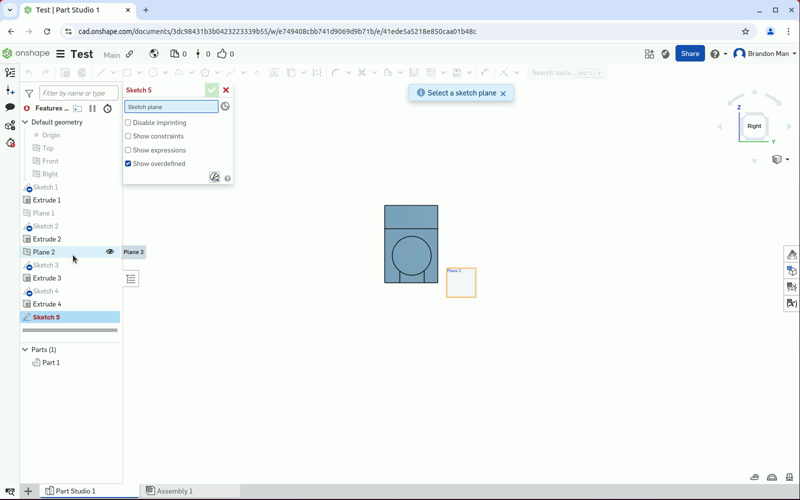
click(73, 254)
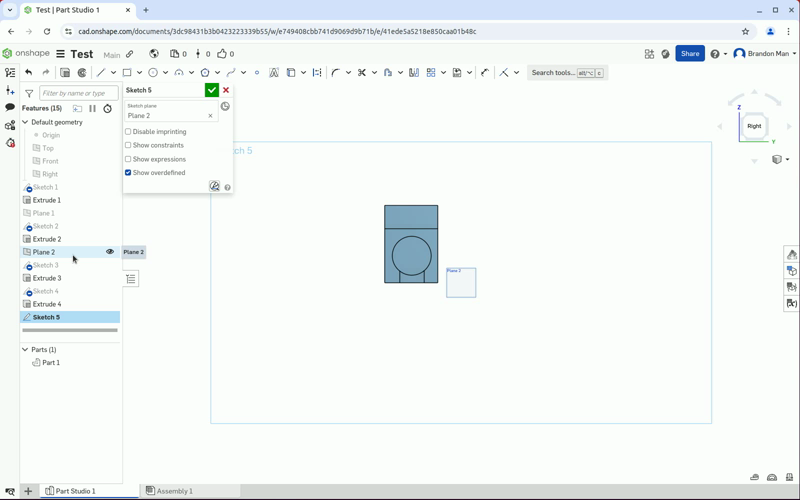
mouse_move(73, 352)
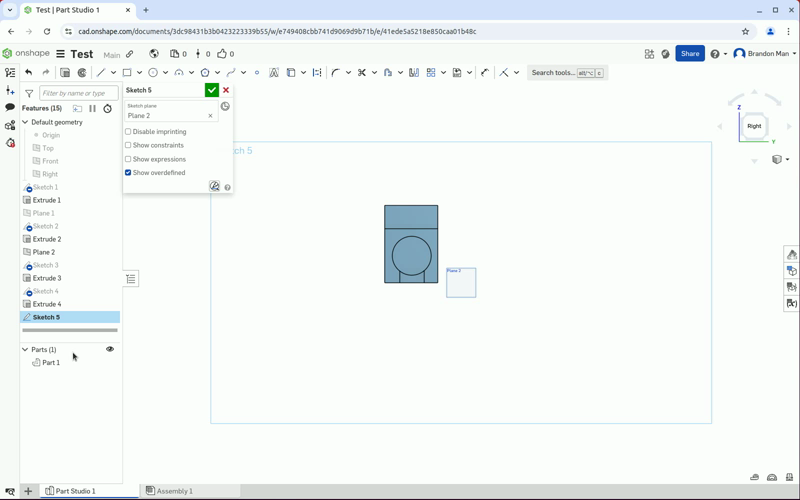
key(y)
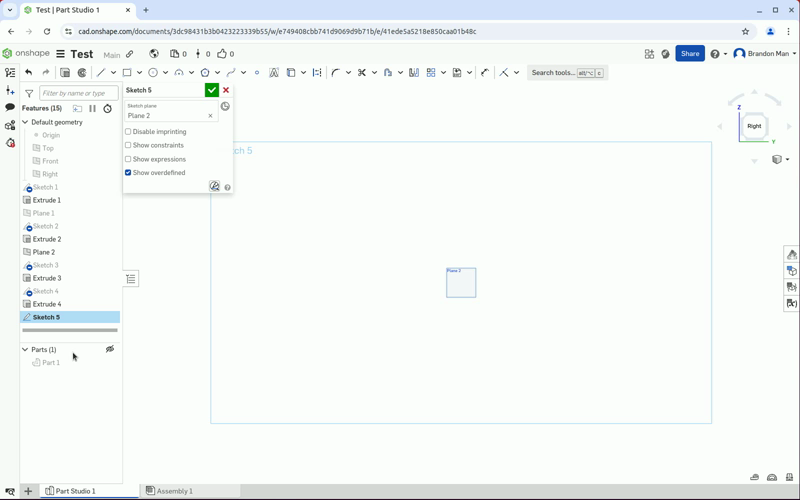
key(a)
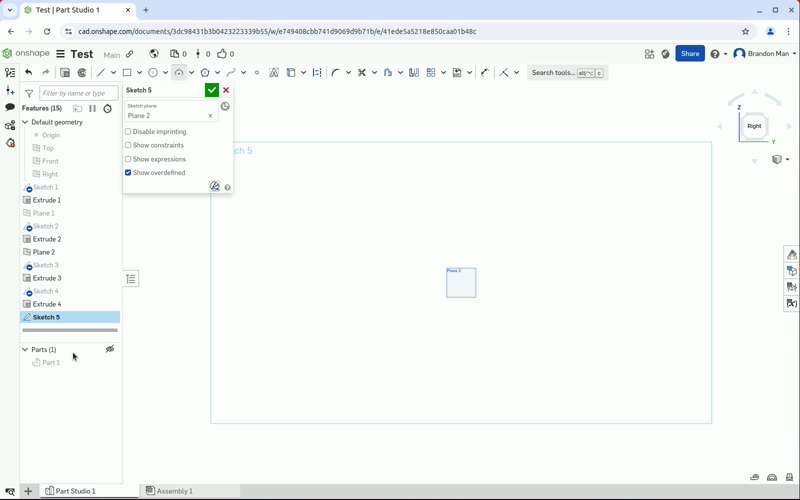
key_down(shift)
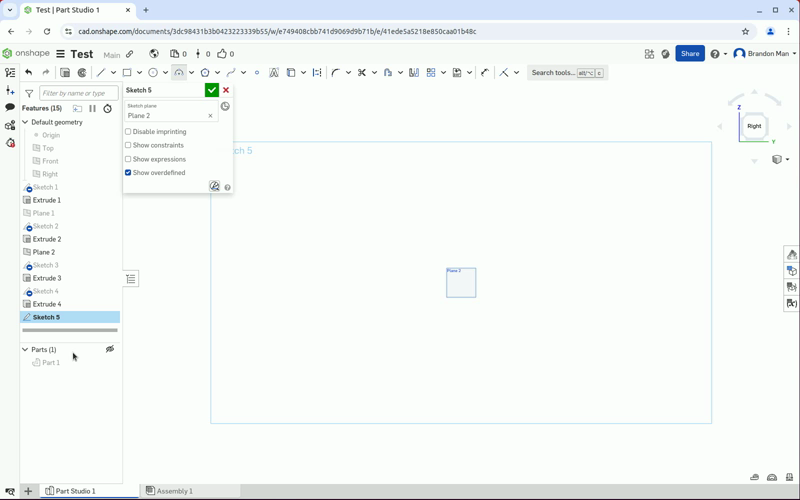
mouse_move(399, 240)
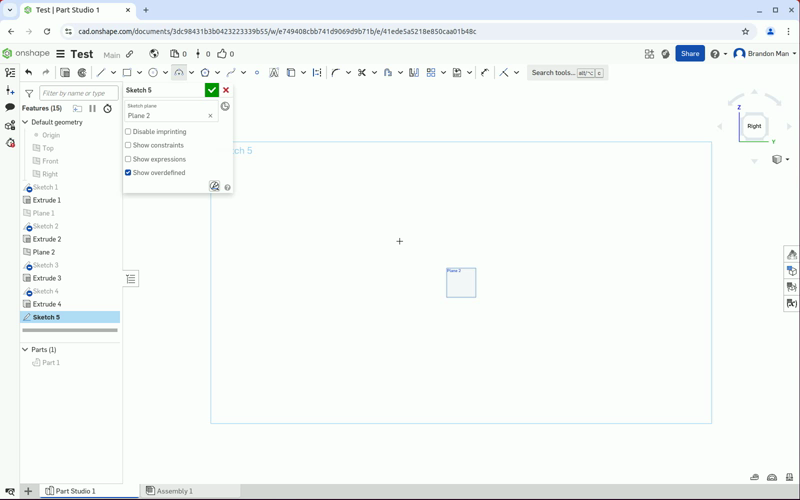
click(399, 240)
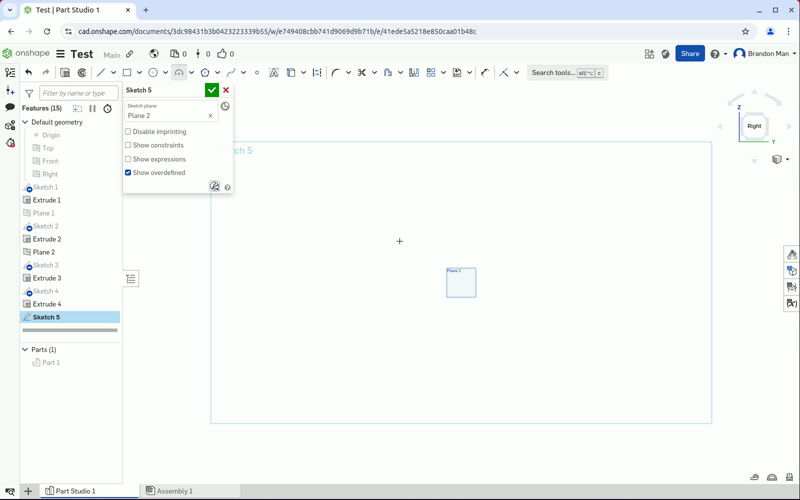
key_up(shift)
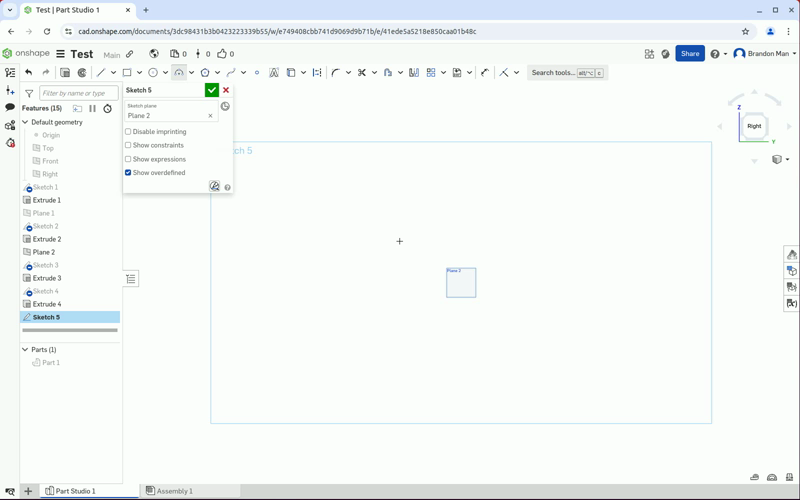
key_down(shift)
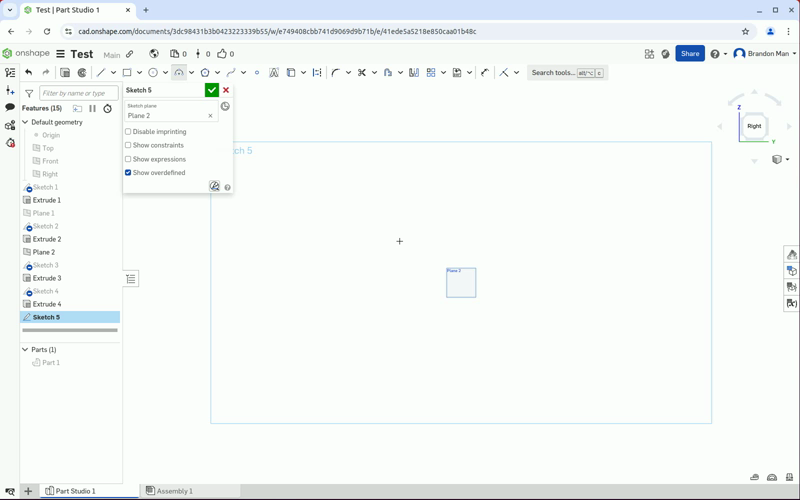
mouse_move(424, 240)
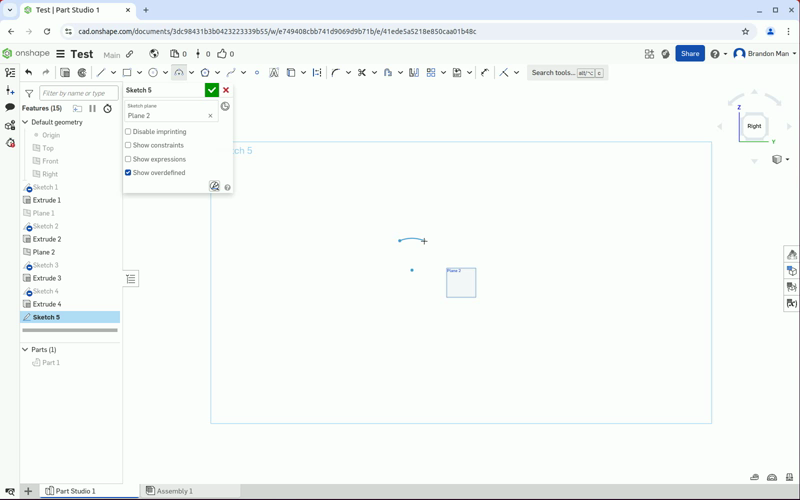
click(424, 240)
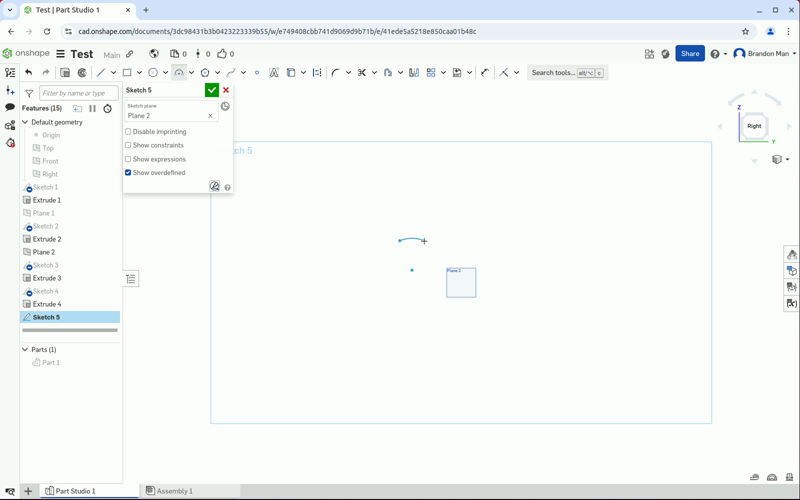
mouse_move(412, 236)
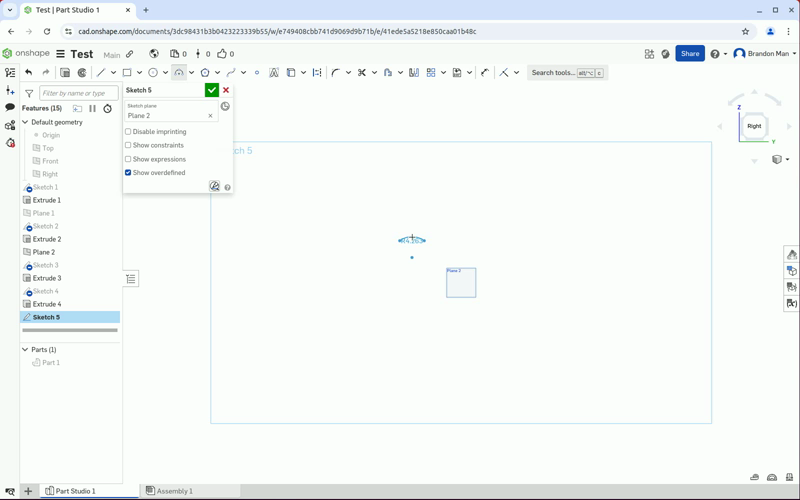
click(412, 236)
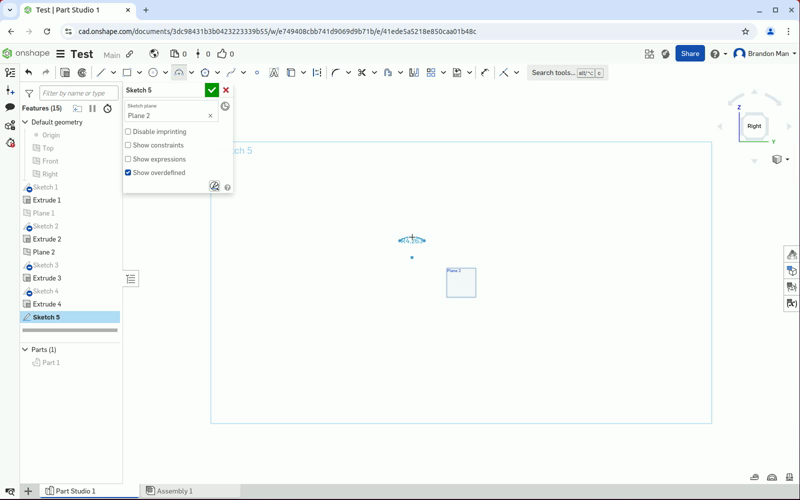
key_up(shift)
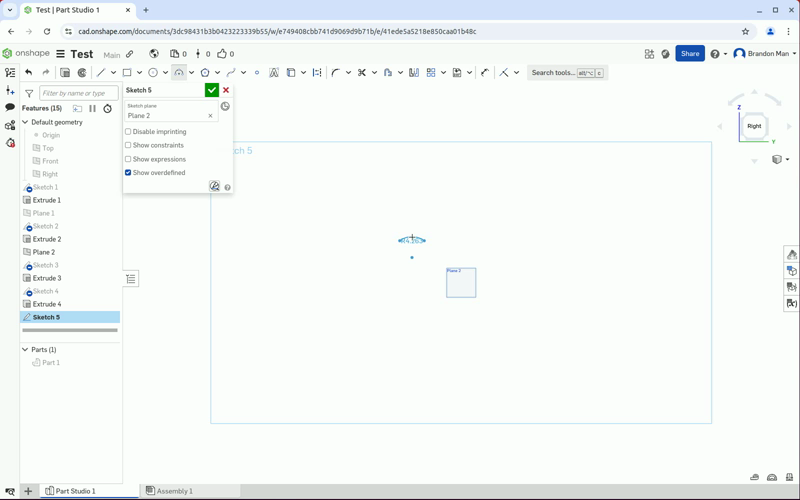
key(esc)
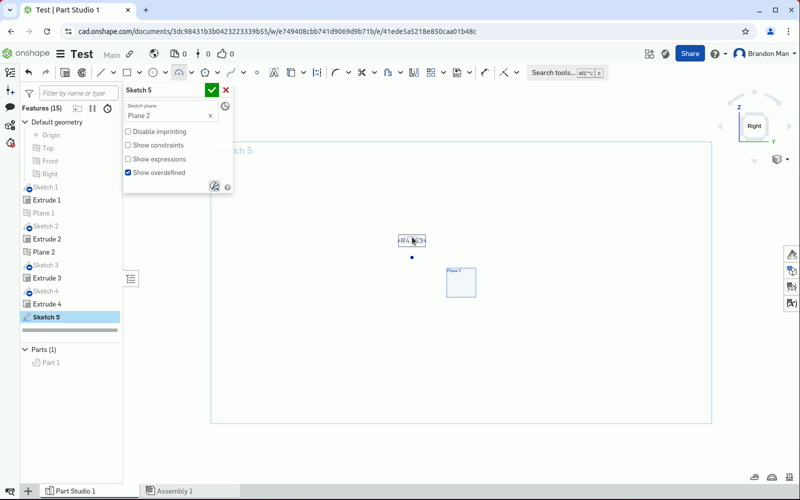
key(l)
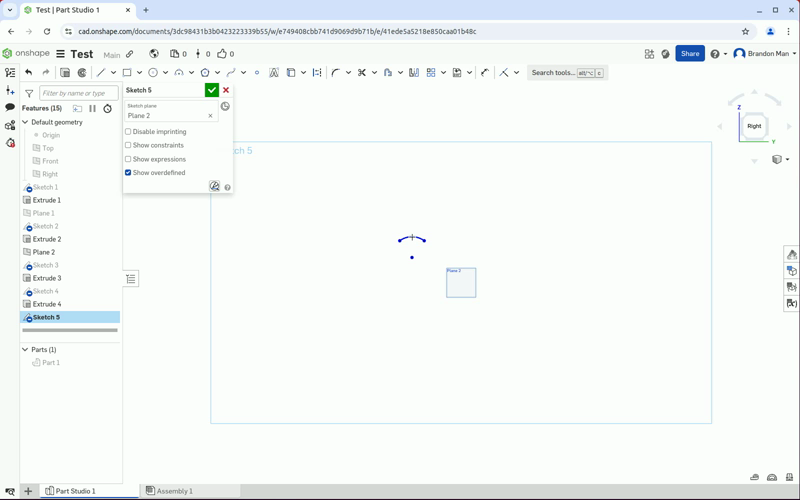
mouse_move(424, 240)
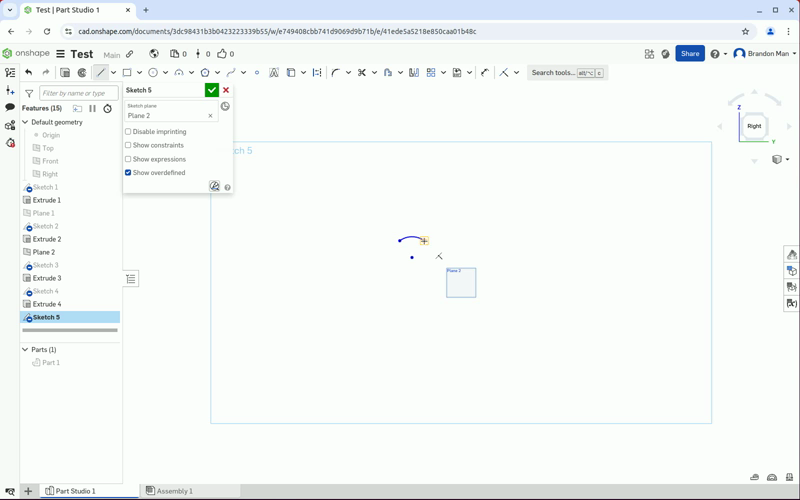
click(424, 240)
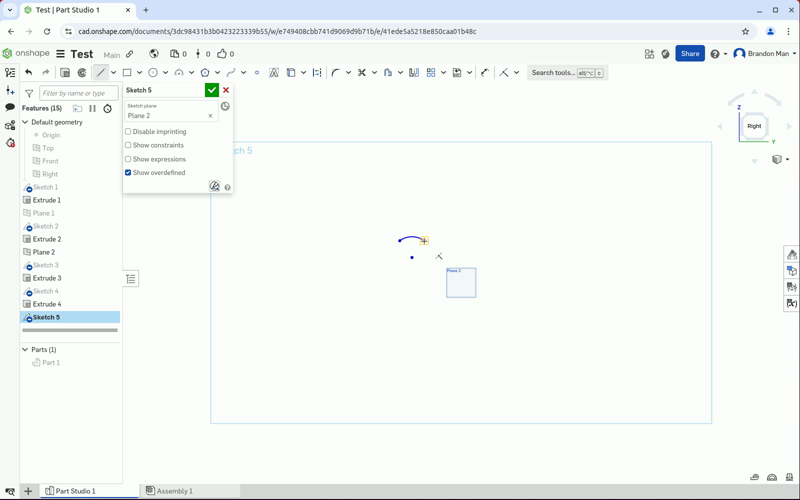
key_down(shift)
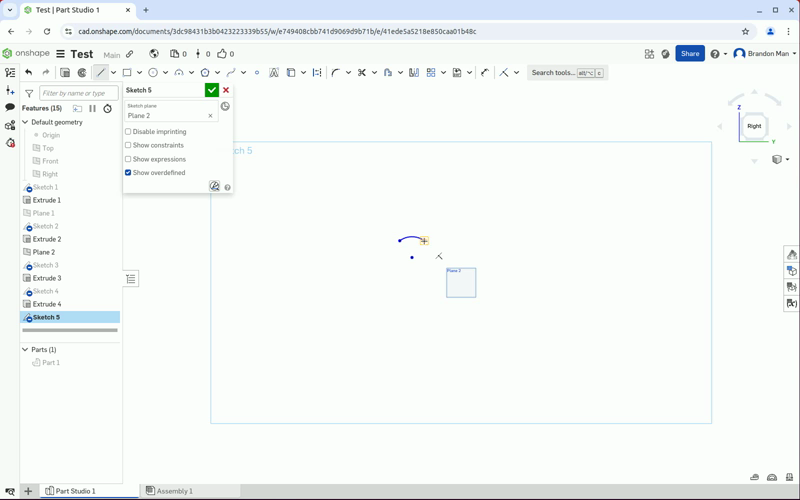
mouse_move(454, 240)
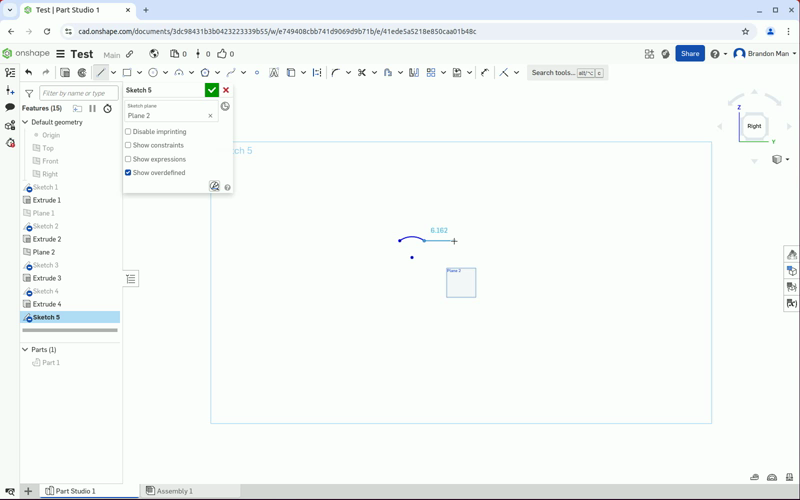
mouse_move(424, 228)
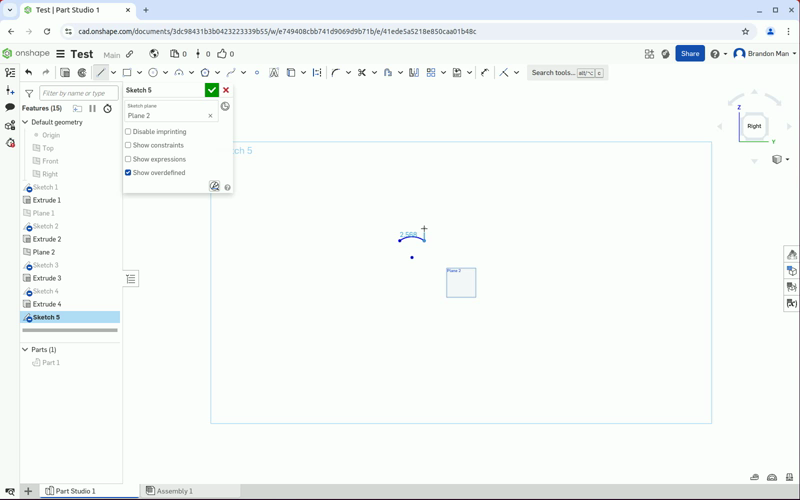
click(424, 228)
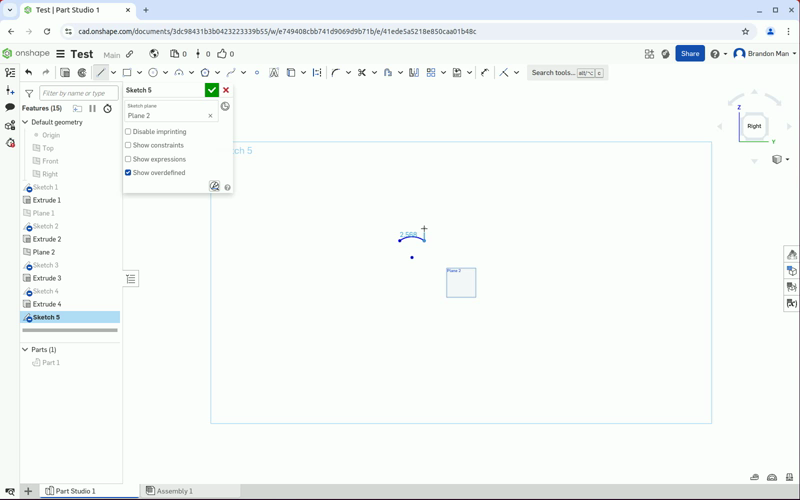
key_up(shift)
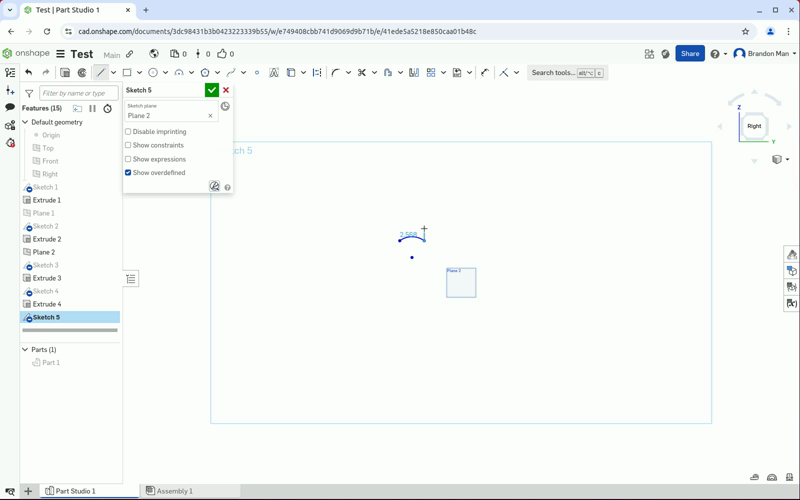
key_down(shift)
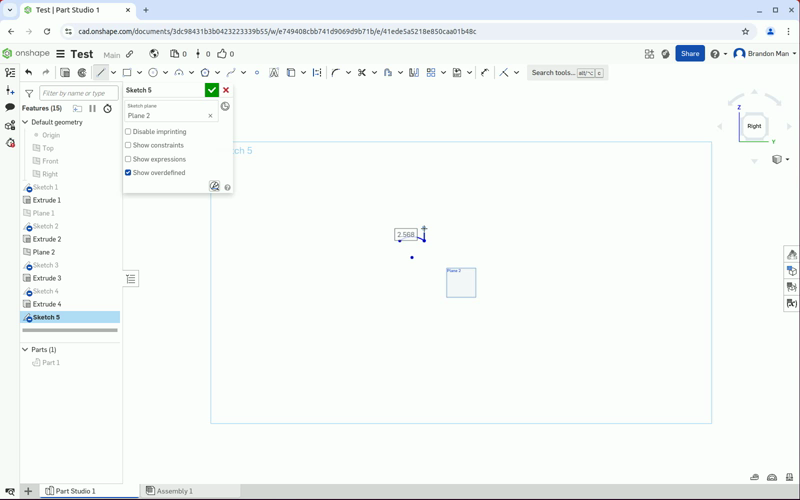
mouse_move(454, 228)
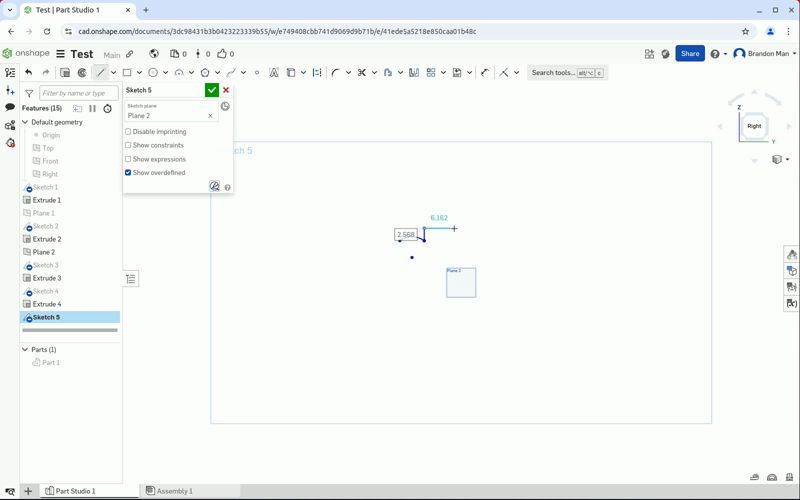
mouse_move(399, 228)
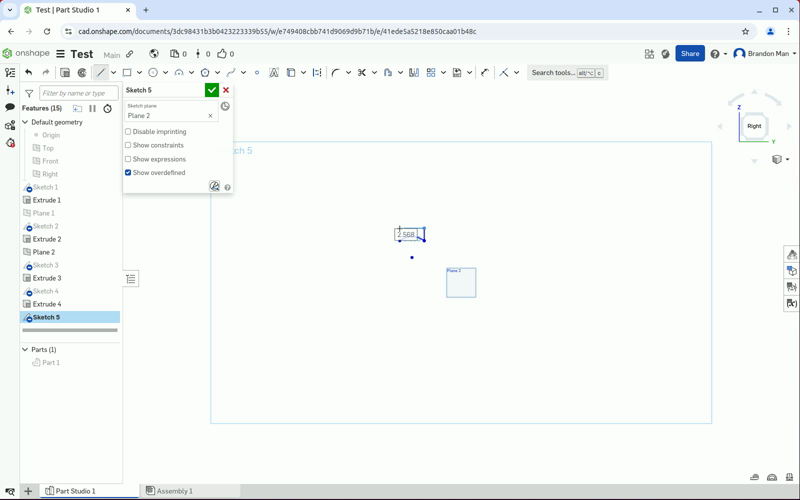
click(399, 228)
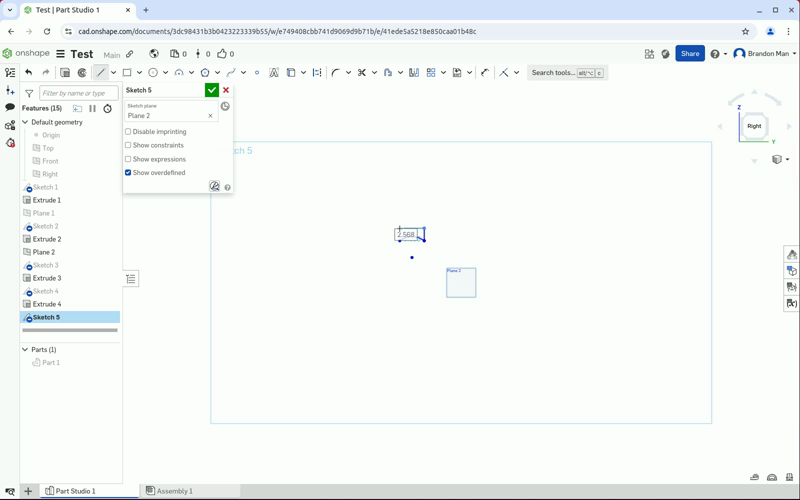
key_up(shift)
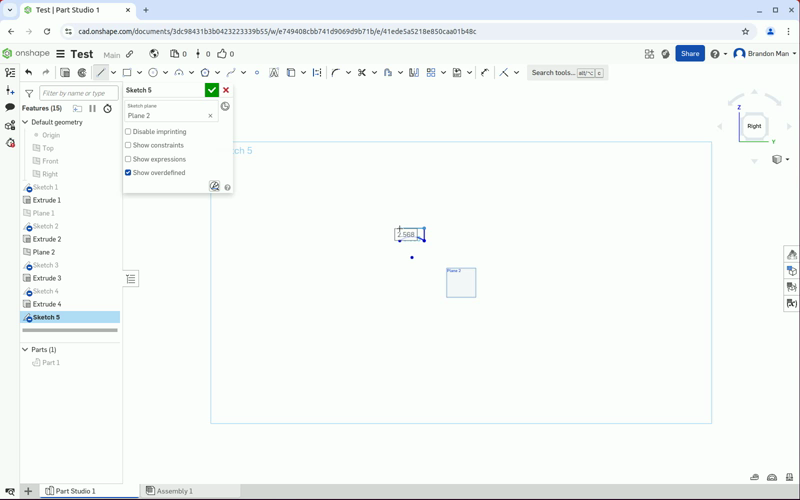
mouse_move(429, 228)
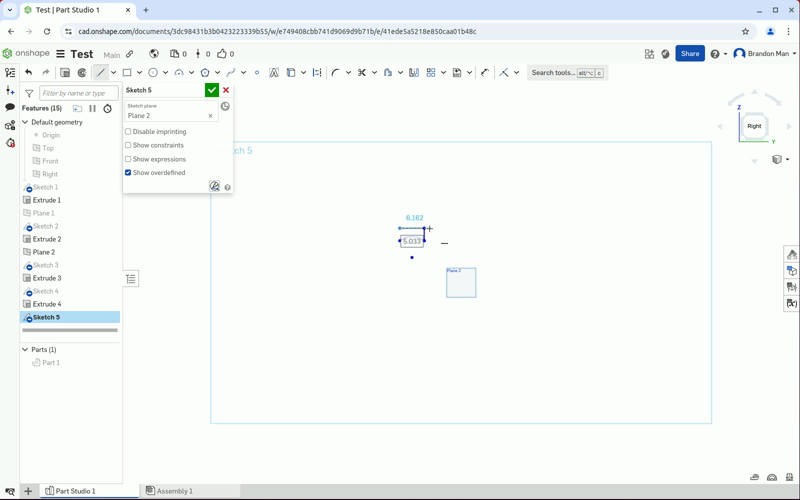
key_down(shift)
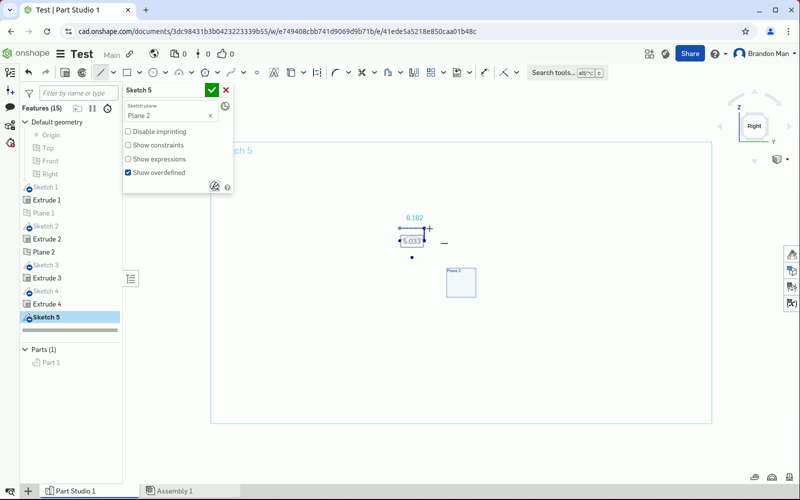
mouse_move(399, 240)
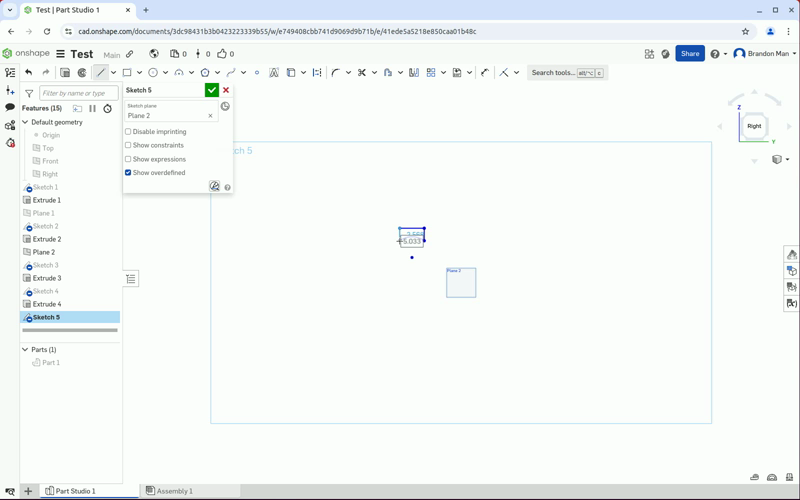
key_up(shift)
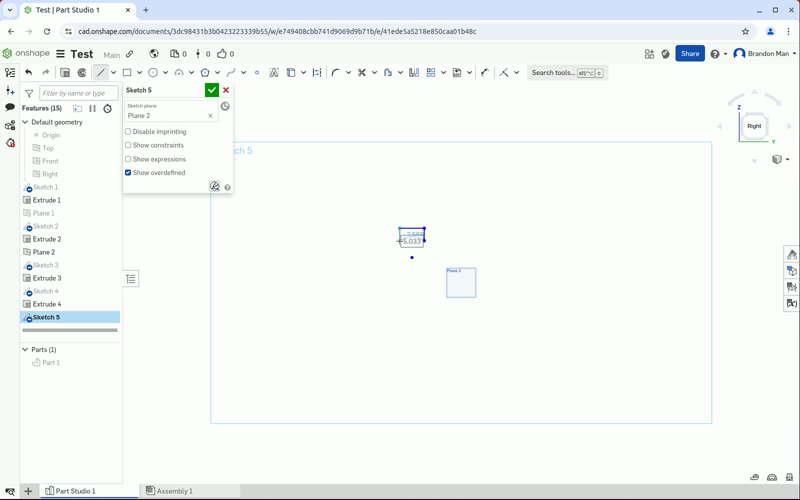
click(399, 240)
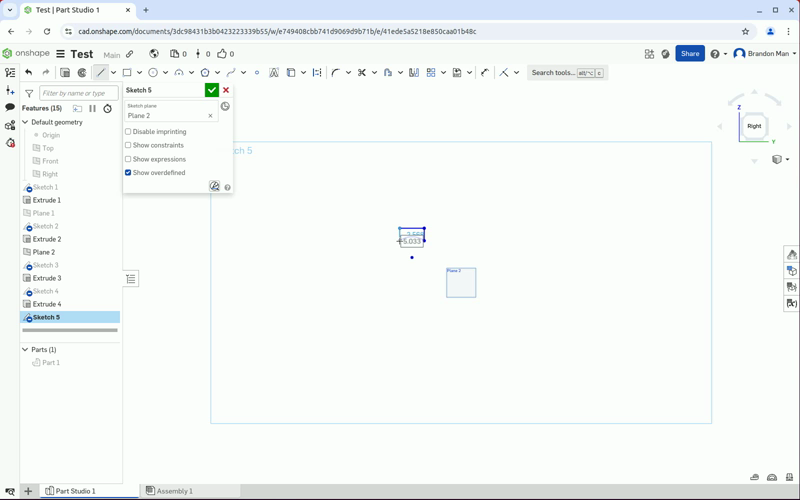
key(esc)
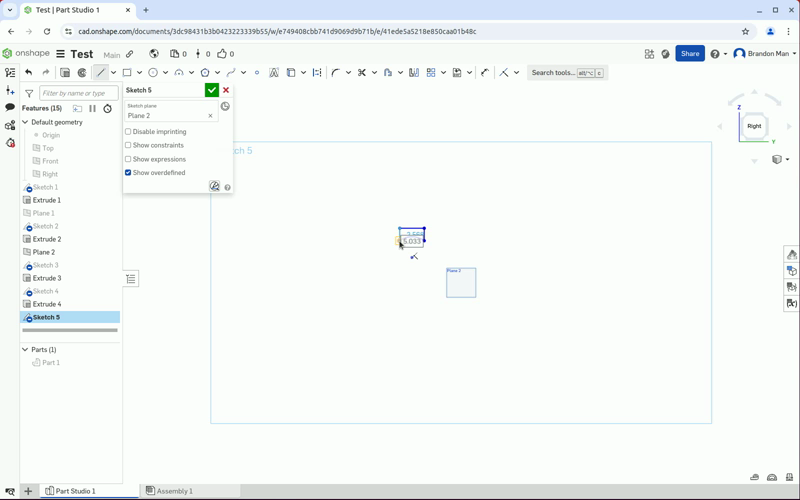
mouse_move(409, 231)
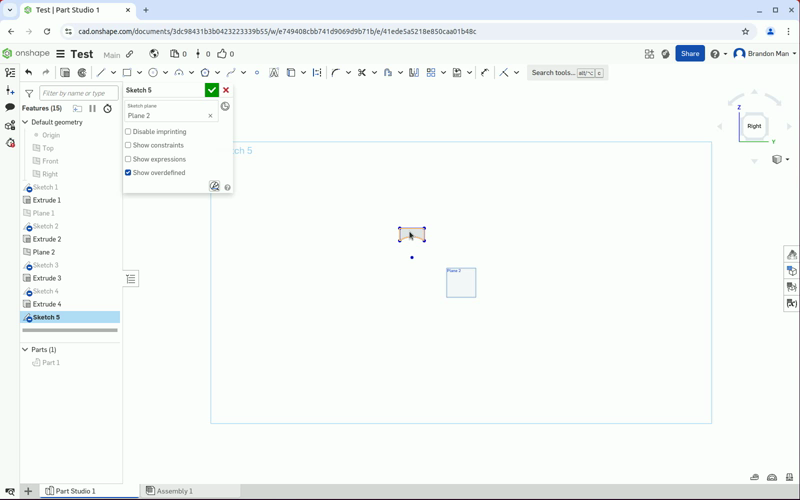
scroll(6)
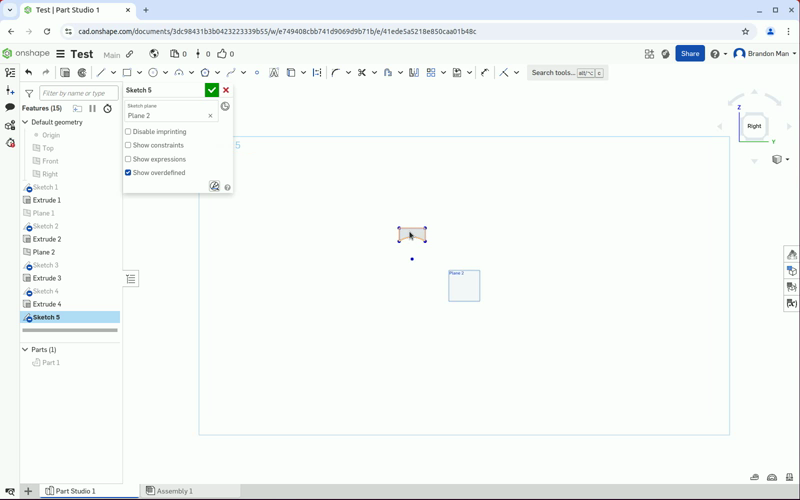
scroll(6)
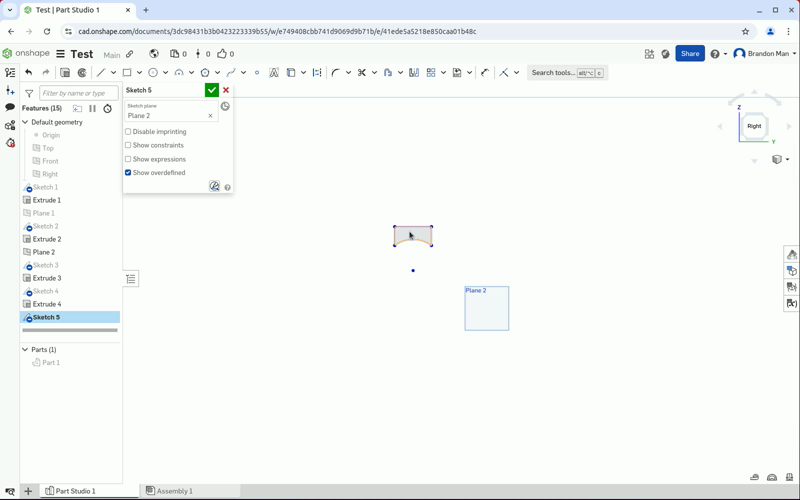
scroll(6)
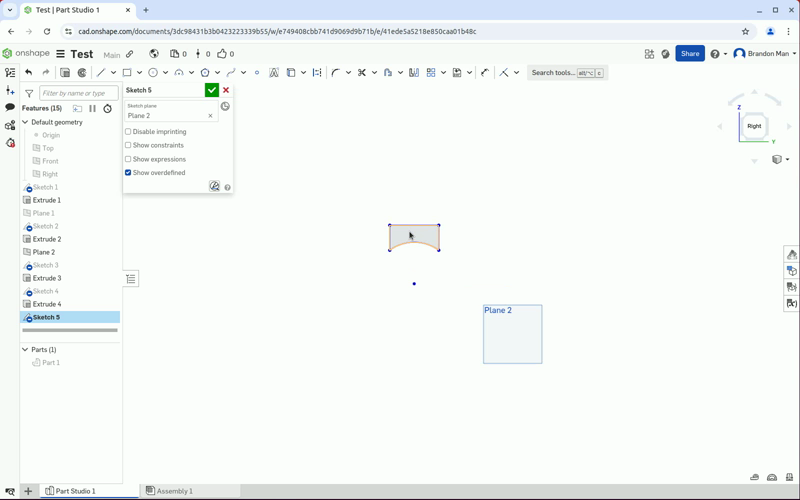
scroll(6)
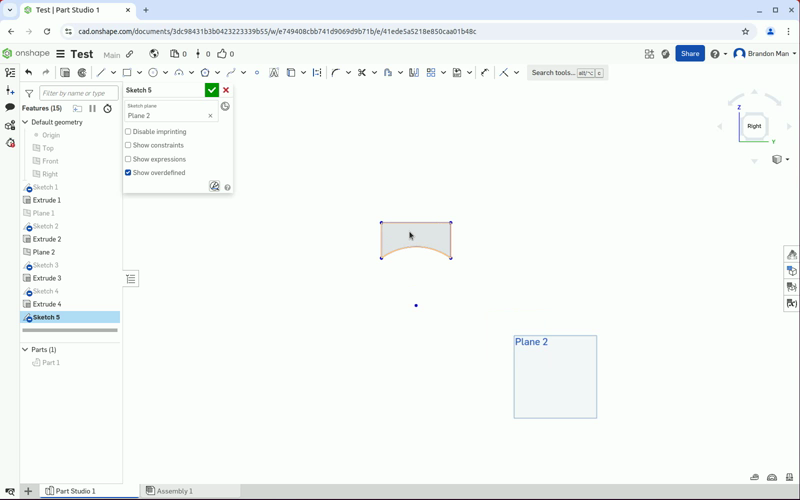
scroll(6)
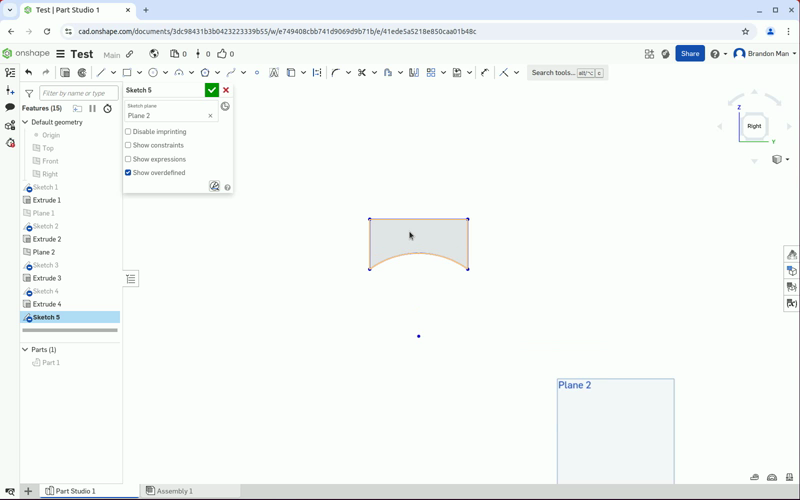
scroll(6)
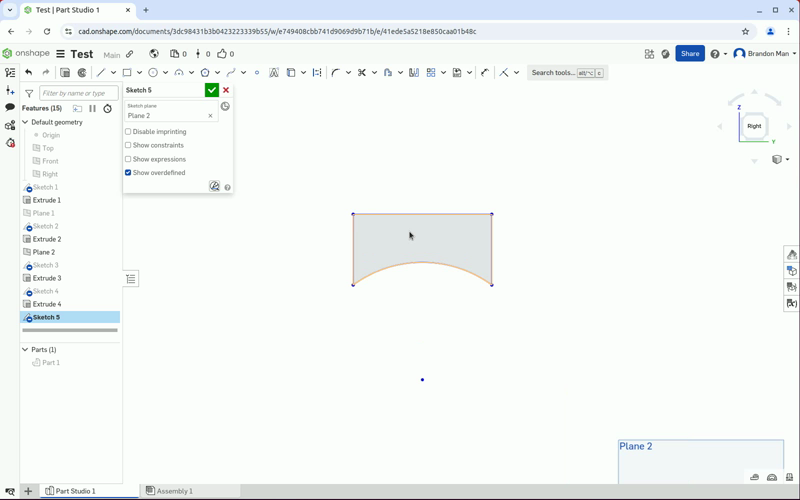
scroll(6)
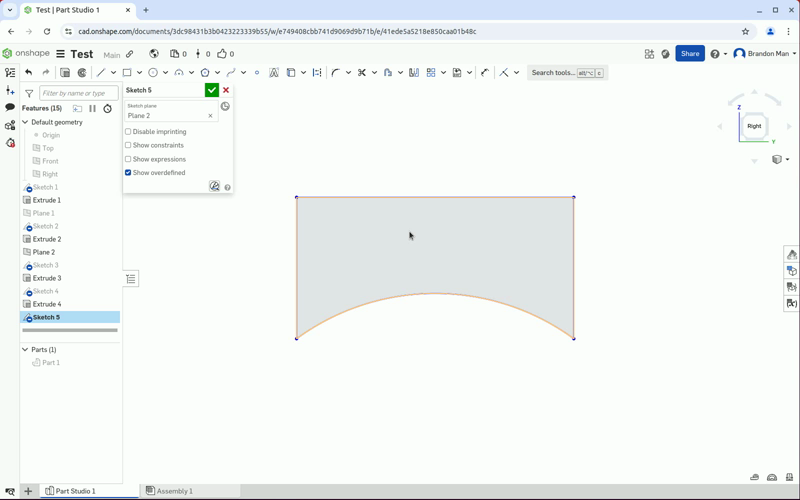
click(409, 231)
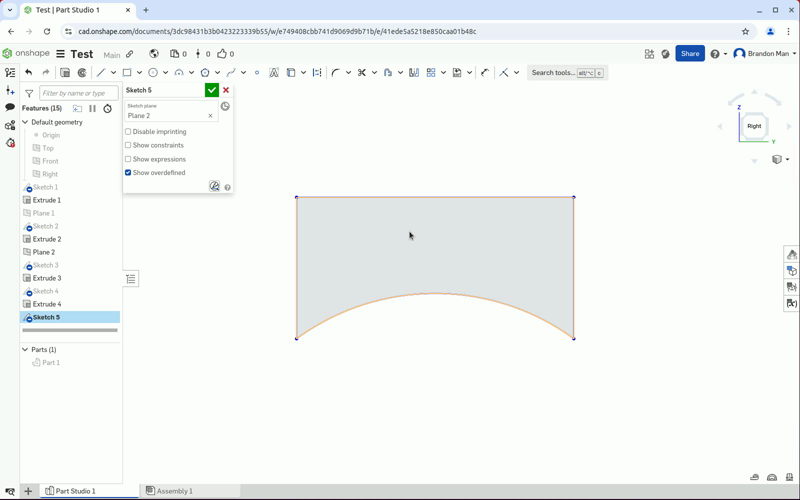
scroll(-6)
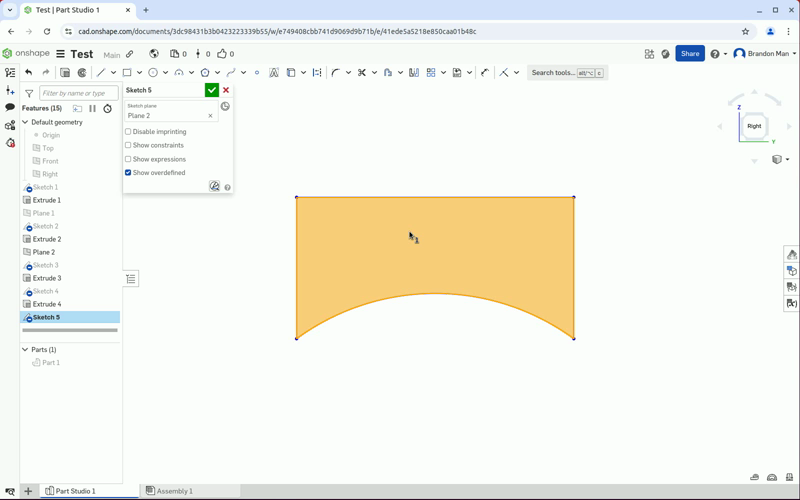
scroll(-6)
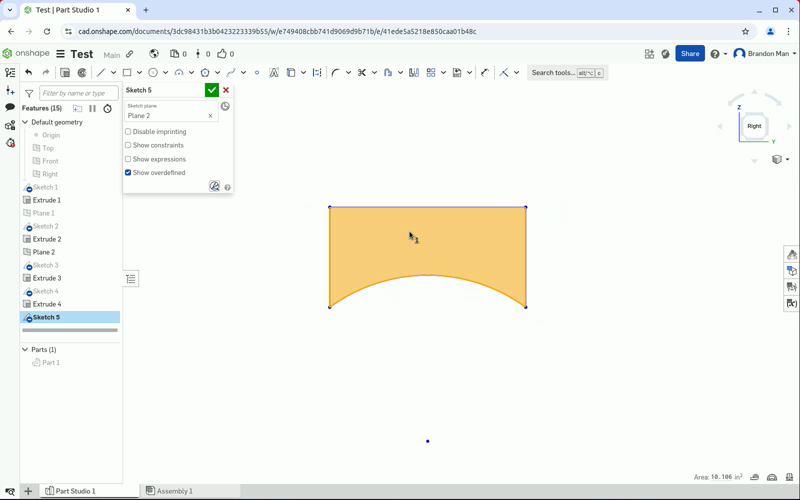
scroll(-6)
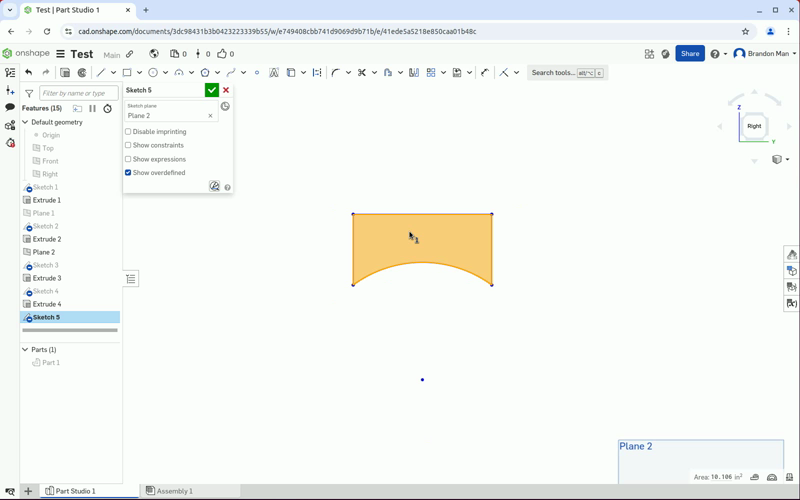
scroll(-6)
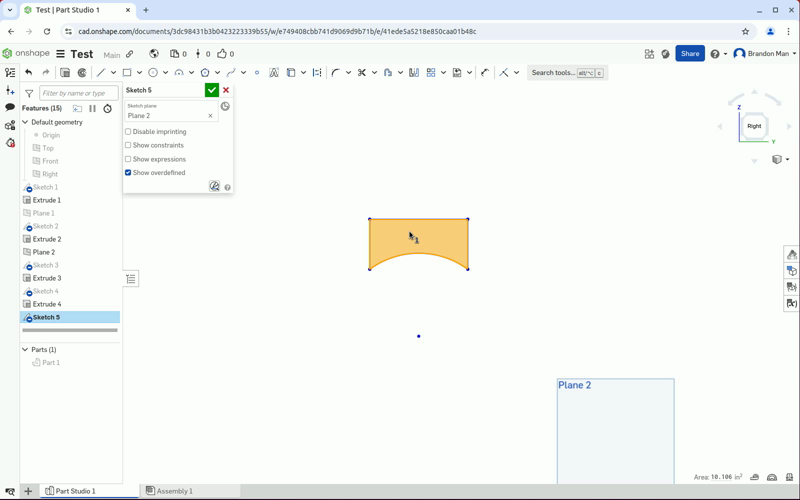
scroll(-6)
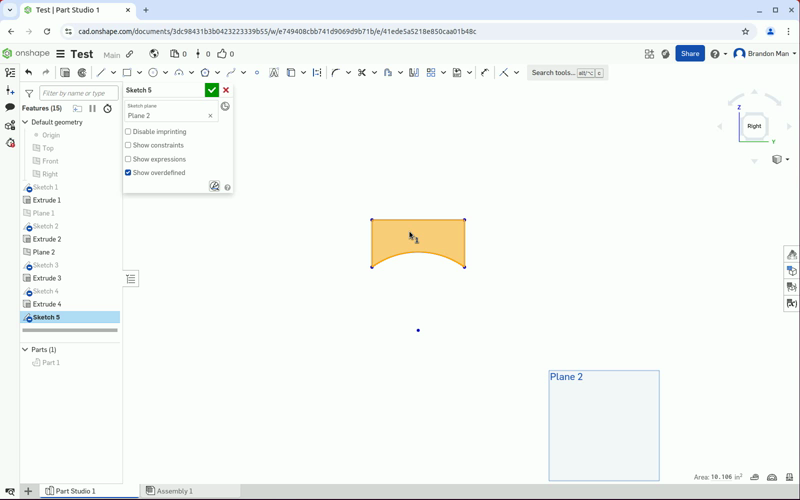
scroll(-6)
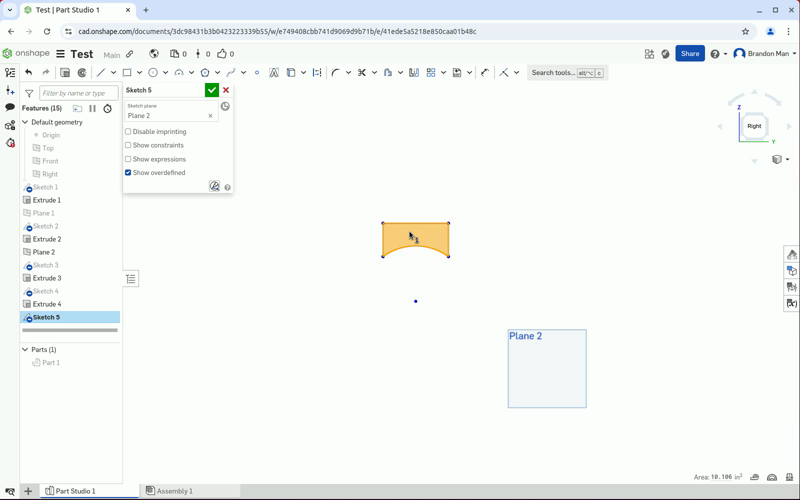
scroll(-6)
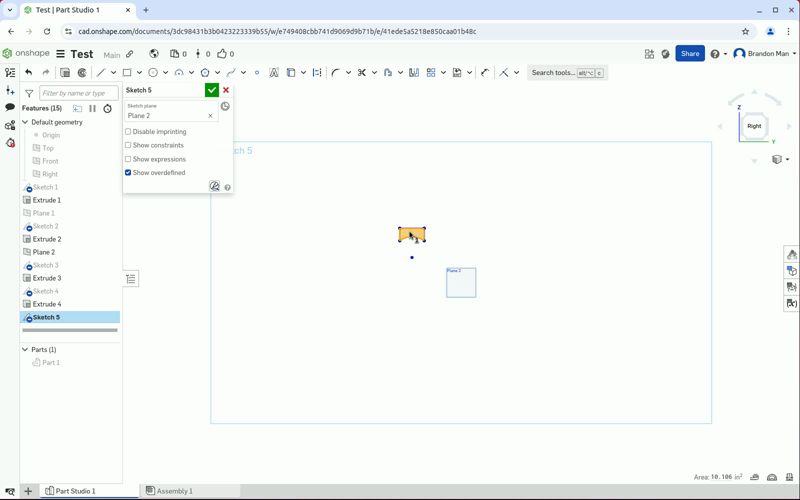
mouse_move(73, 352)
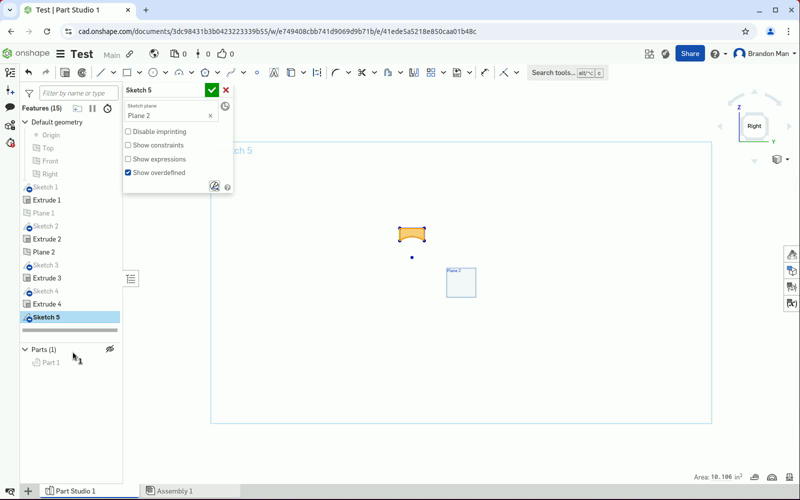
key(shift+y)
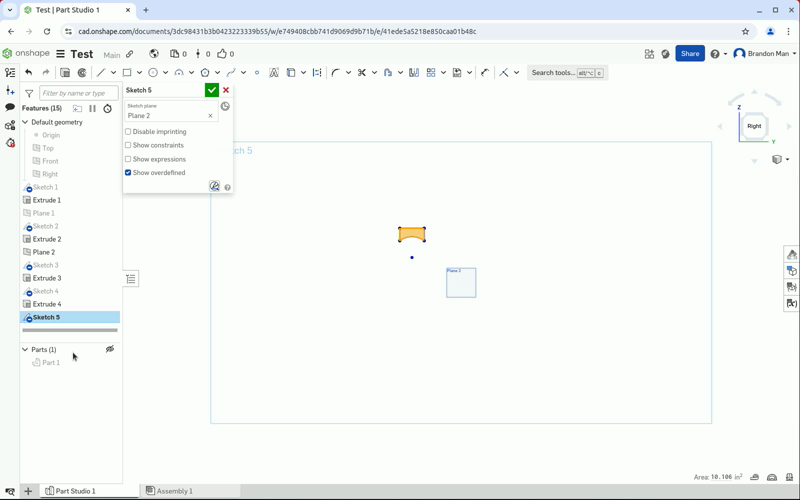
key(shift+e)
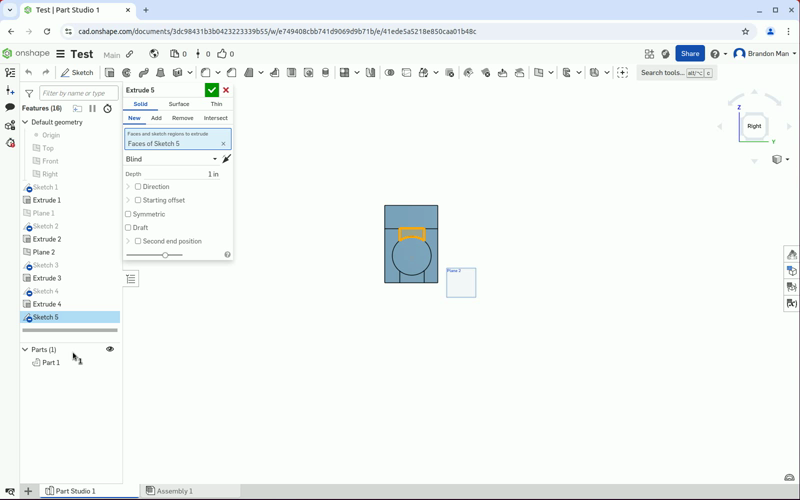
mouse_move(143, 106)
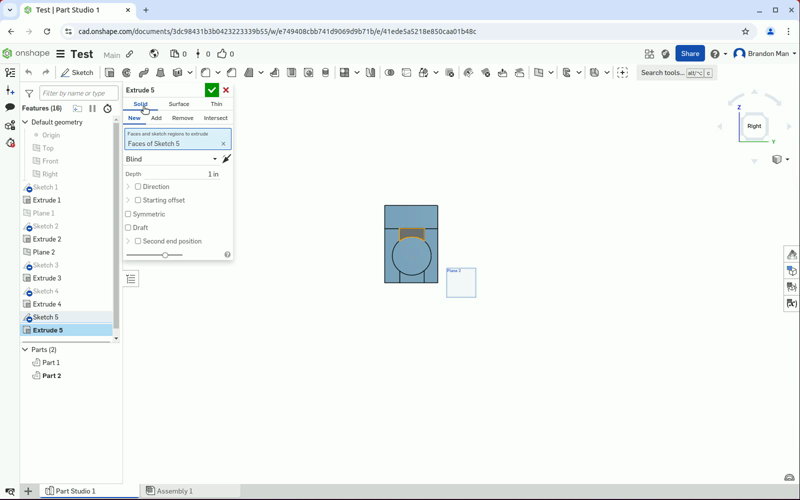
click(143, 106)
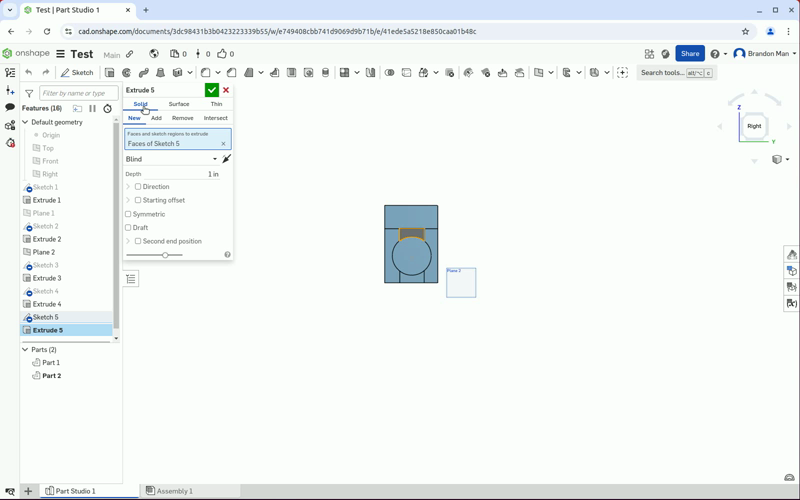
mouse_move(186, 120)
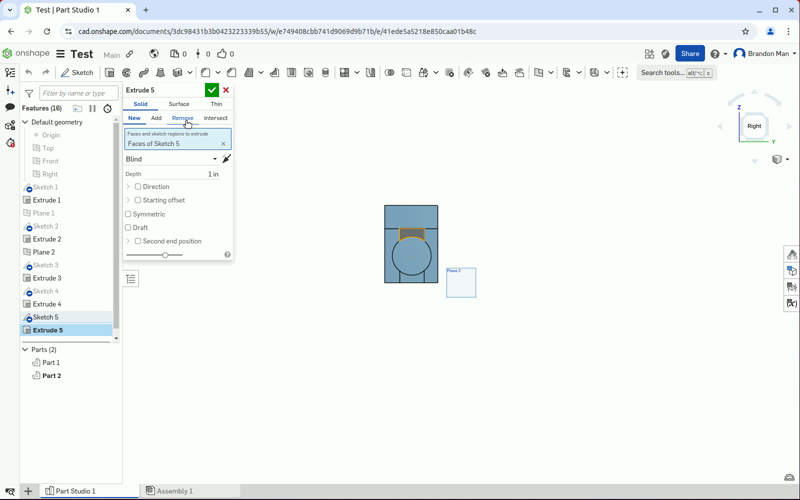
click(186, 120)
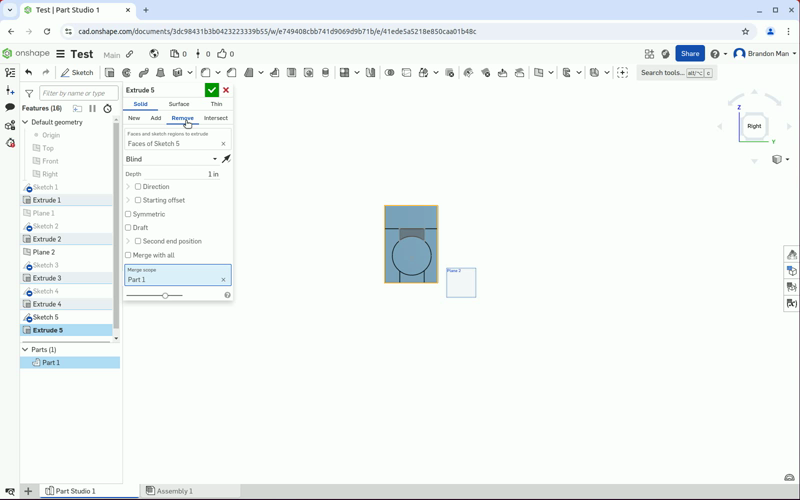
key(tab, 4)
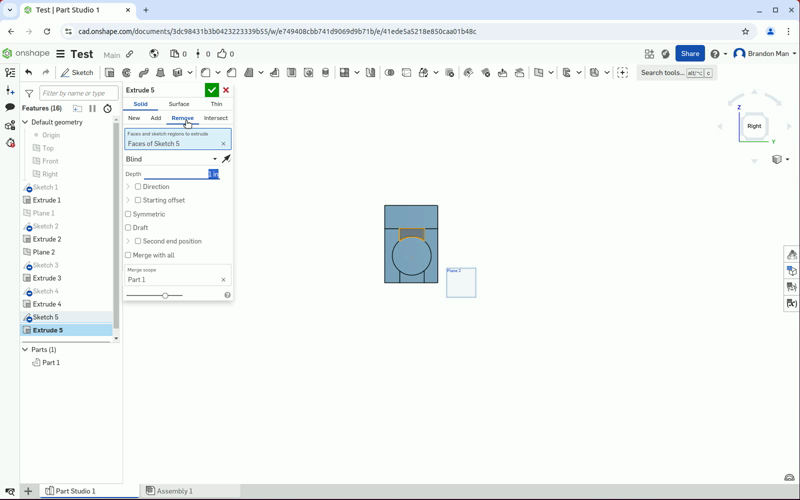
text(11.795)
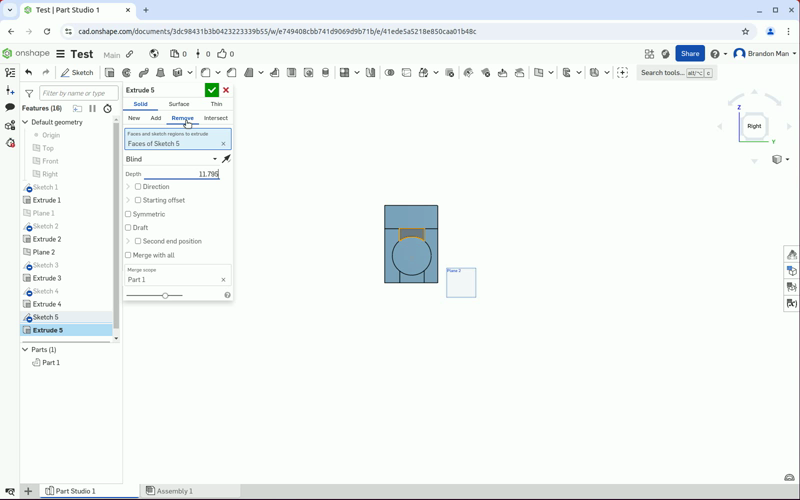
key(tab, 6)
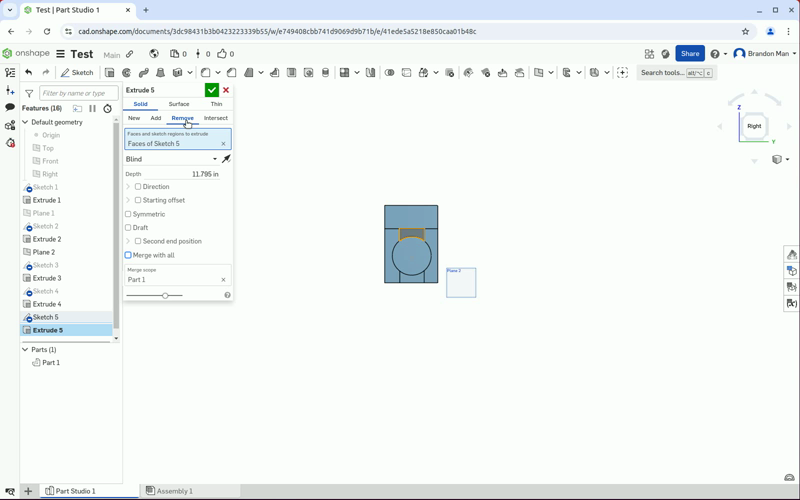
key(space)
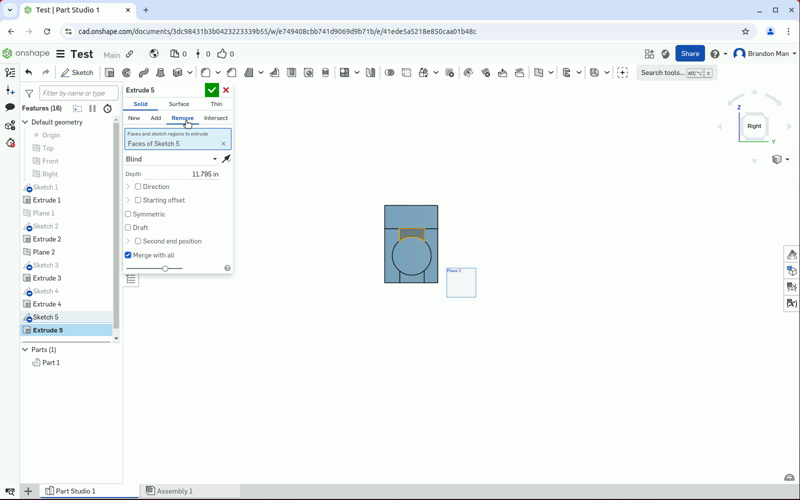
key(enter)
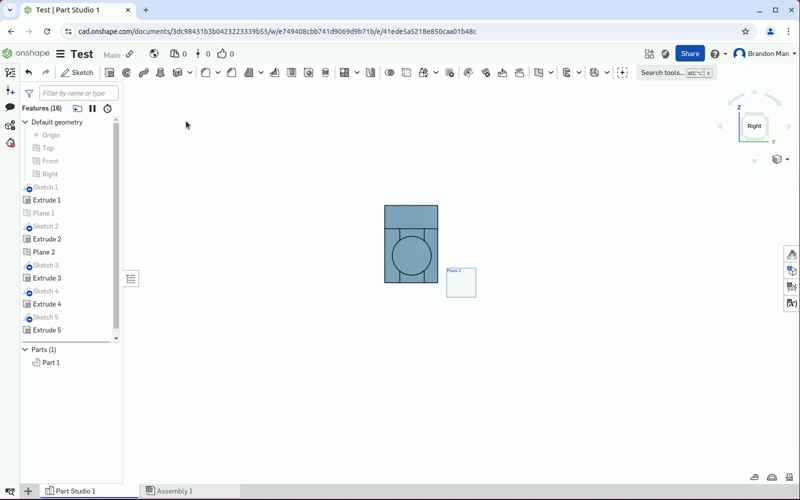
key(shift+h)
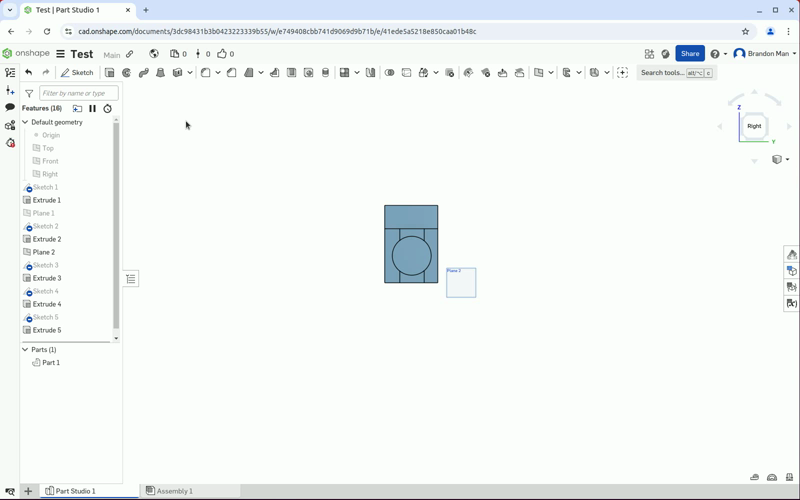
key(shift+h)
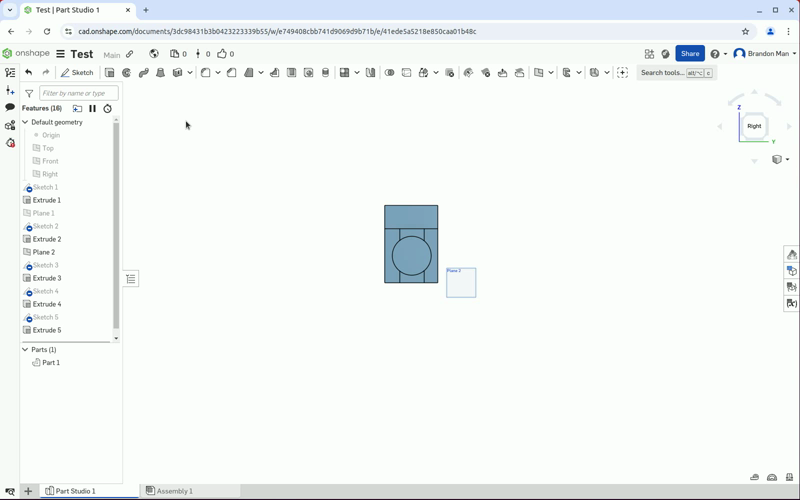
key(shift+7)
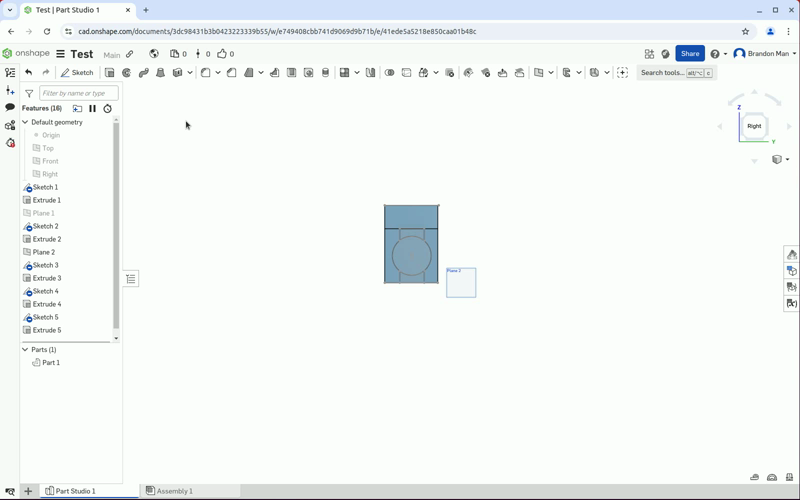
key(right, 2)
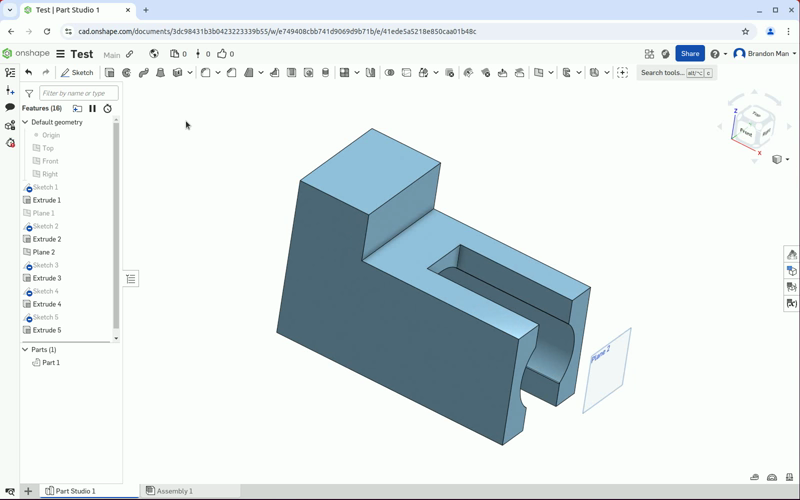
key(down, 2)
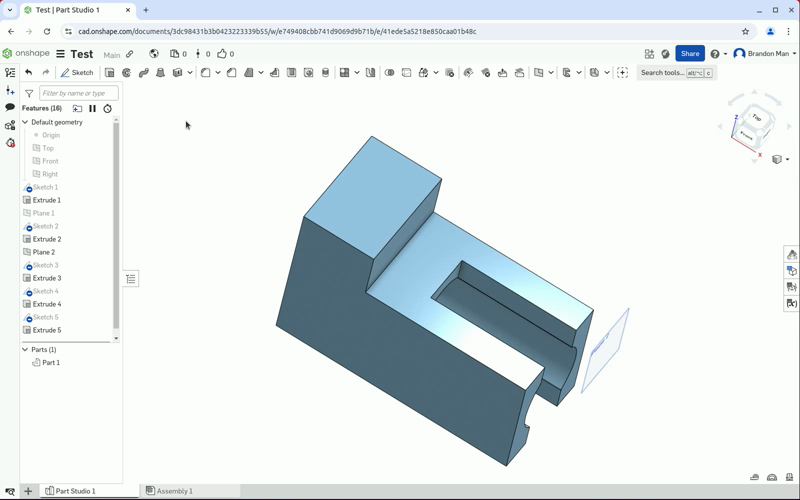
key(up, 2)
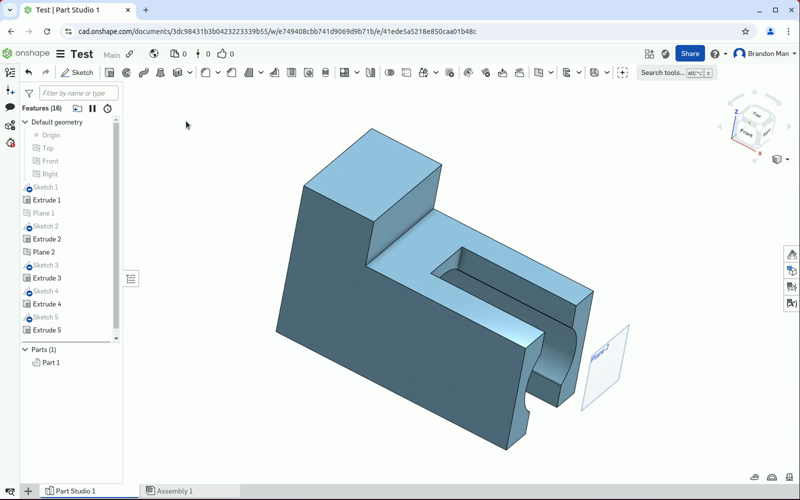
key(left, 2)
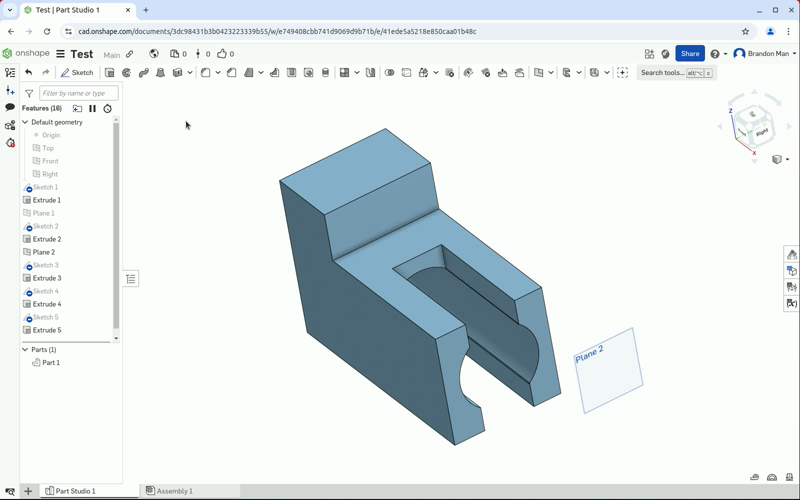
mouse_move(69, 189)
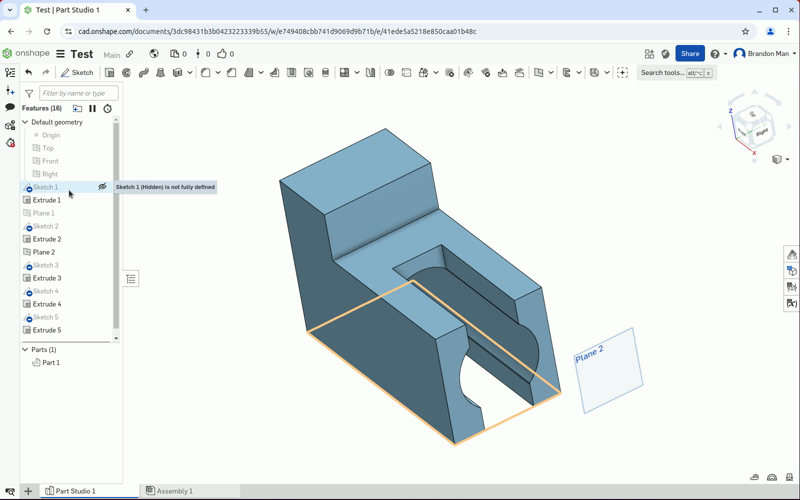
click(69, 189)